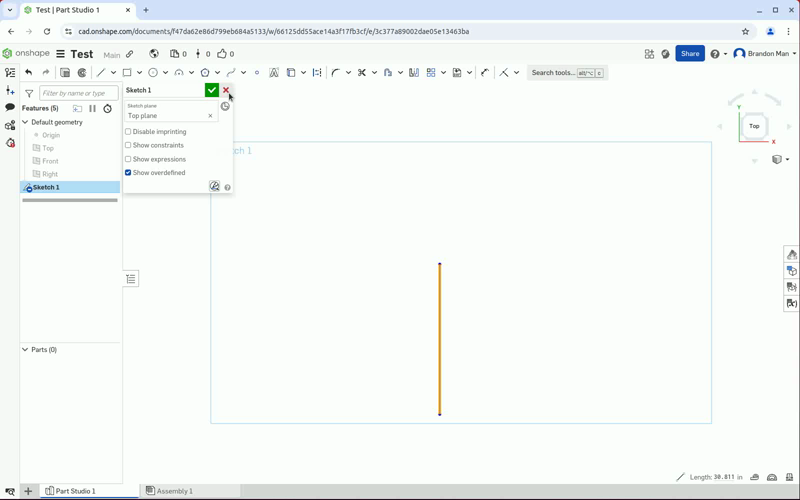
key(shift+h)
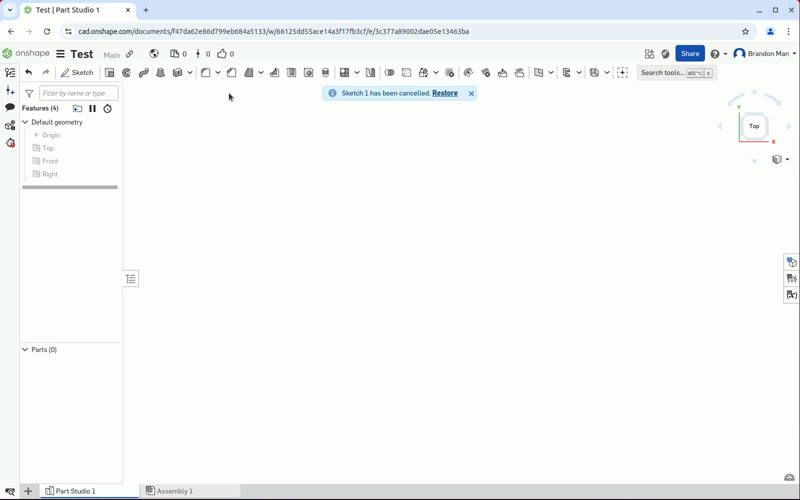
mouse_move(73, 352)
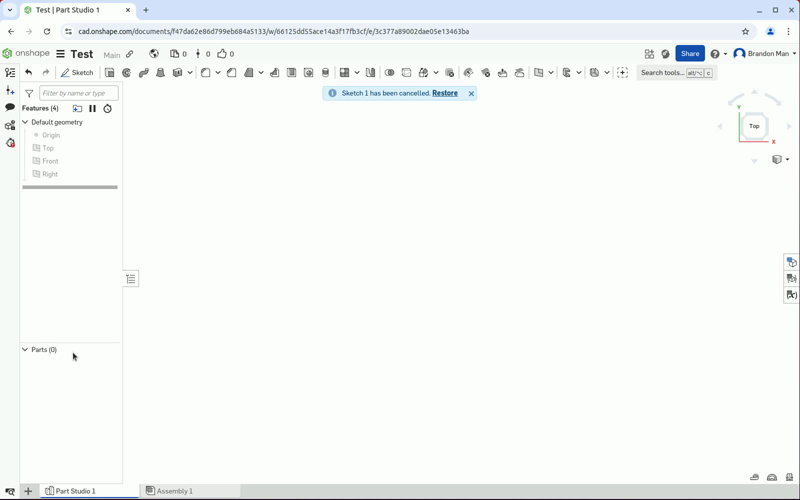
key(y)
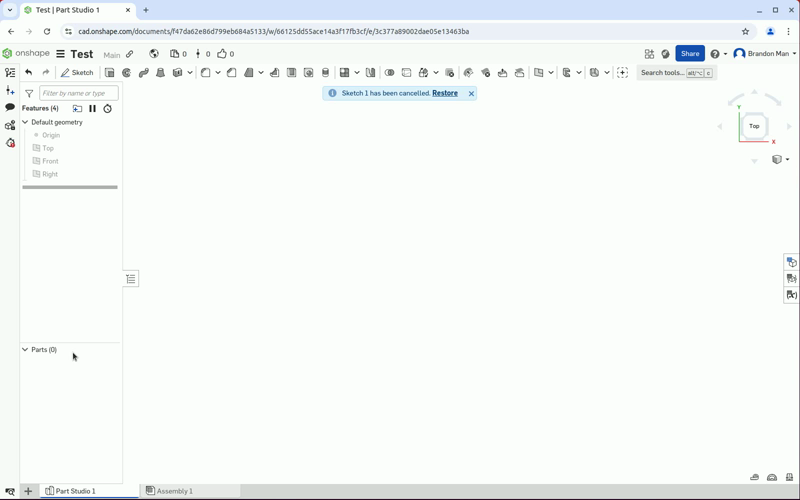
key(shift+p)
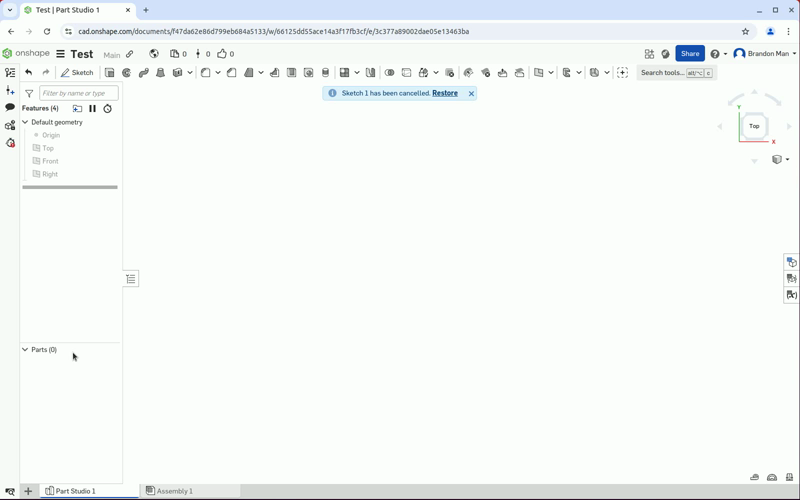
key(space)
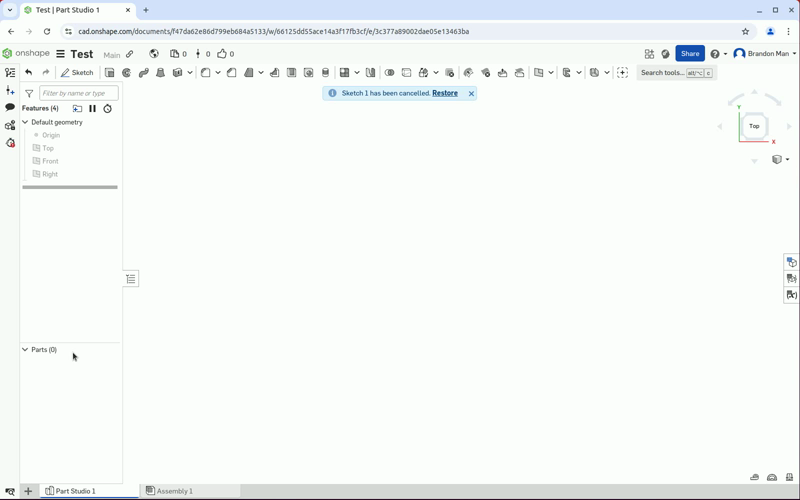
key_down(shift)
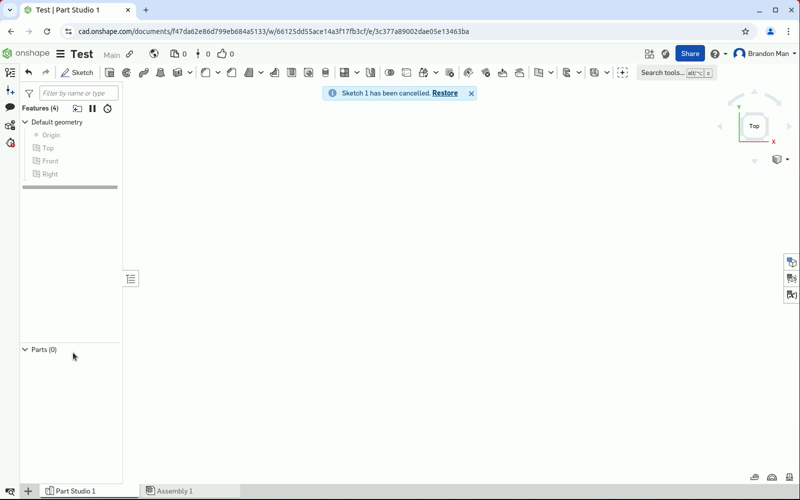
key(up)
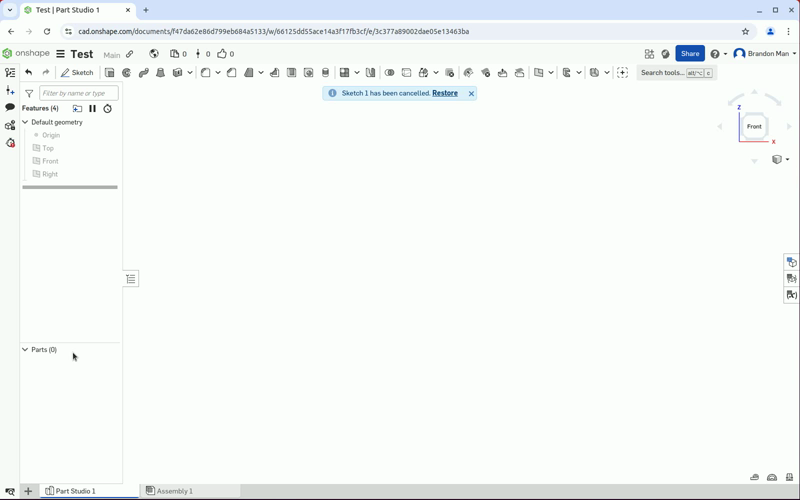
key_up(shift)
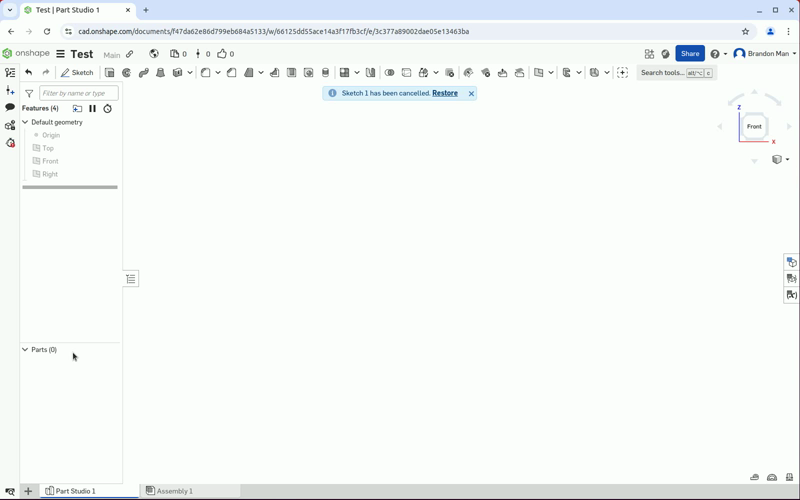
mouse_move(73, 352)
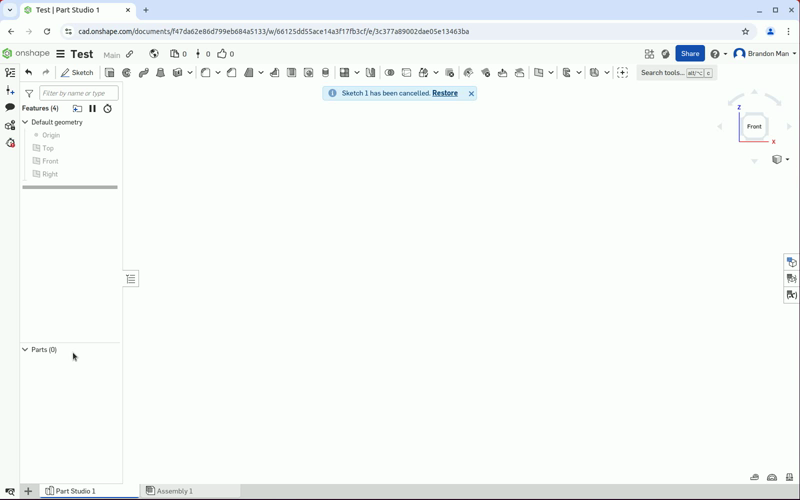
key(shift+y)
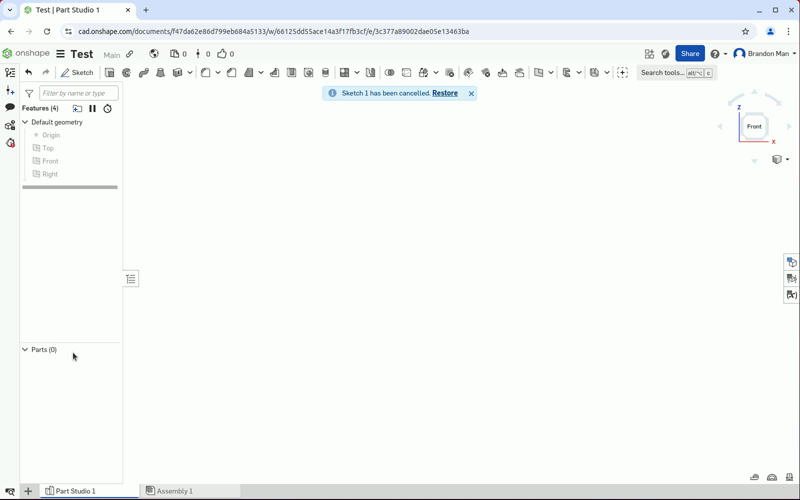
key(shift+s)
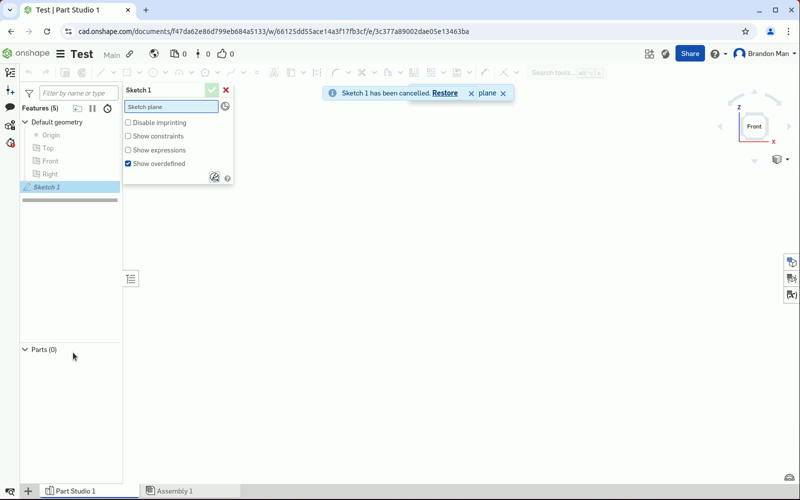
mouse_move(73, 163)
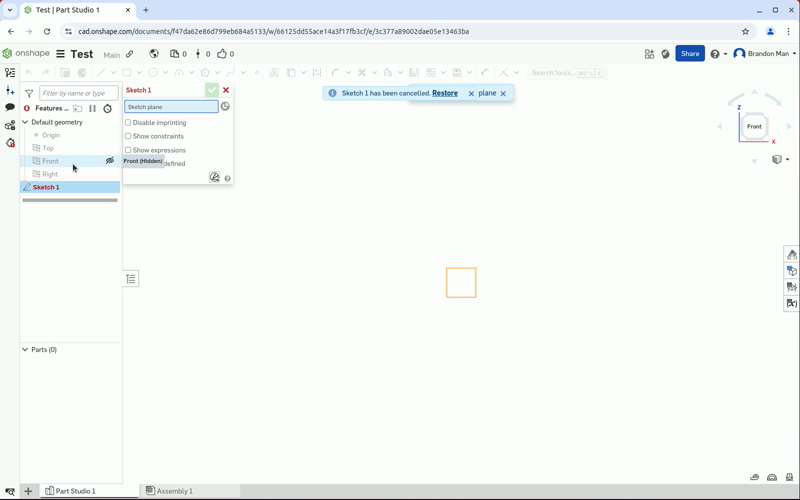
click(73, 163)
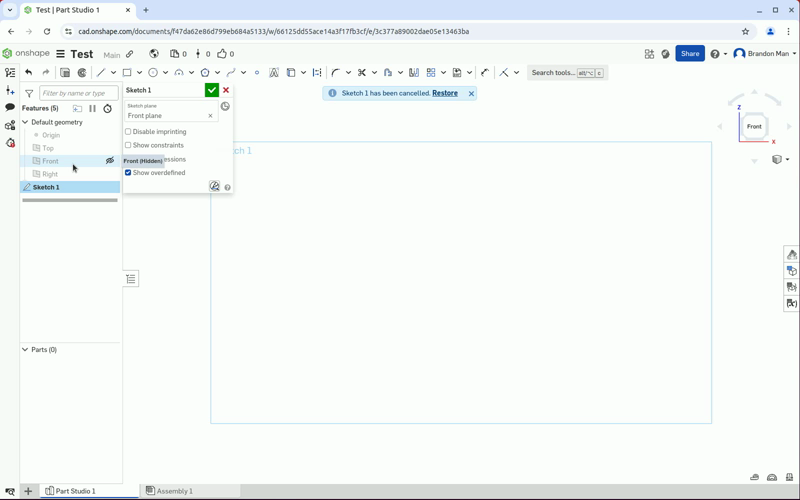
mouse_move(73, 352)
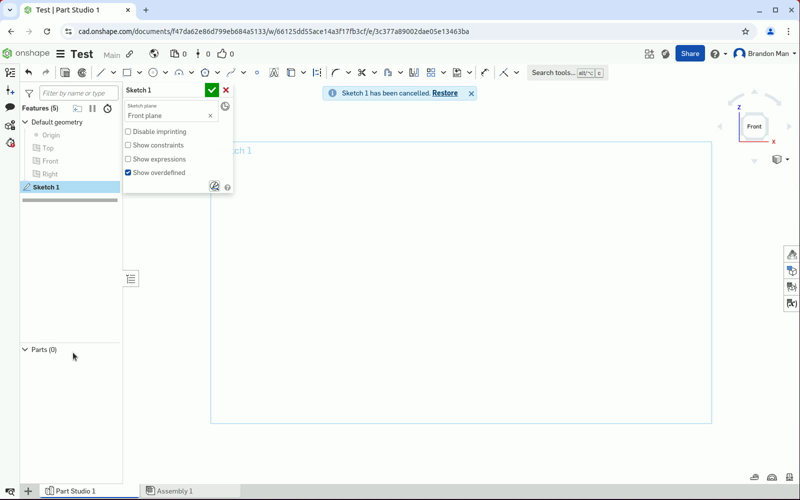
key(y)
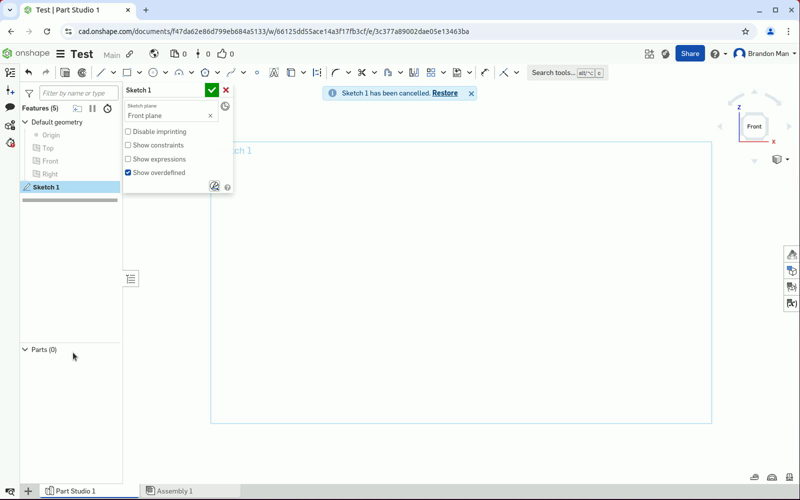
key(a)
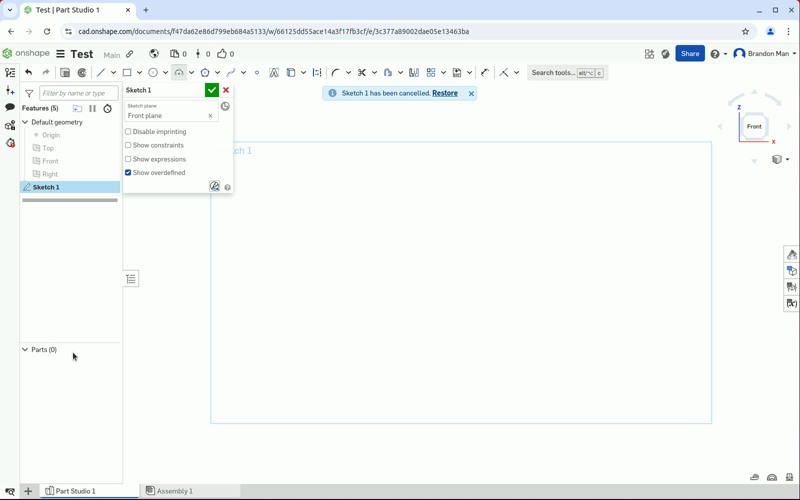
key_down(shift)
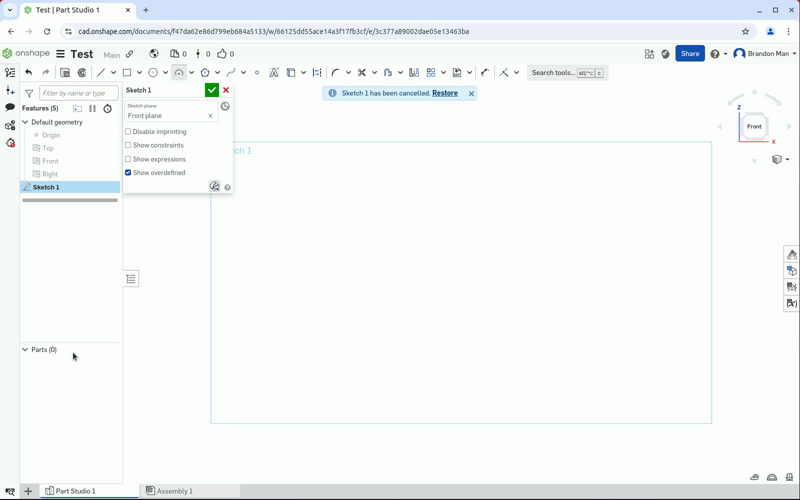
mouse_move(384, 200)
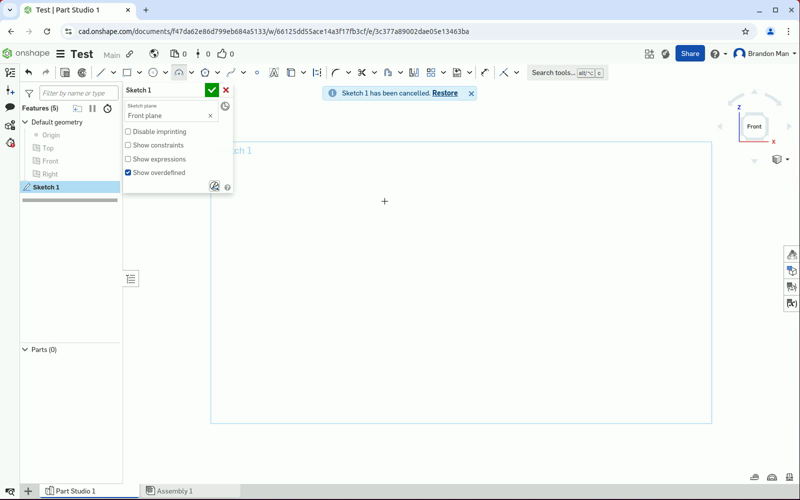
click(384, 200)
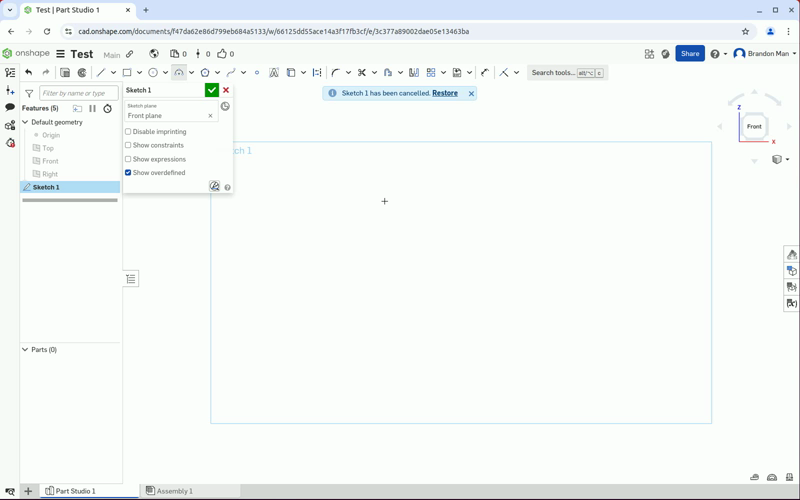
key_up(shift)
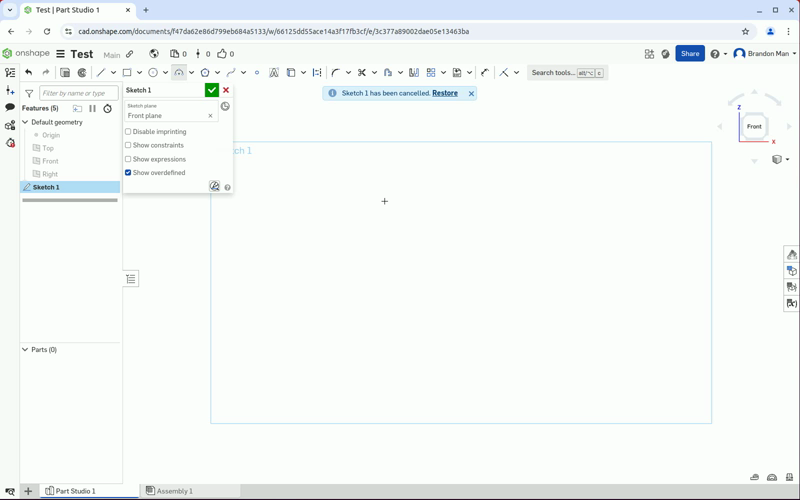
key_down(shift)
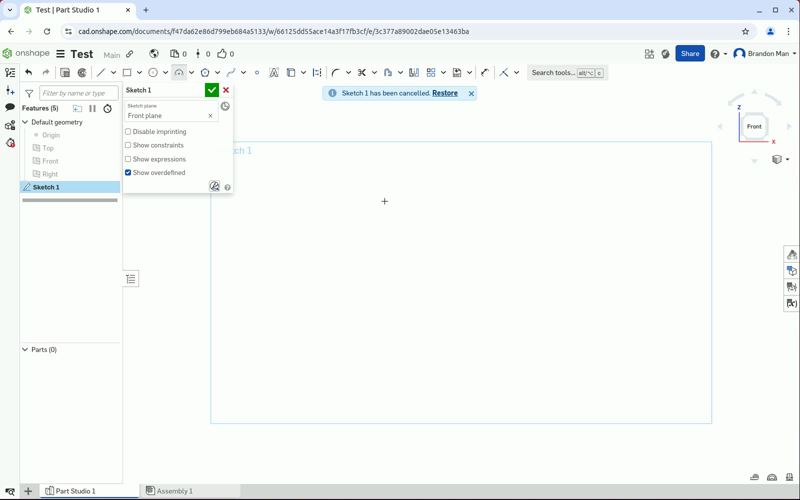
mouse_move(535, 201)
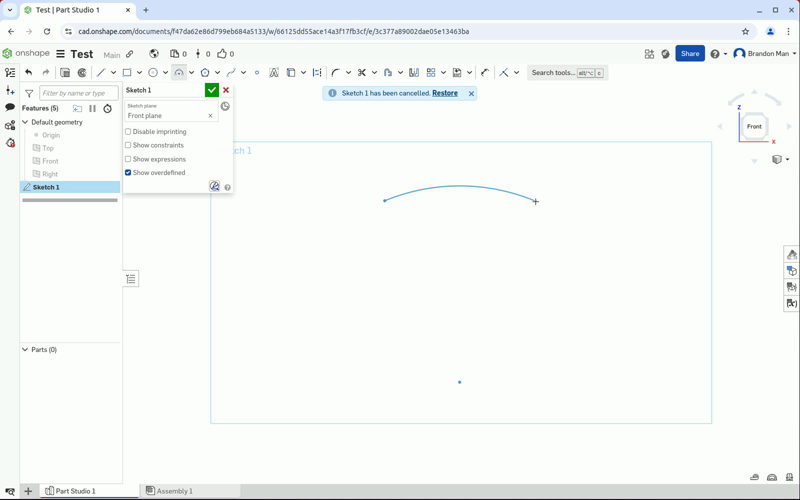
click(535, 201)
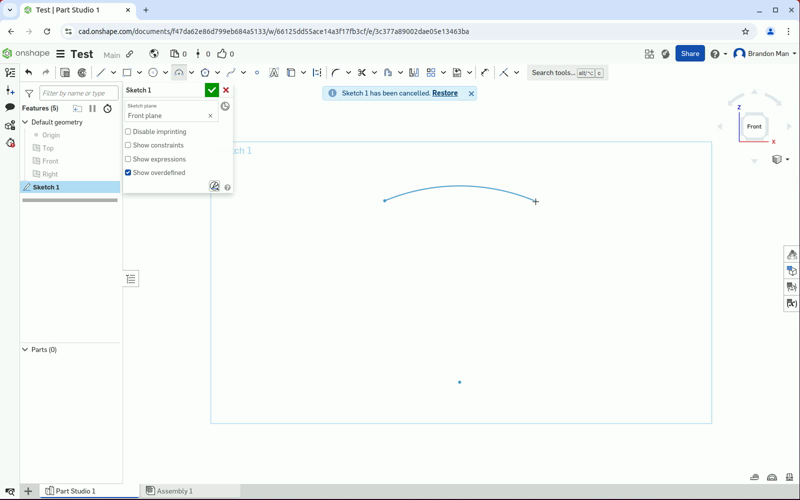
mouse_move(459, 393)
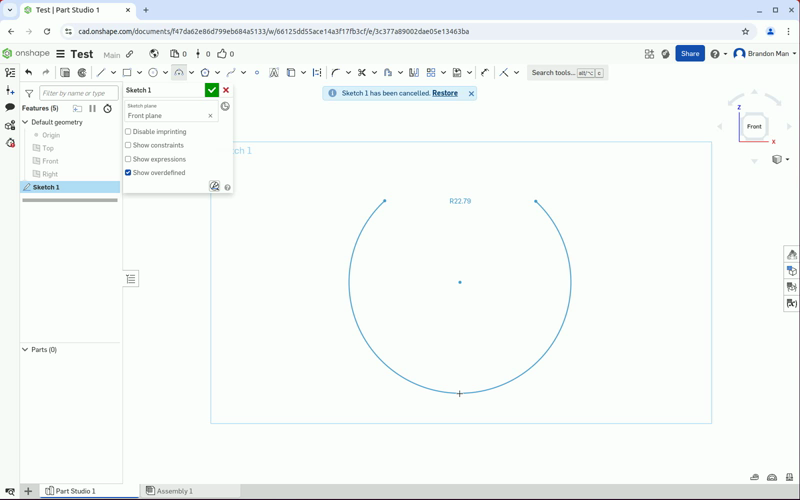
click(459, 393)
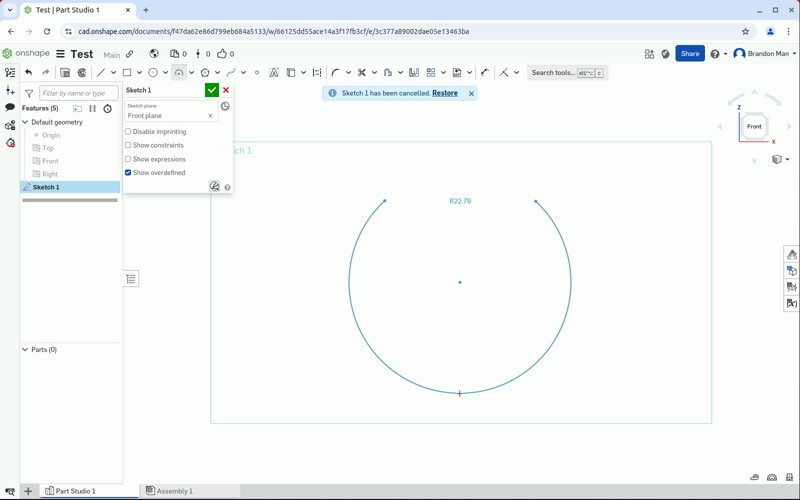
key_up(shift)
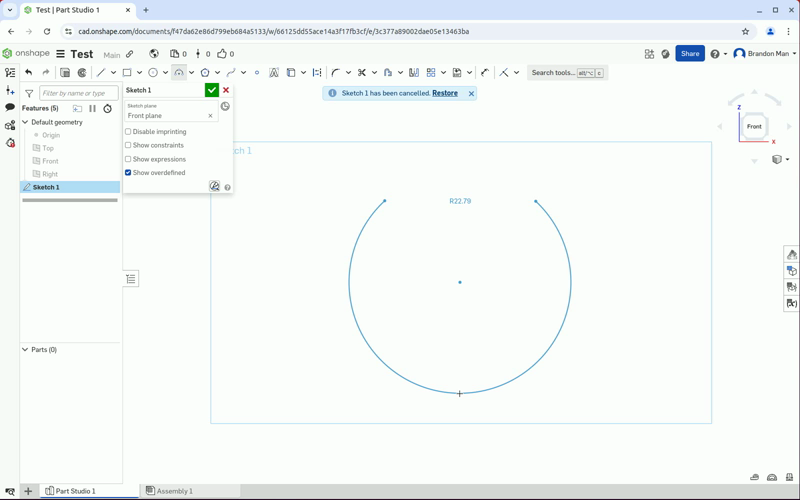
key(esc)
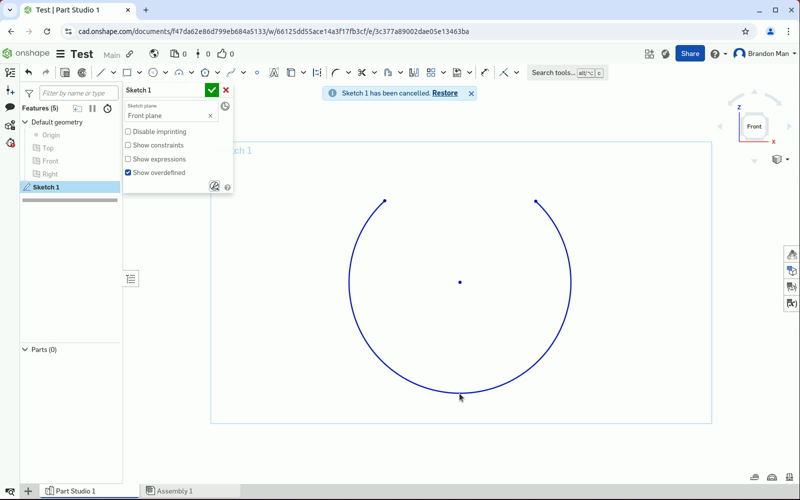
key(l)
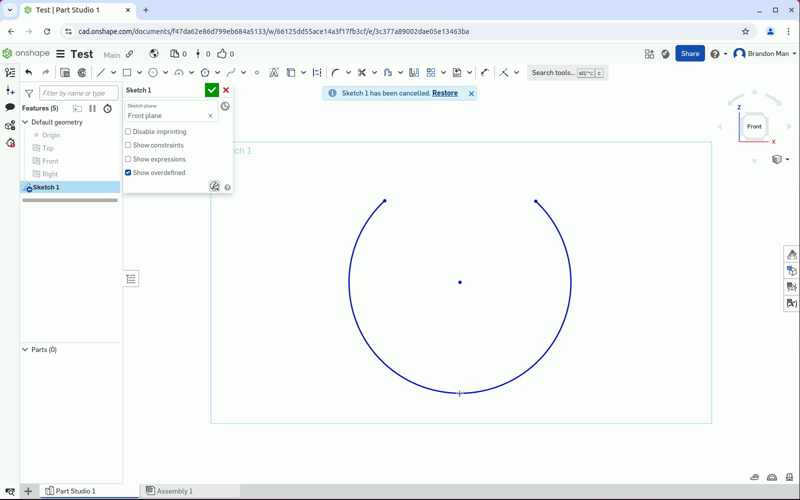
mouse_move(535, 201)
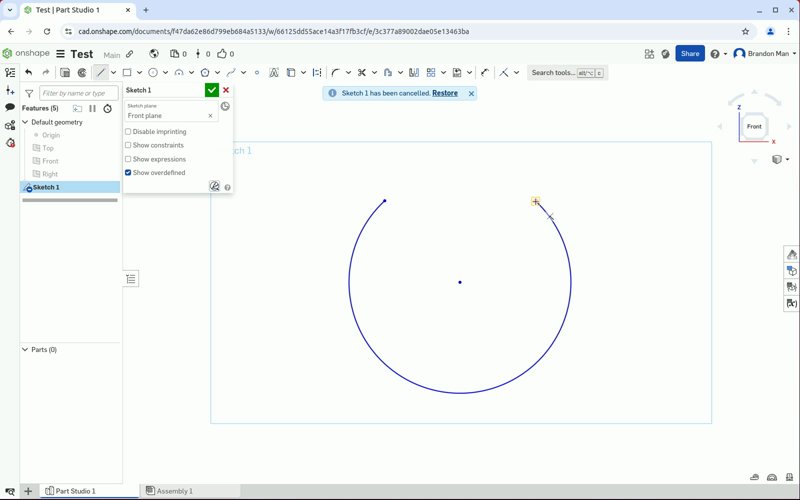
click(535, 201)
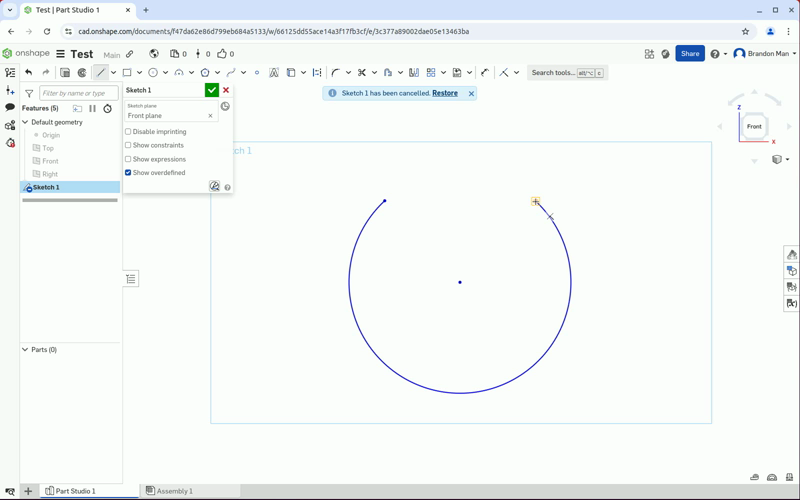
key_down(shift)
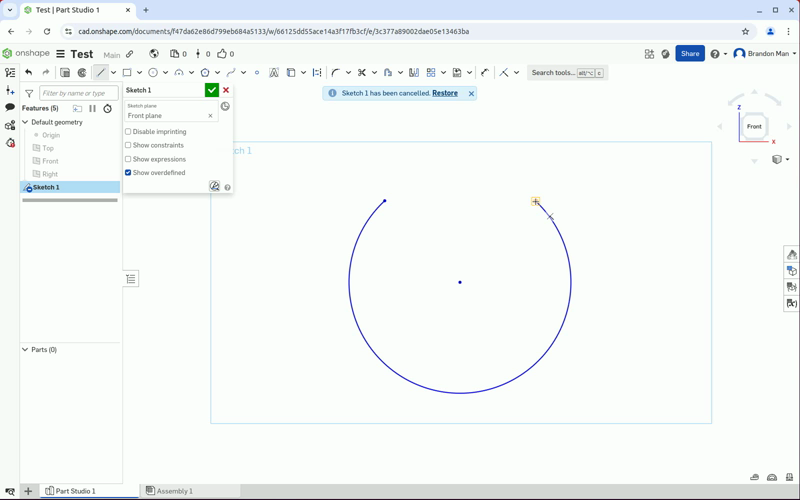
mouse_move(384, 200)
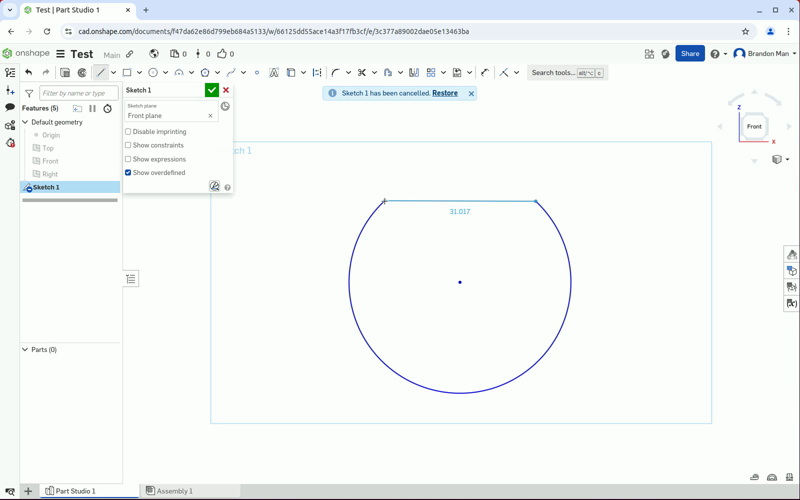
key_up(shift)
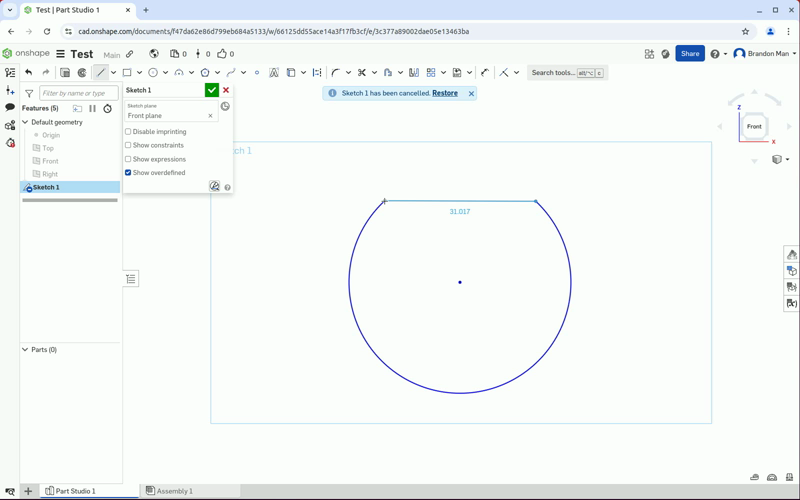
click(384, 200)
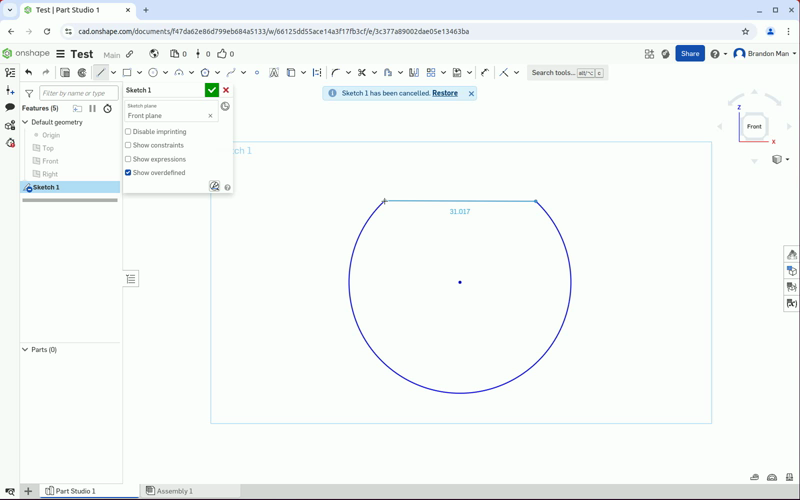
key(esc)
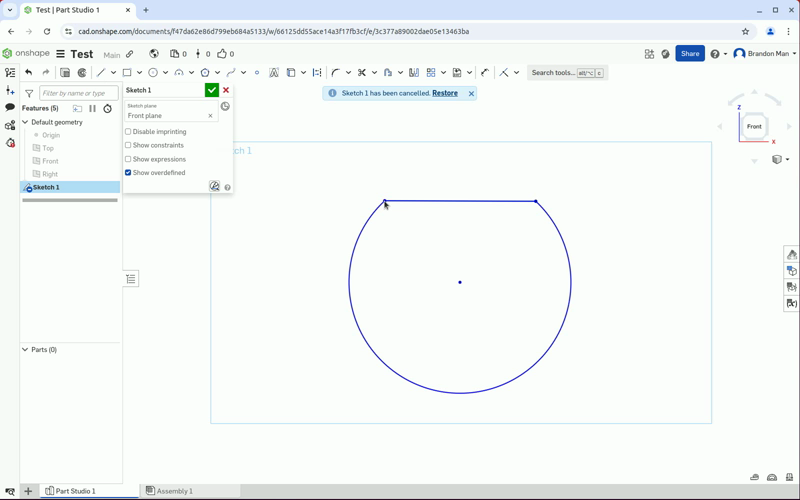
mouse_move(497, 335)
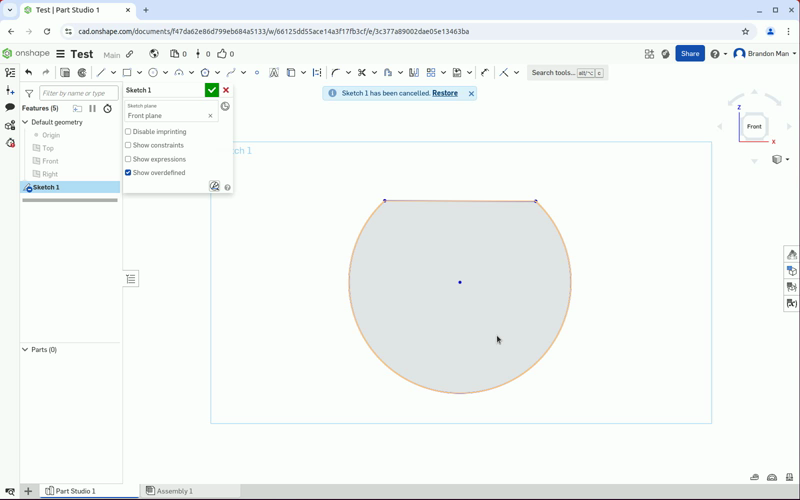
click(497, 335)
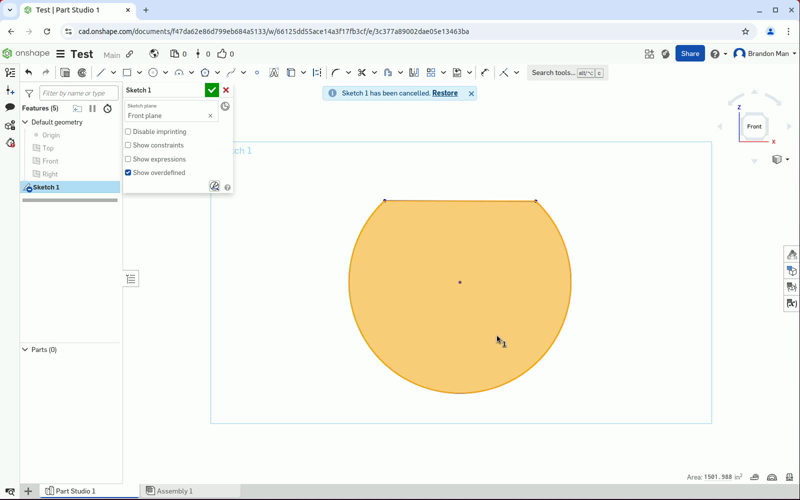
mouse_move(73, 352)
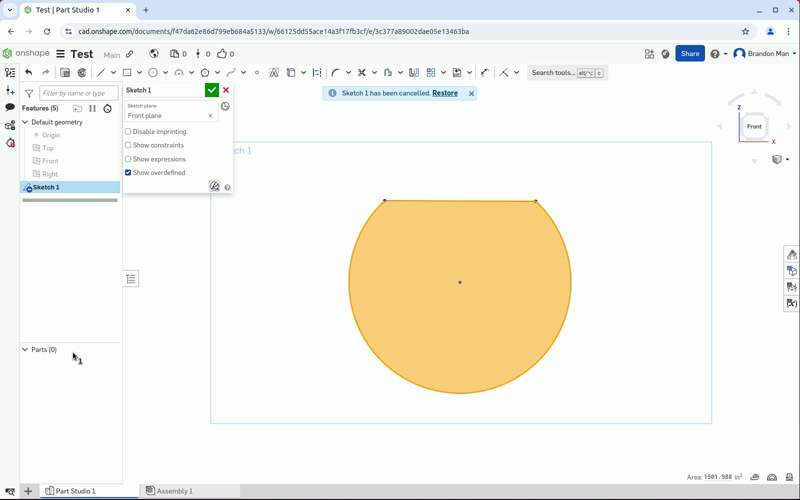
key(shift+y)
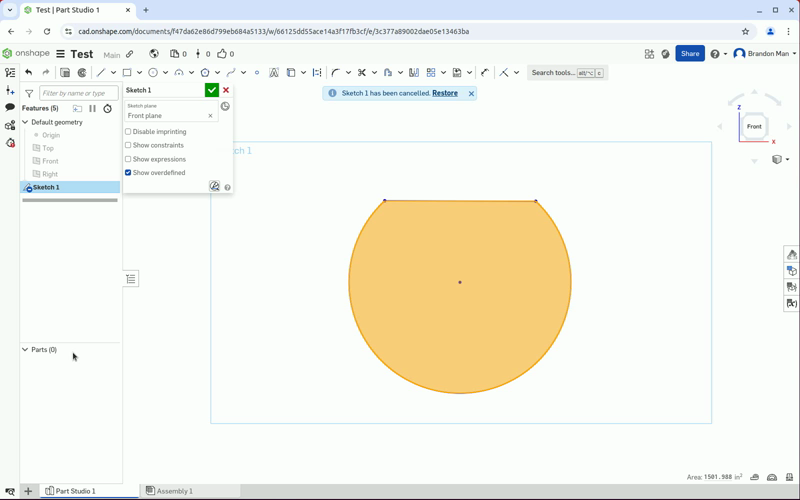
key(shift+e)
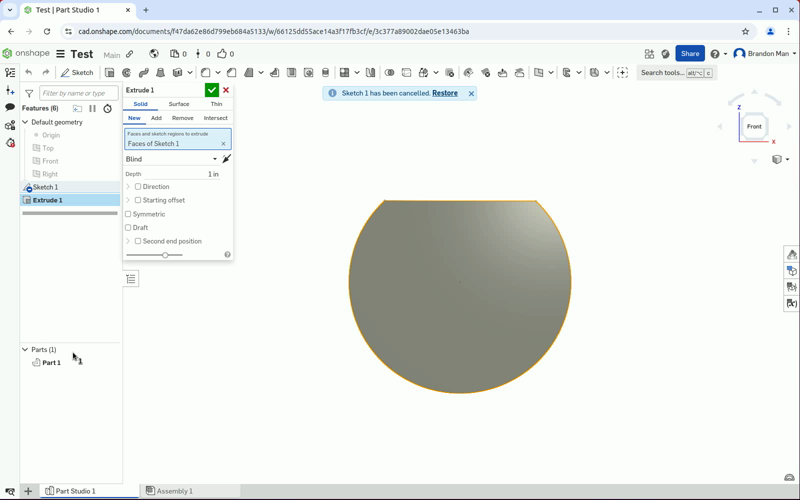
mouse_move(143, 106)
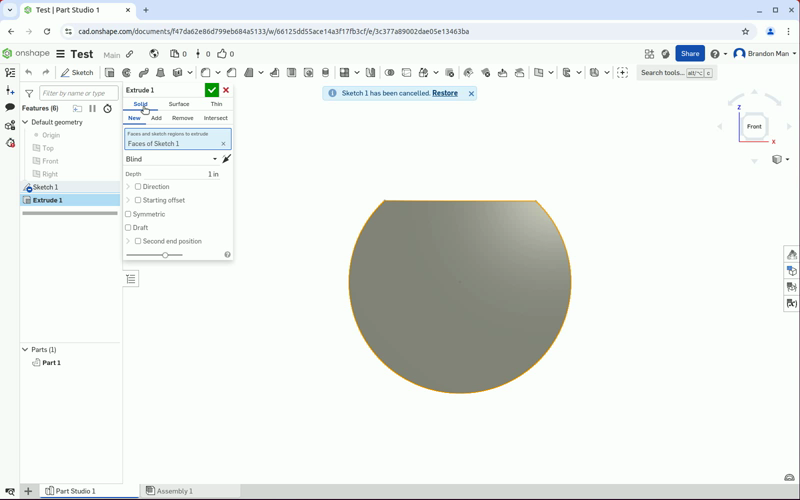
click(143, 106)
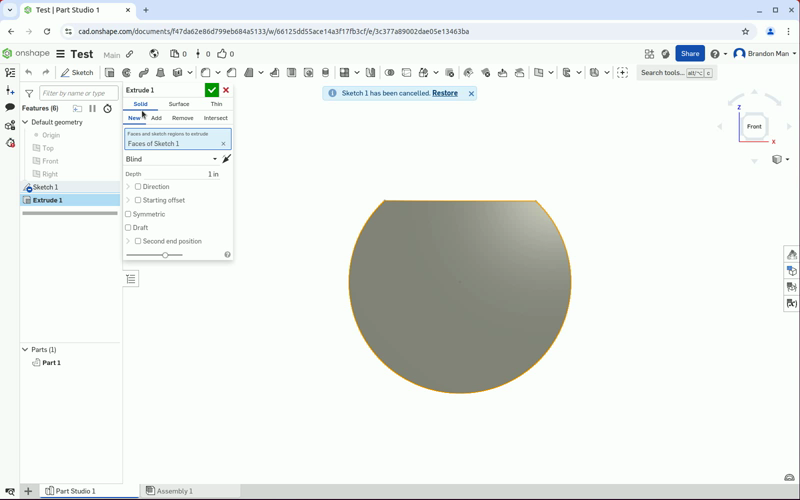
mouse_move(137, 120)
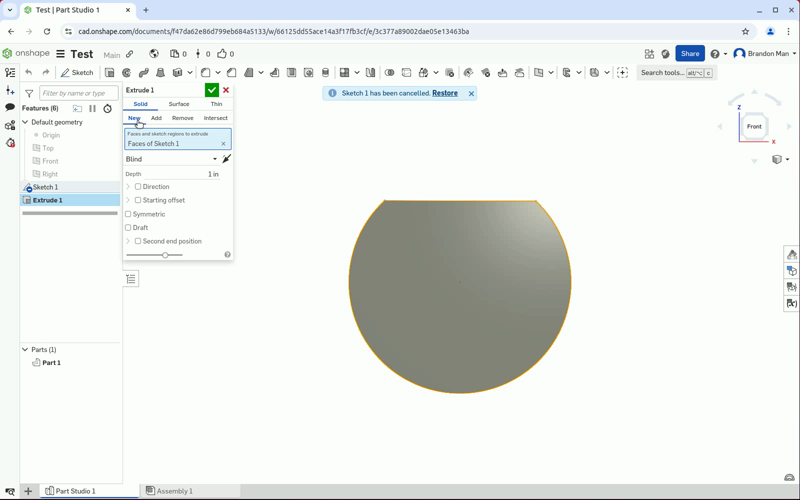
click(137, 120)
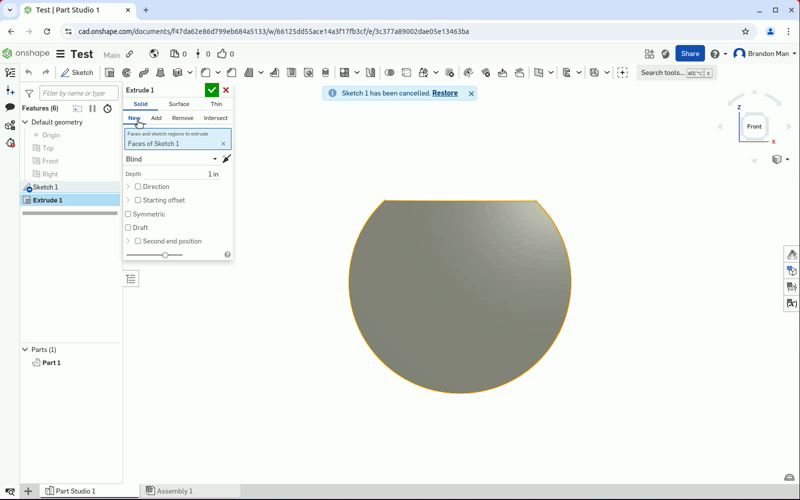
key(tab, 4)
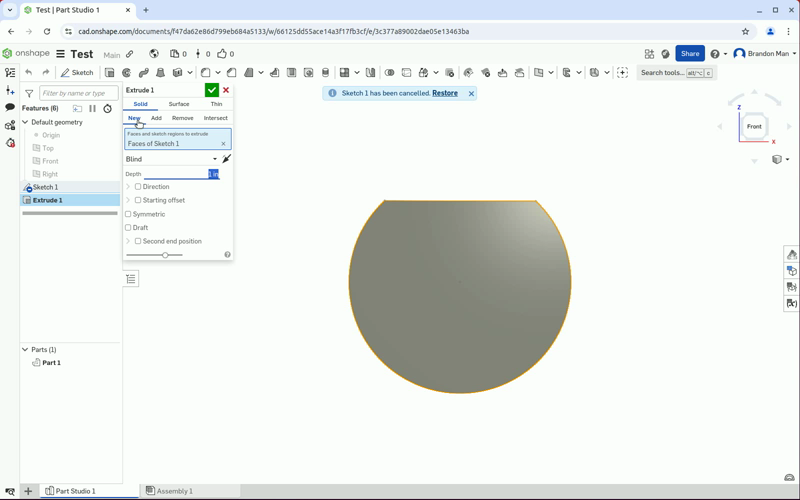
text(18.535)
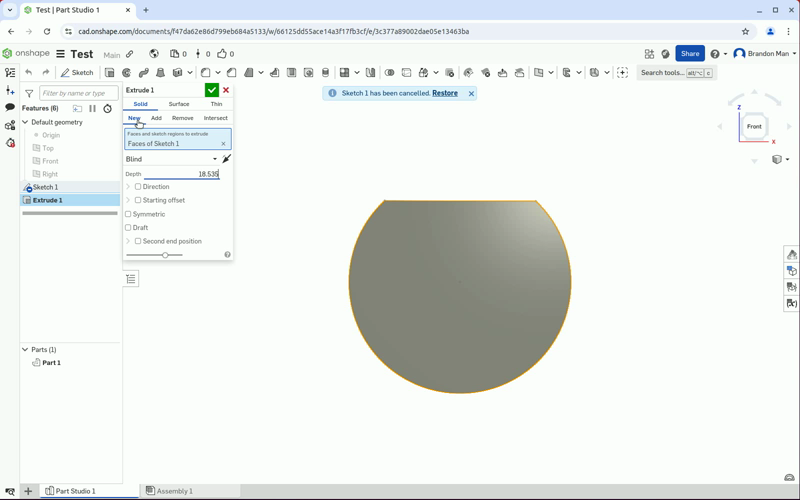
key(enter)
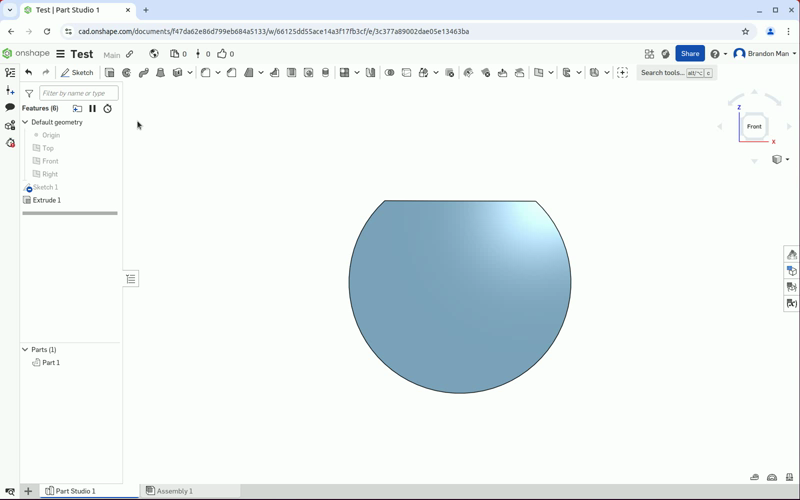
key(shift+h)
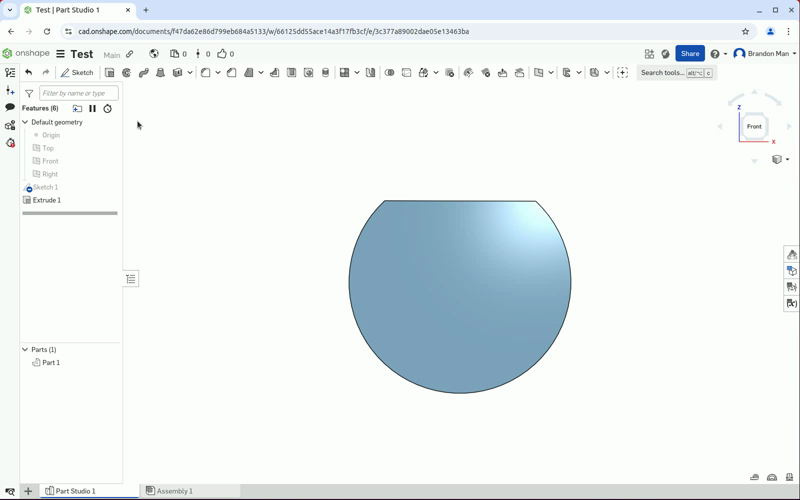
key(shift+h)
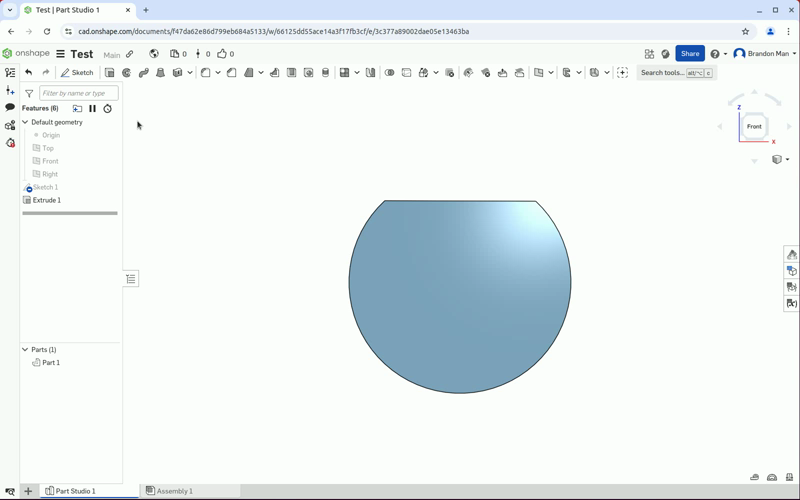
mouse_move(73, 189)
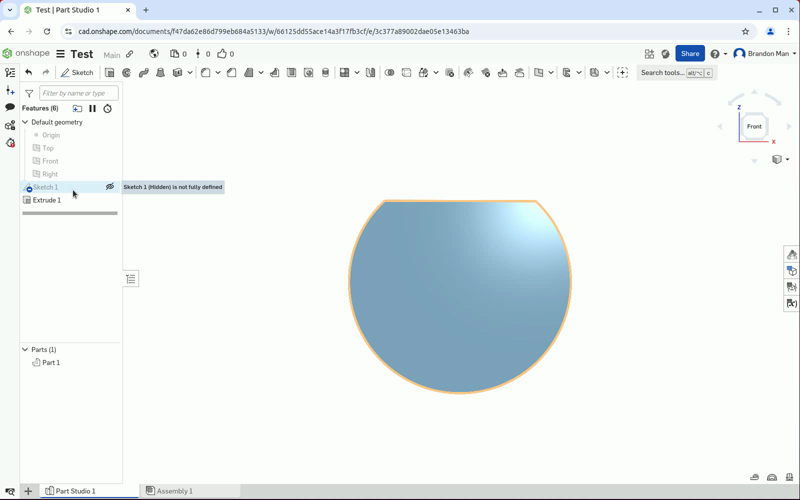
click(73, 189)
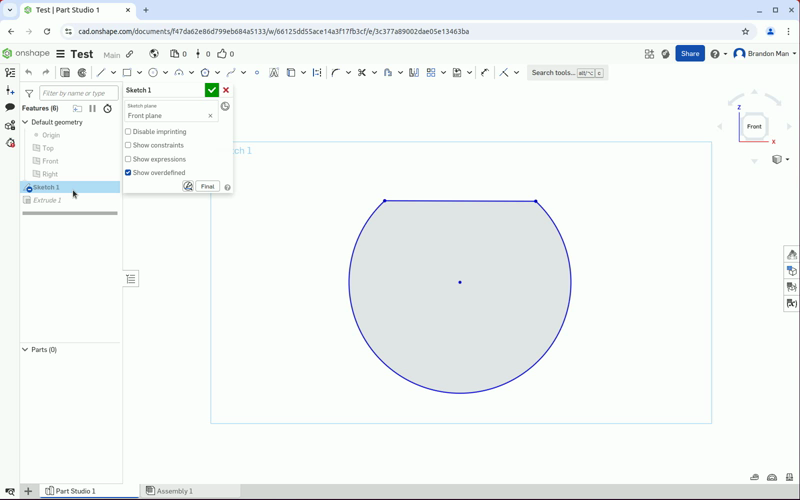
mouse_move(229, 92)
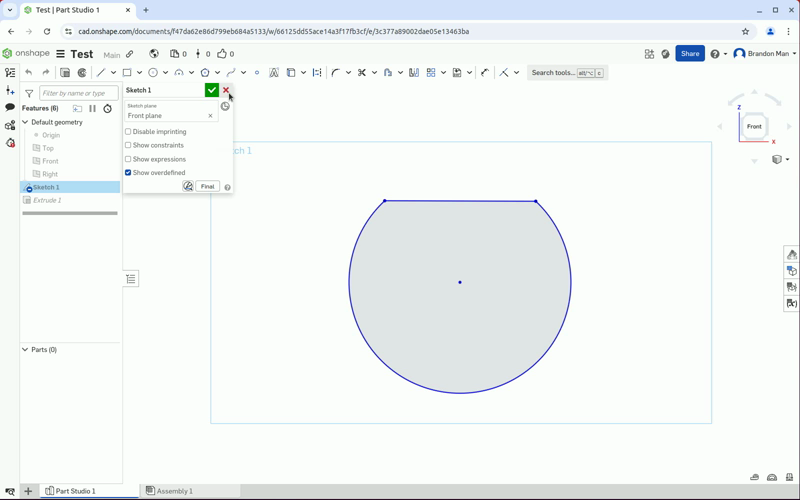
click(229, 92)
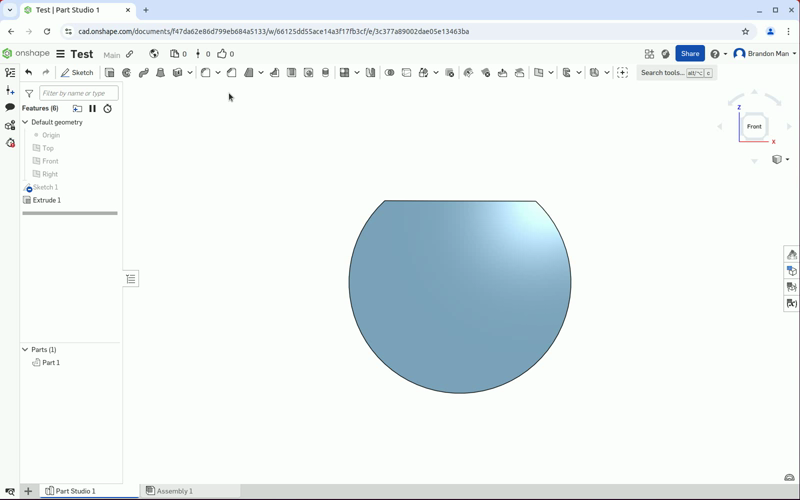
mouse_move(73, 352)
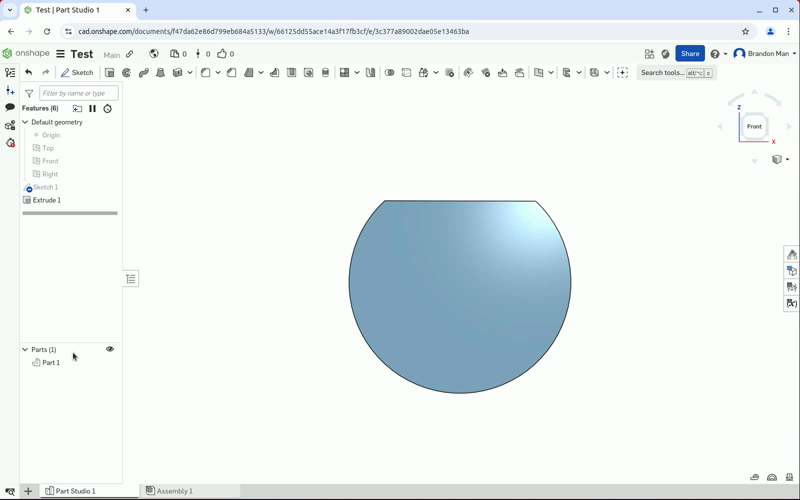
key(y)
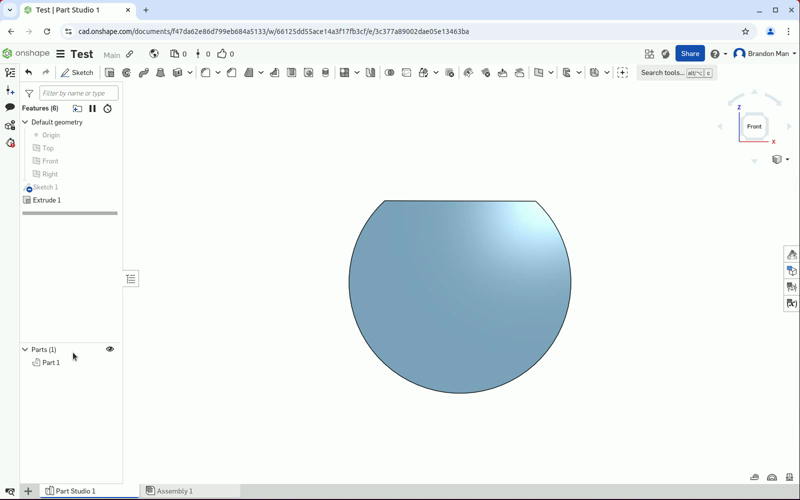
key(shift+p)
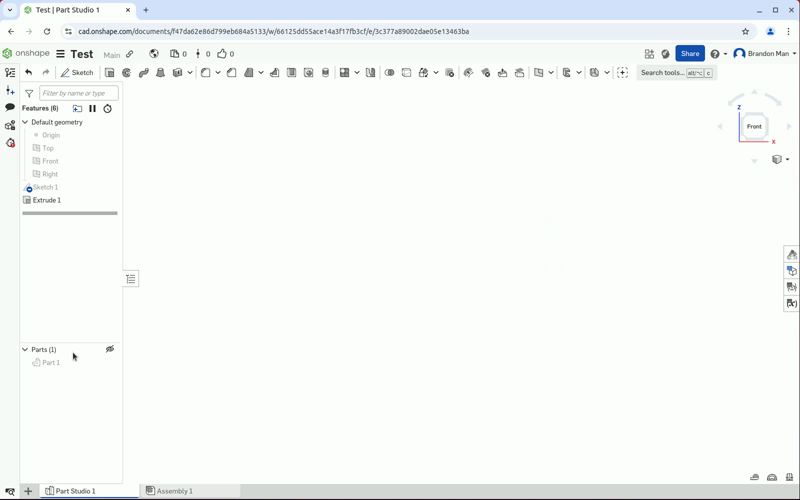
key(space)
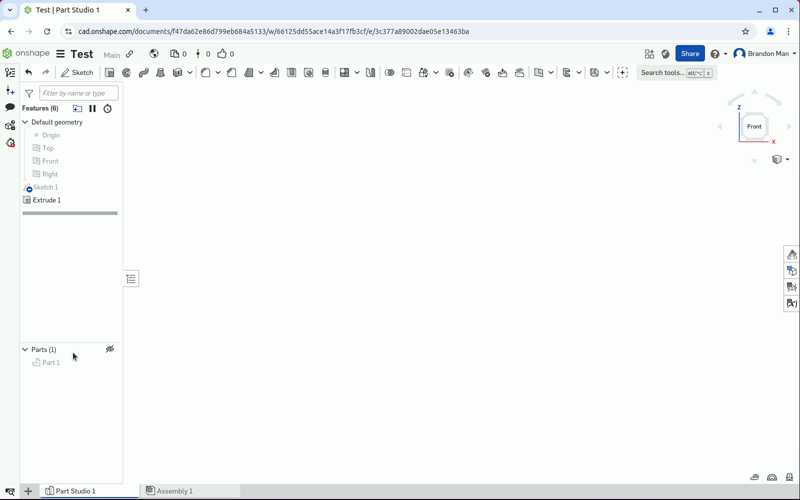
key_down(shift)
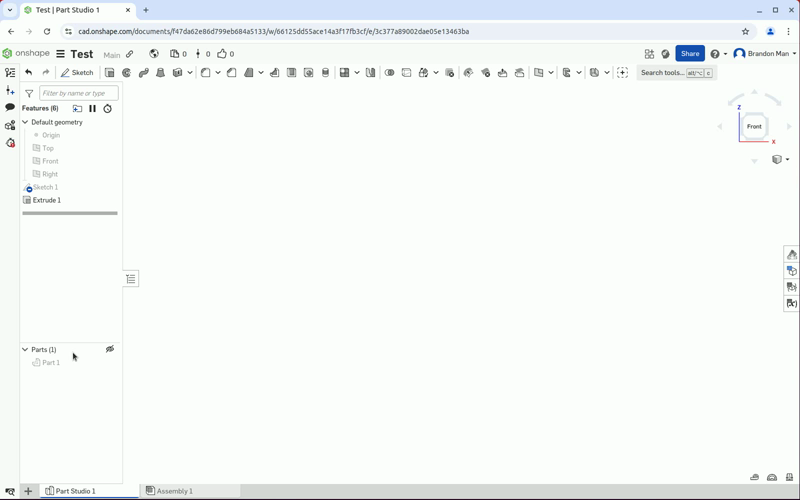
key(down)
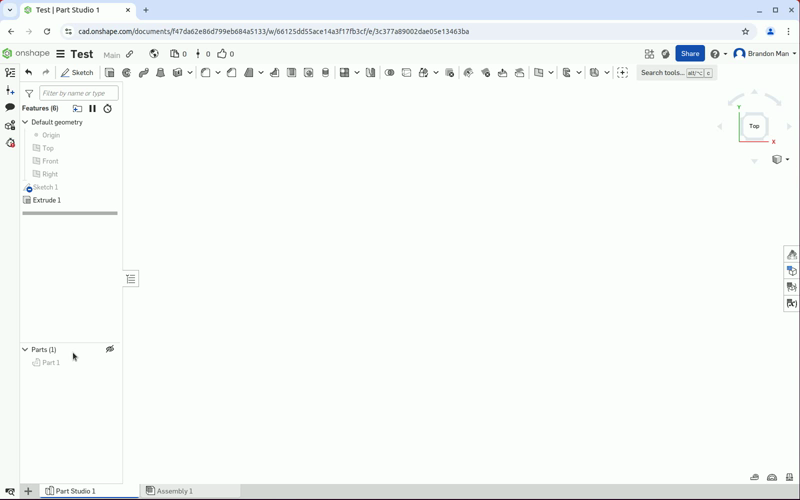
key_up(shift)
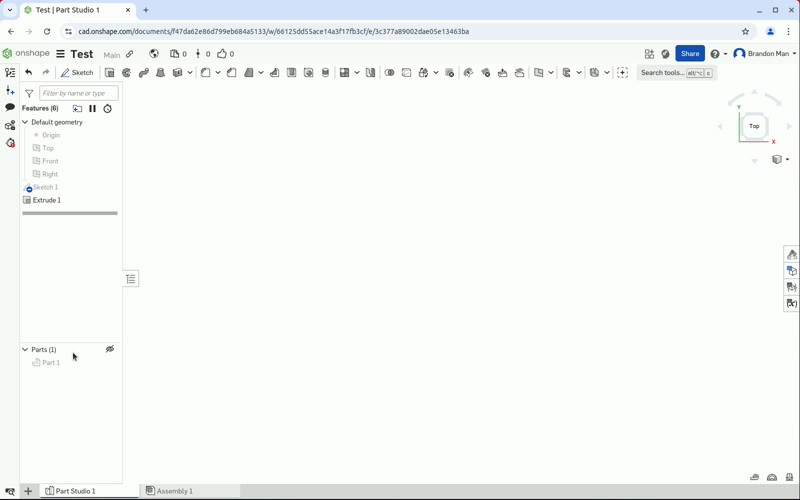
mouse_move(73, 352)
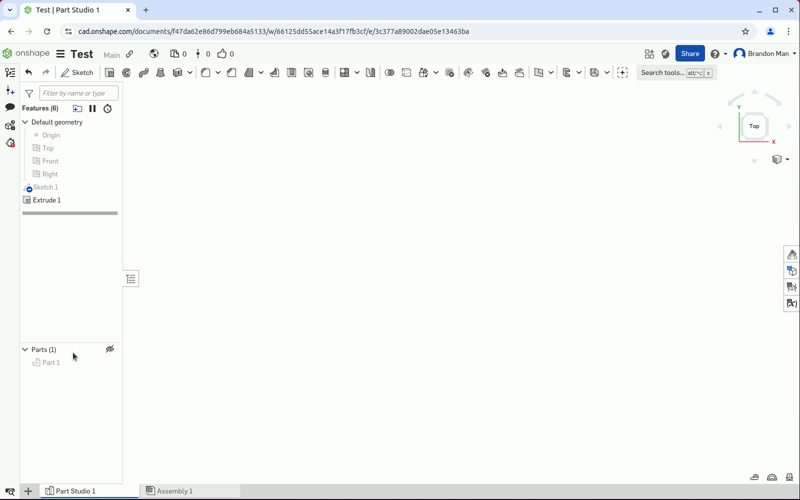
key(shift+y)
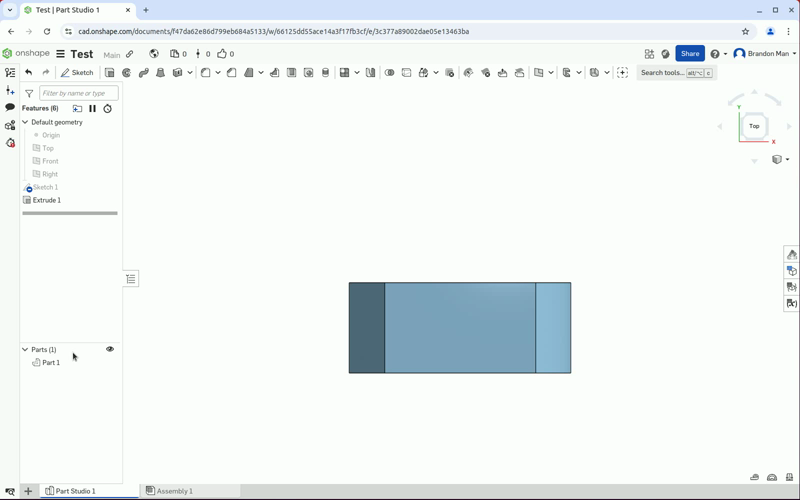
mouse_move(541, 75)
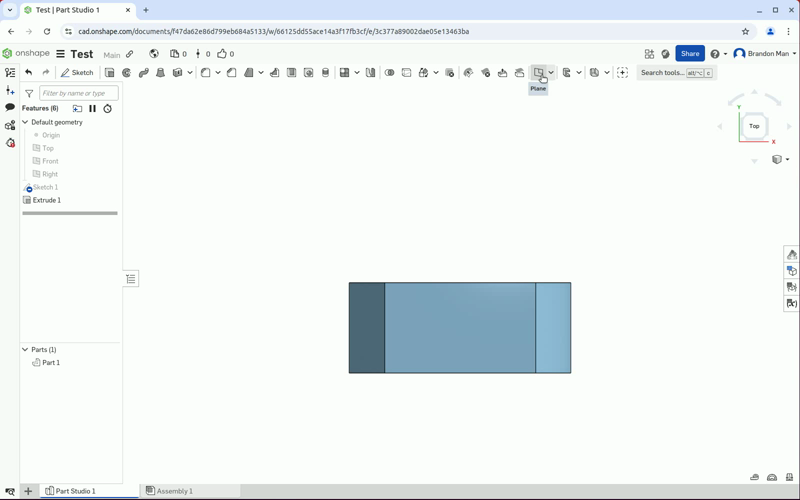
click(541, 75)
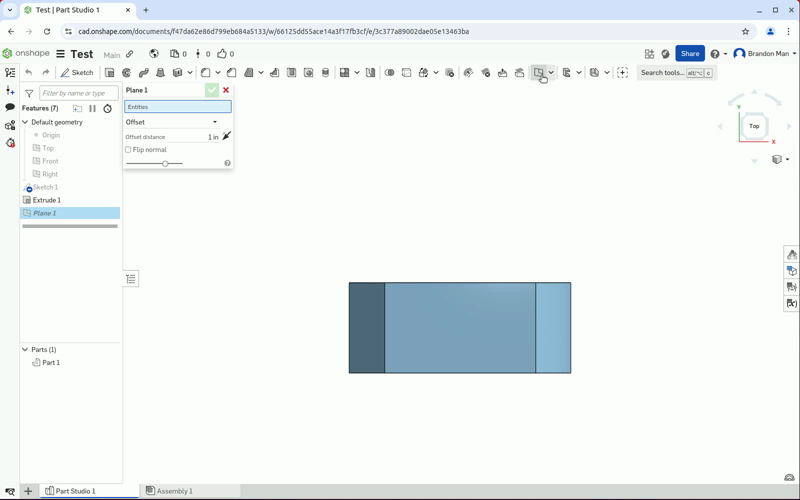
mouse_move(73, 150)
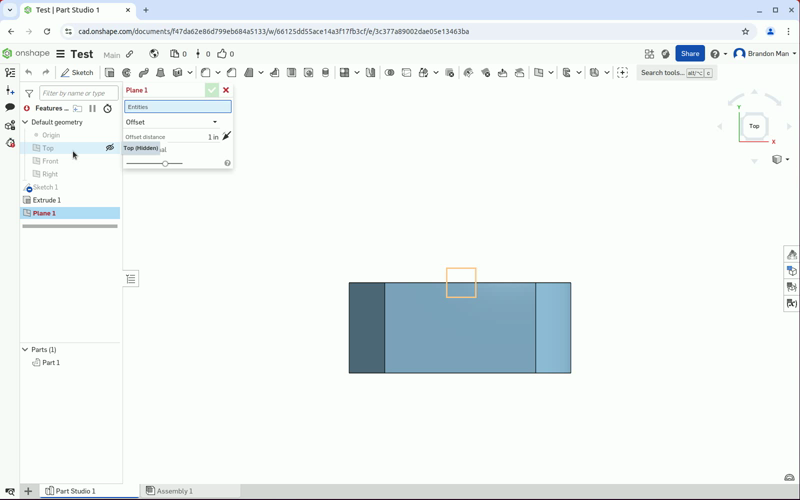
click(73, 150)
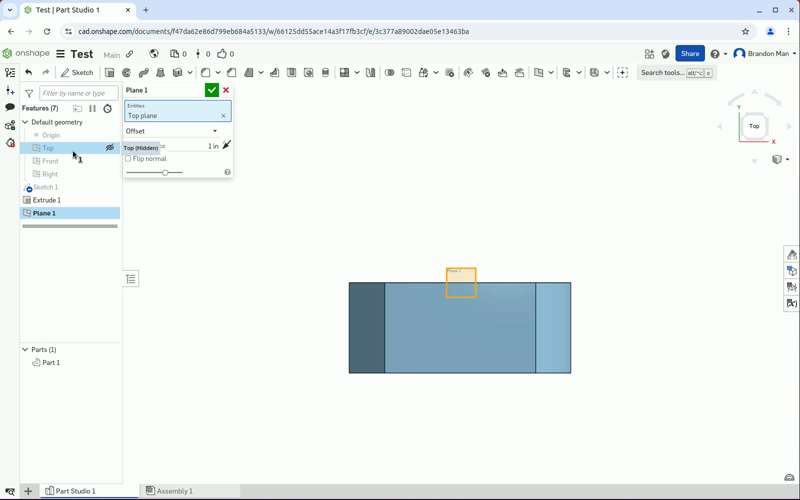
key(tab, 2)
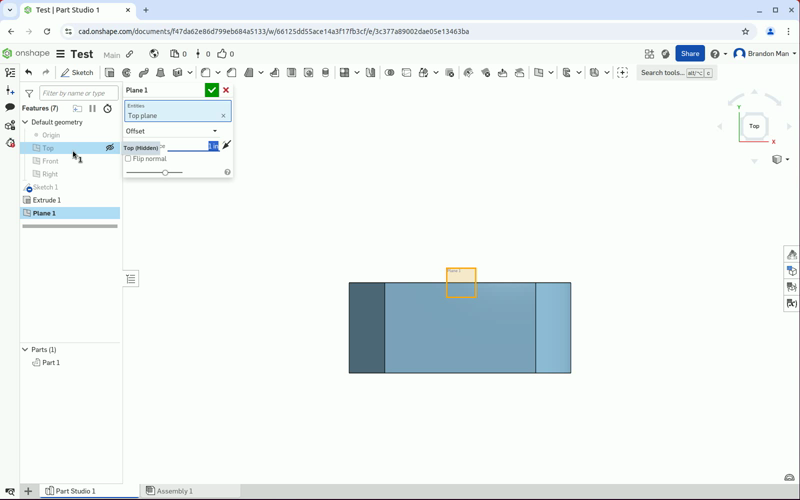
text(16.854)
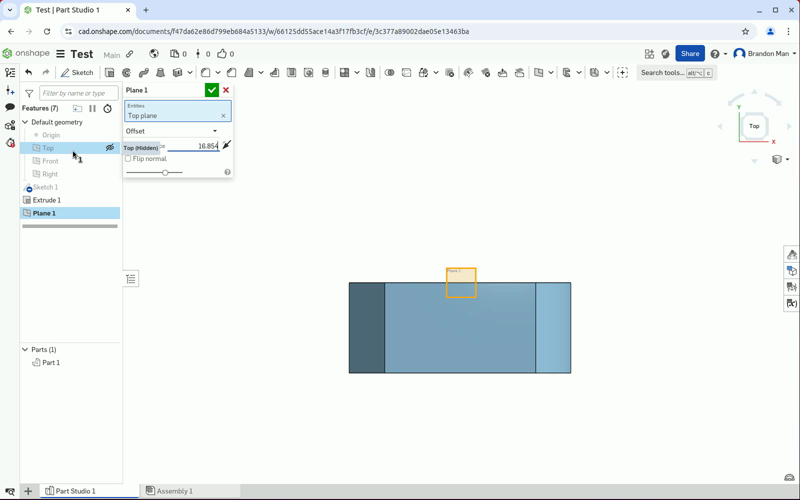
key(enter, 2)
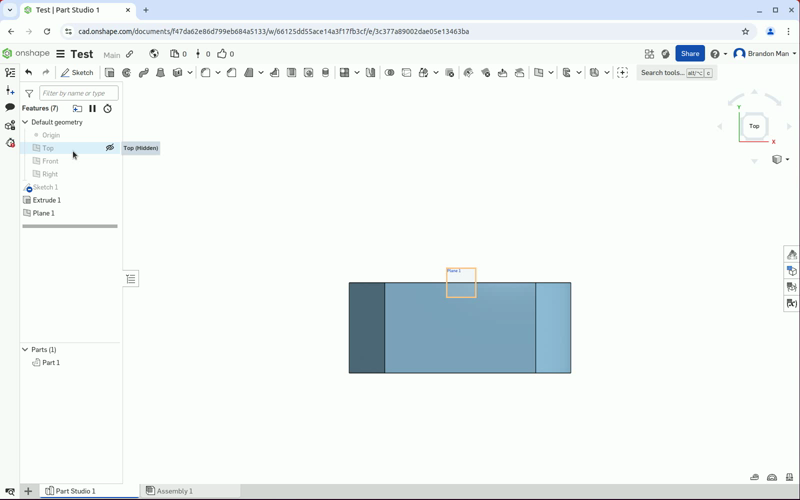
key(shift+s)
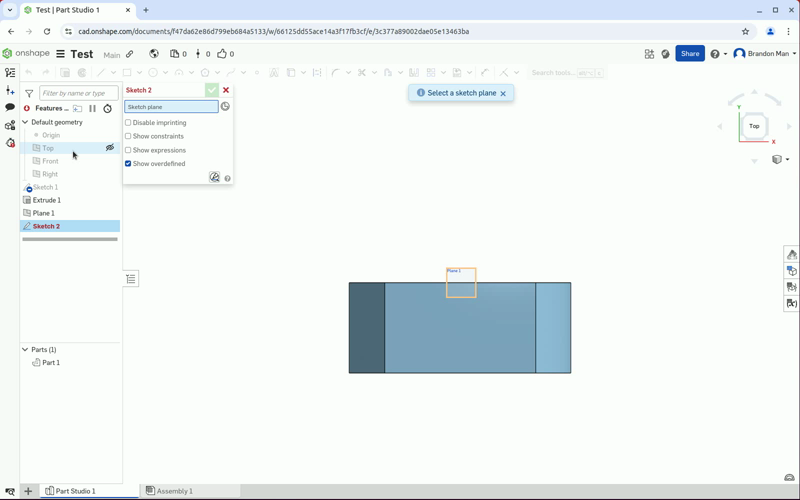
mouse_move(73, 215)
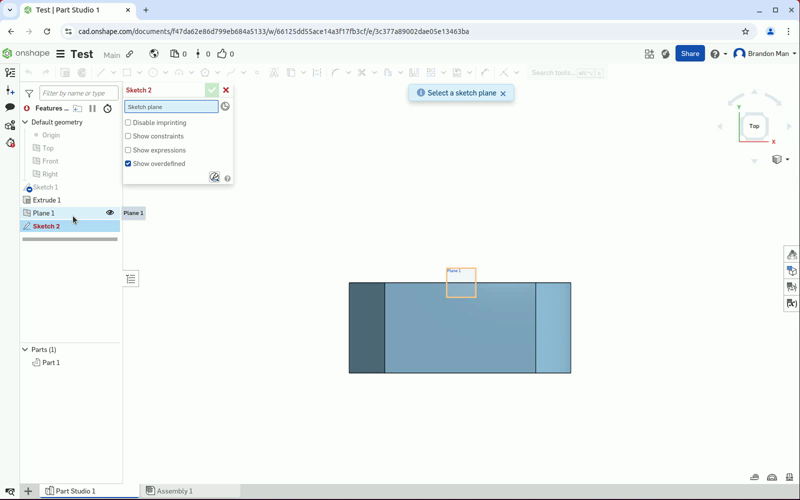
click(73, 215)
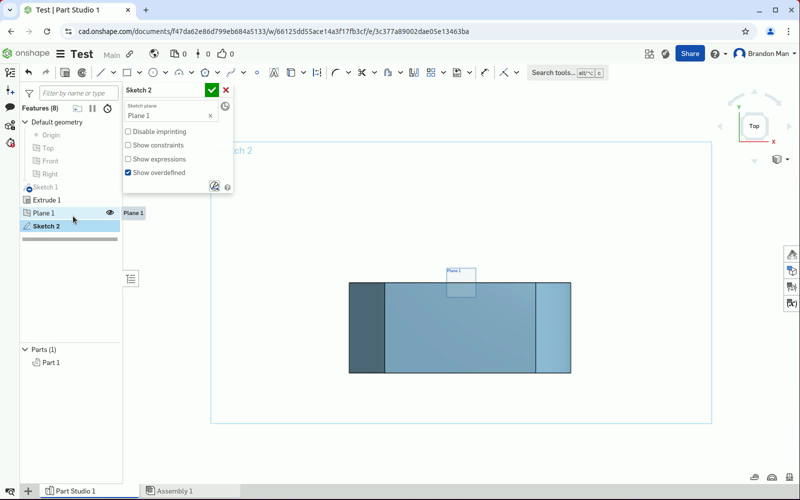
mouse_move(73, 352)
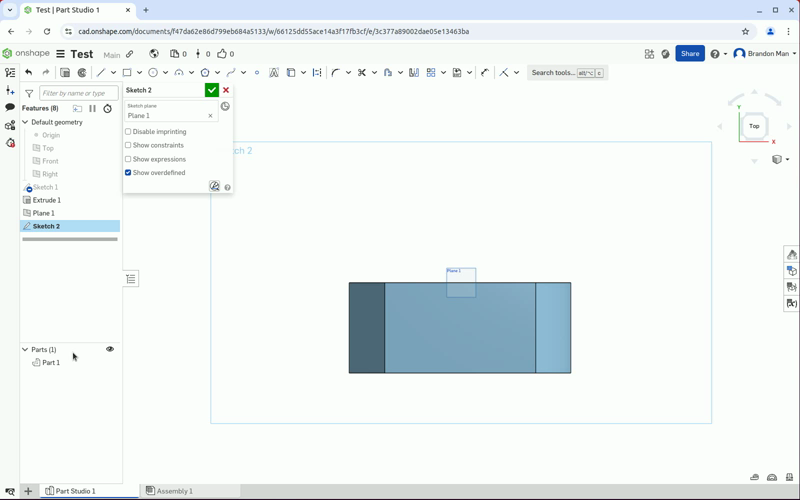
key(y)
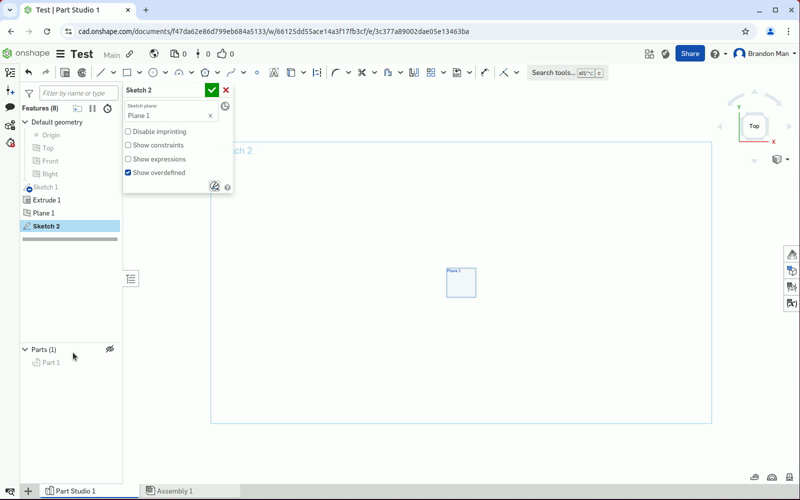
key(c)
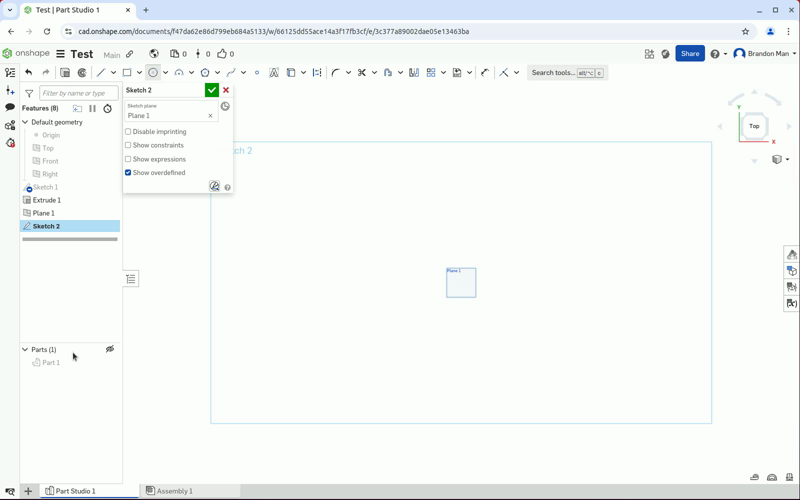
key_down(shift)
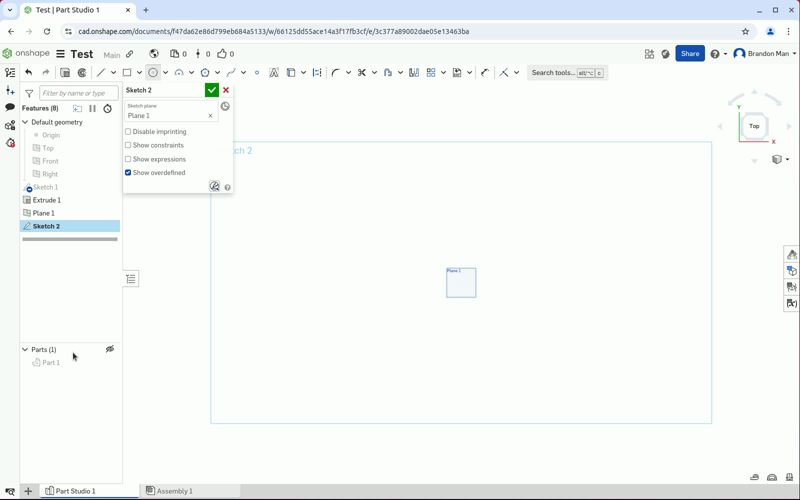
mouse_move(407, 305)
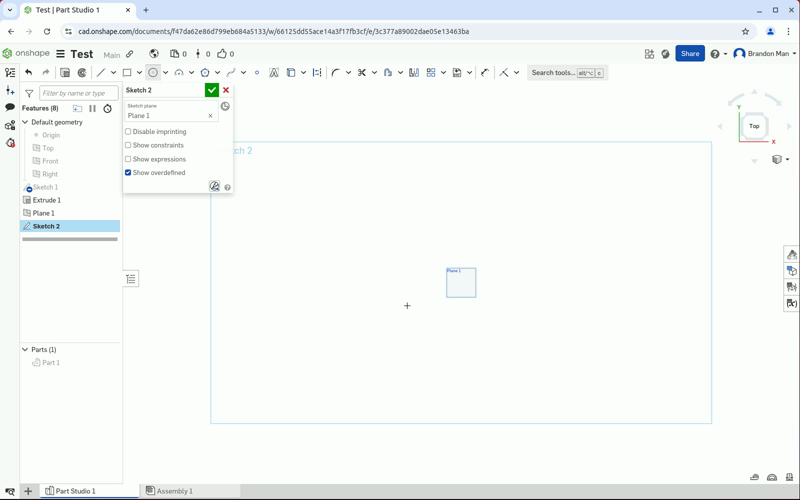
click(407, 305)
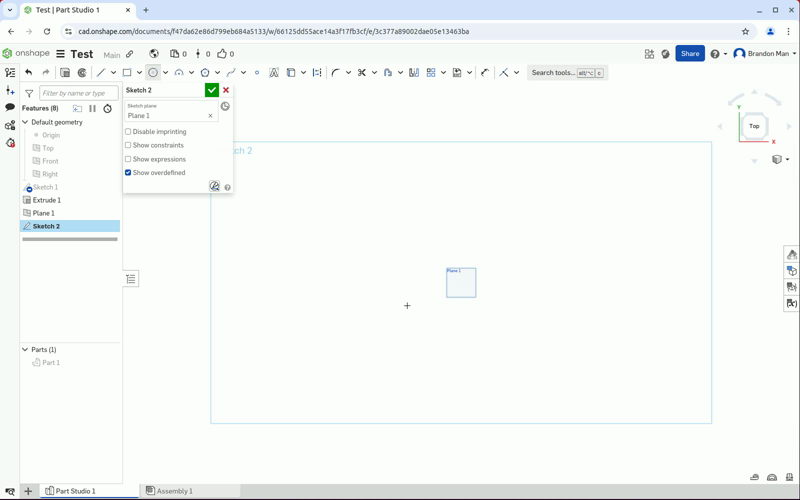
key_up(shift)
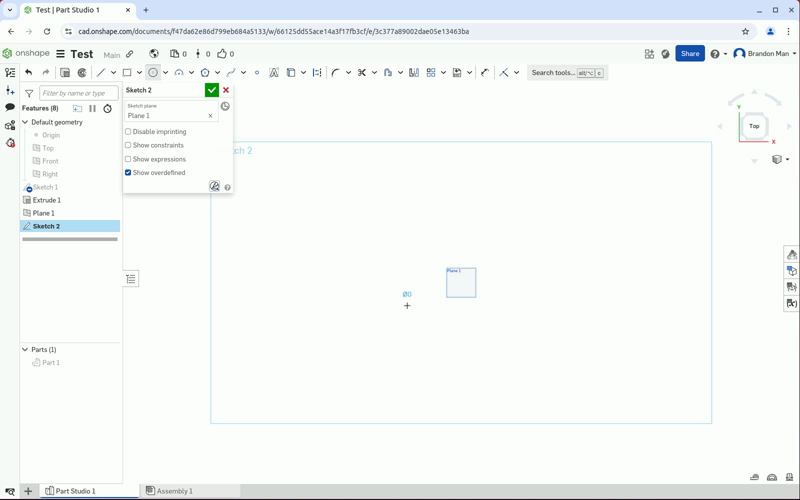
mouse_move(414, 305)
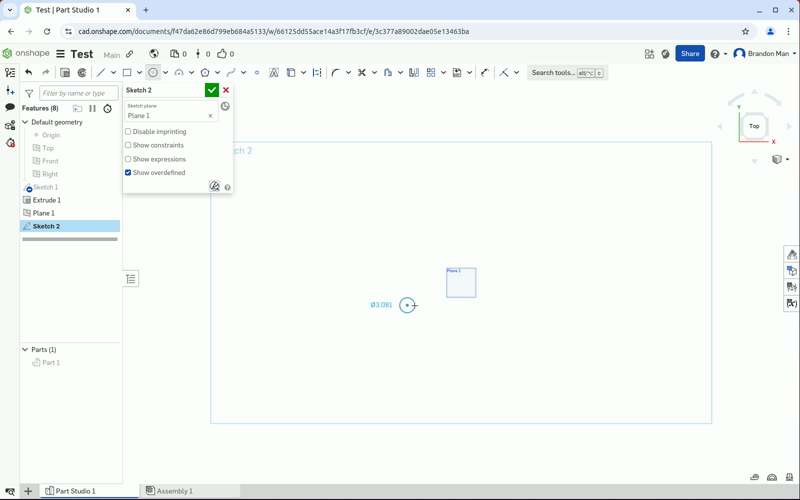
click(414, 305)
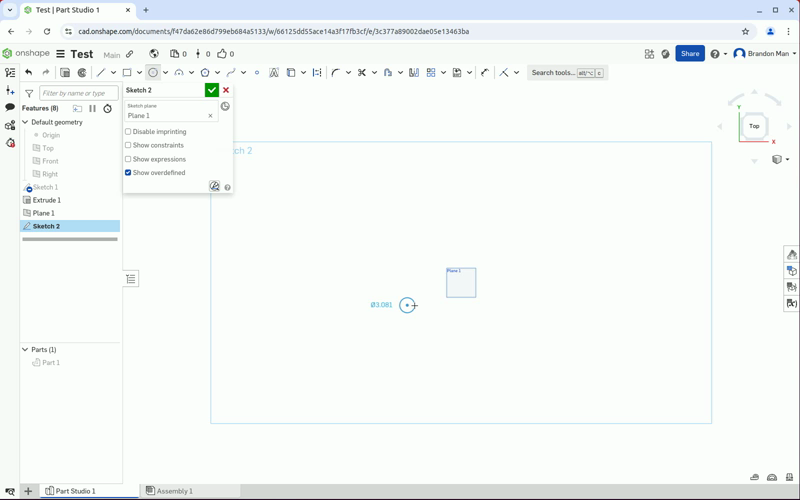
key(esc)
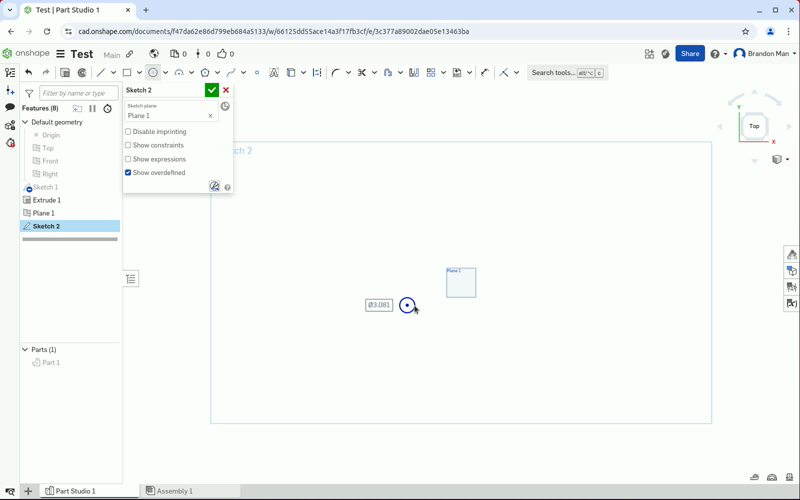
mouse_move(405, 310)
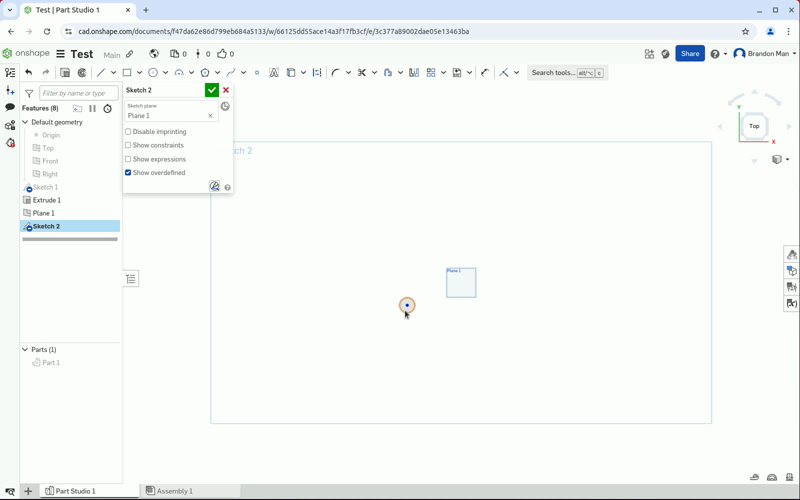
scroll(6)
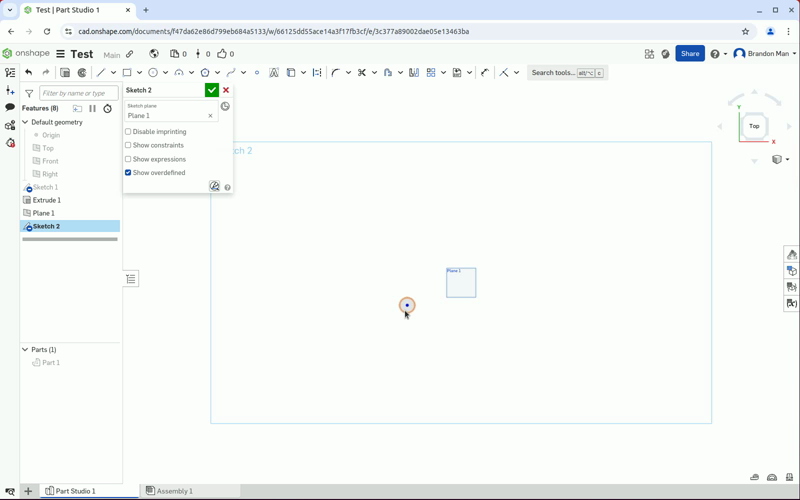
scroll(6)
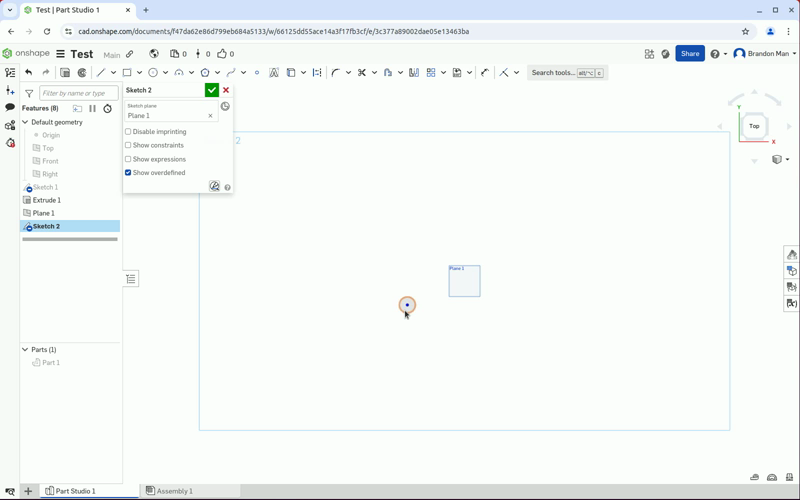
scroll(6)
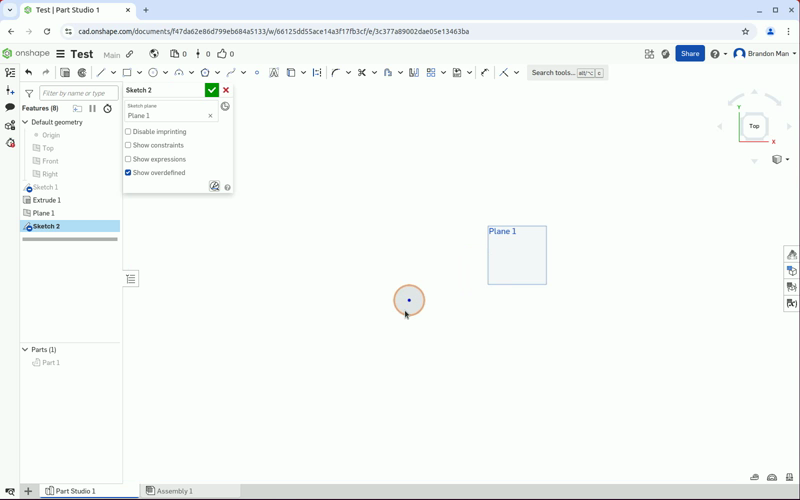
scroll(6)
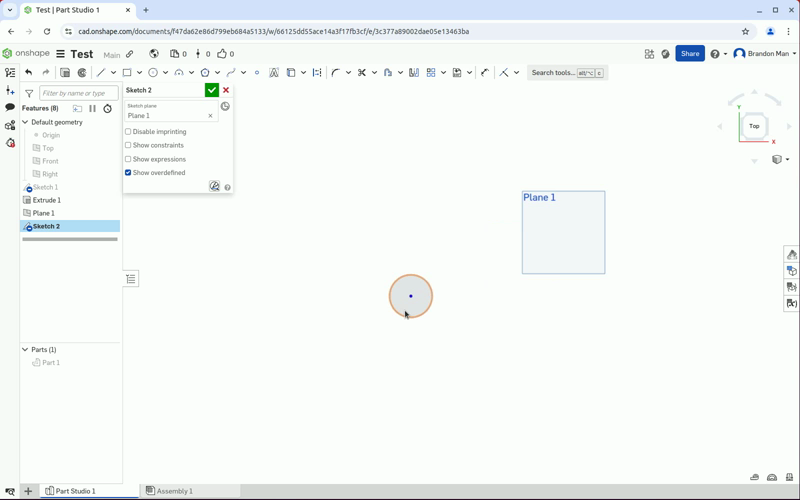
scroll(6)
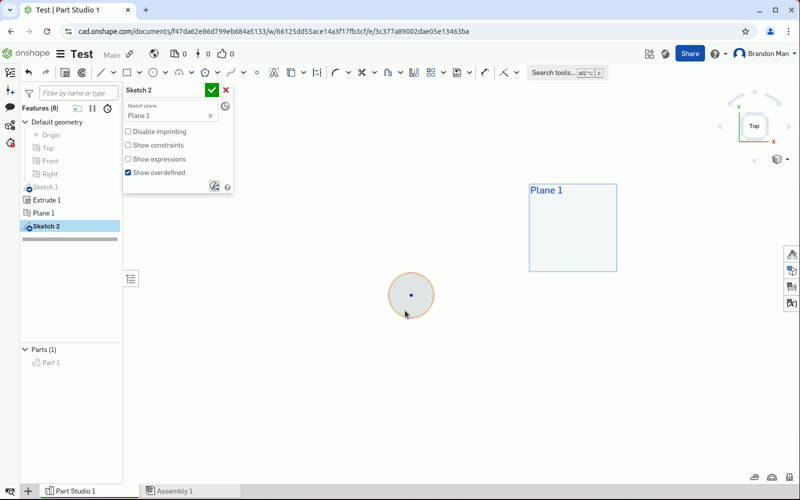
scroll(6)
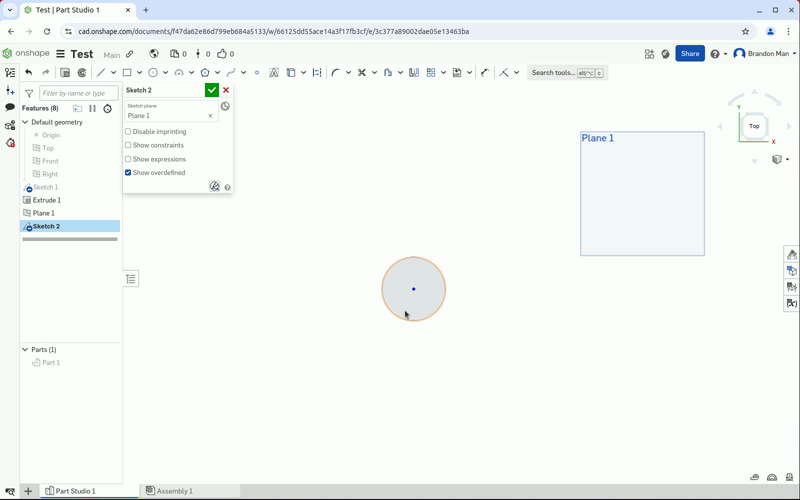
scroll(6)
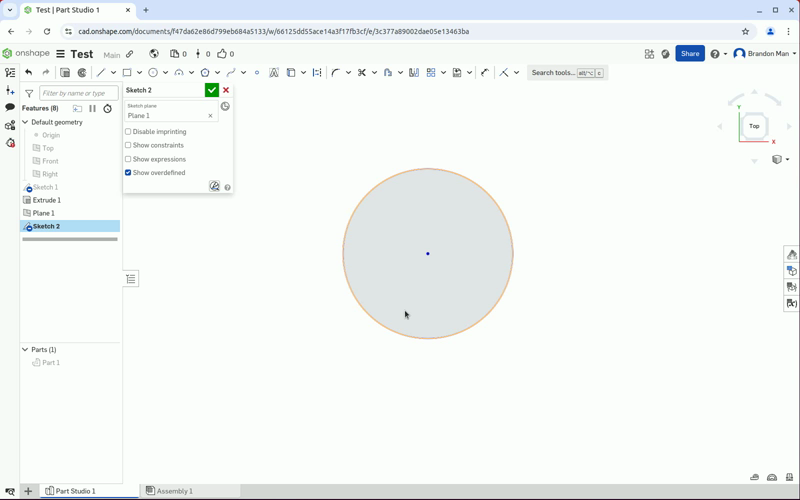
click(405, 310)
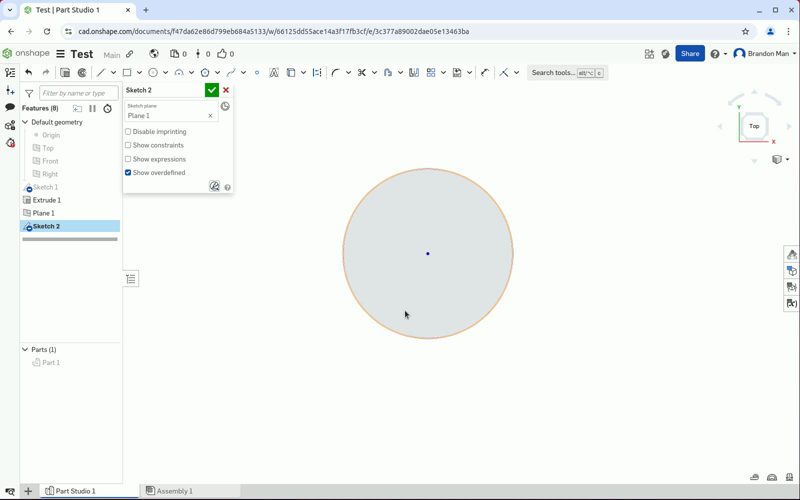
scroll(-6)
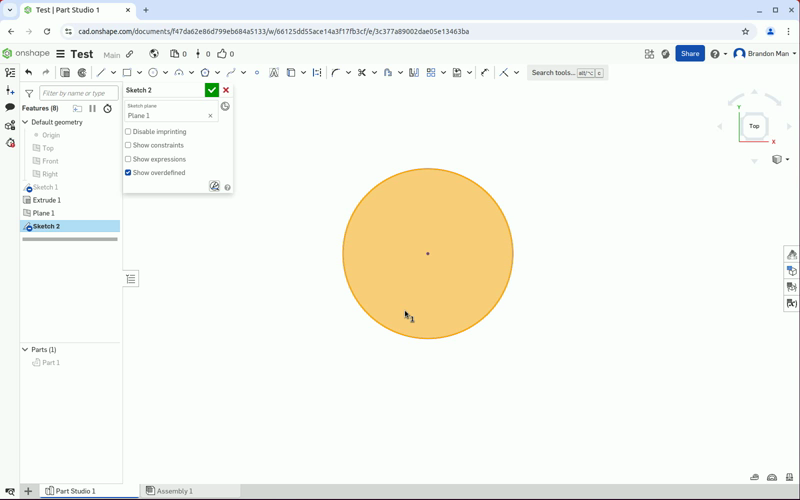
scroll(-6)
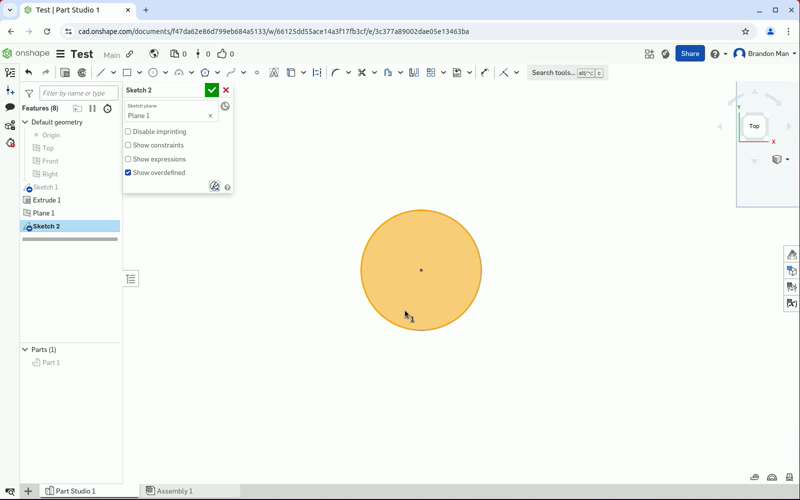
scroll(-6)
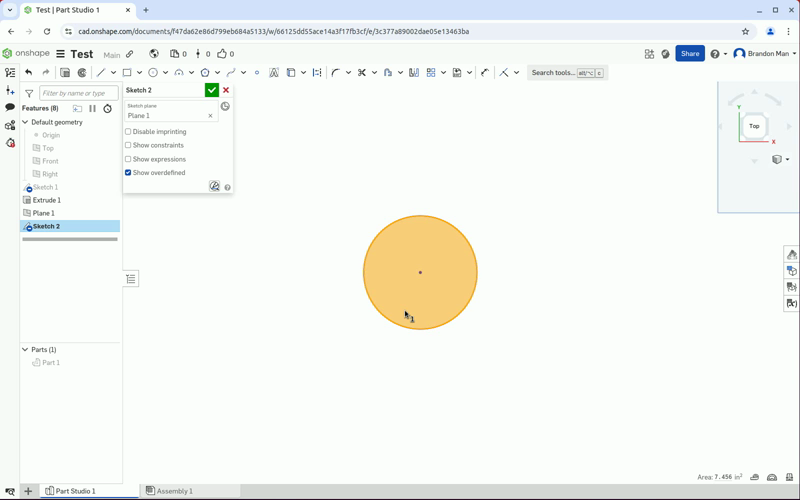
scroll(-6)
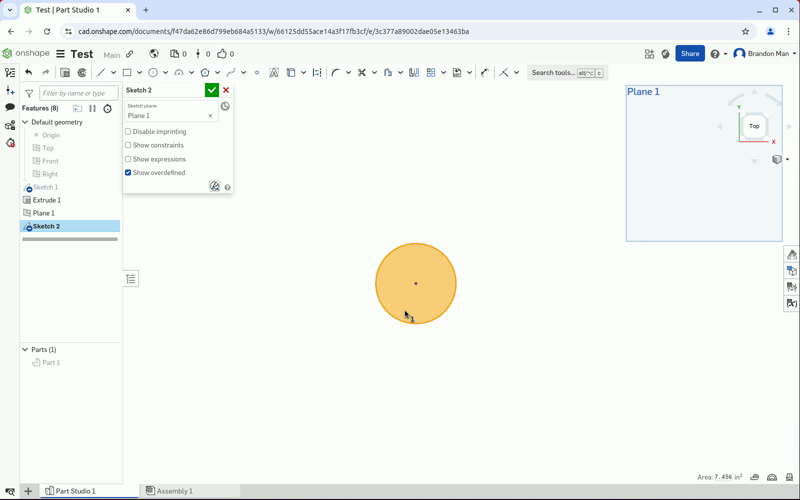
scroll(-6)
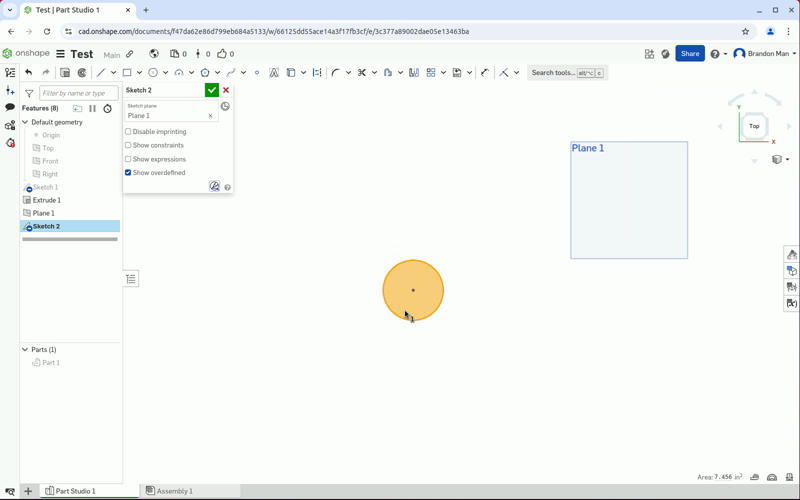
scroll(-6)
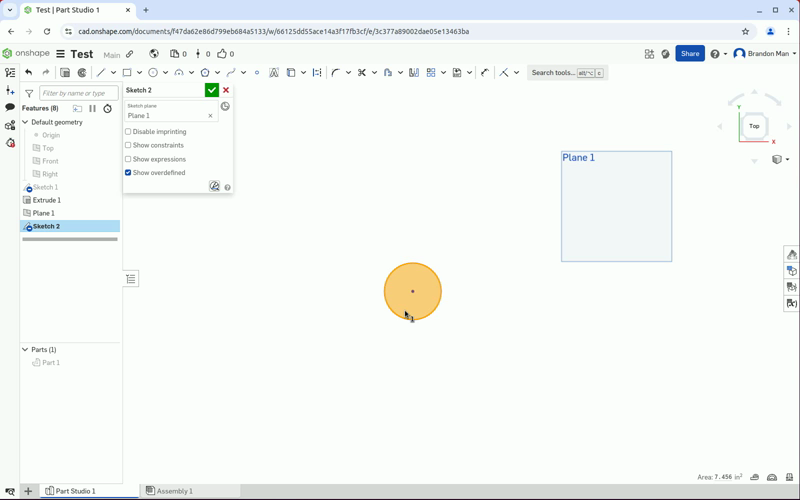
scroll(-6)
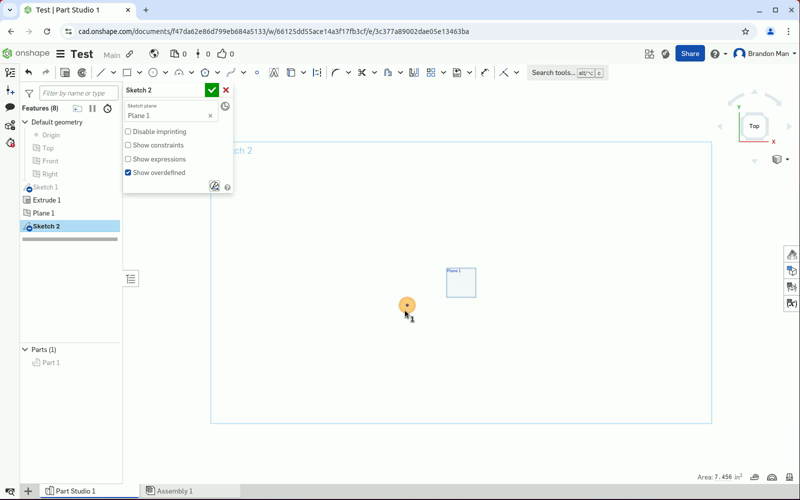
mouse_move(73, 352)
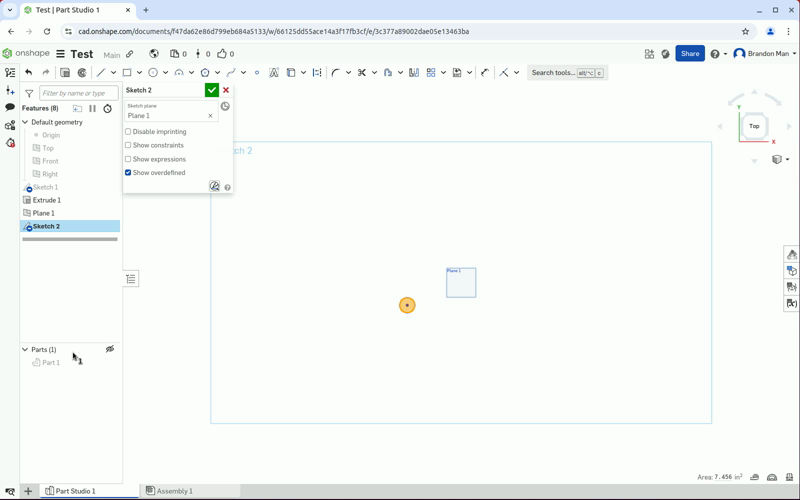
key(shift+y)
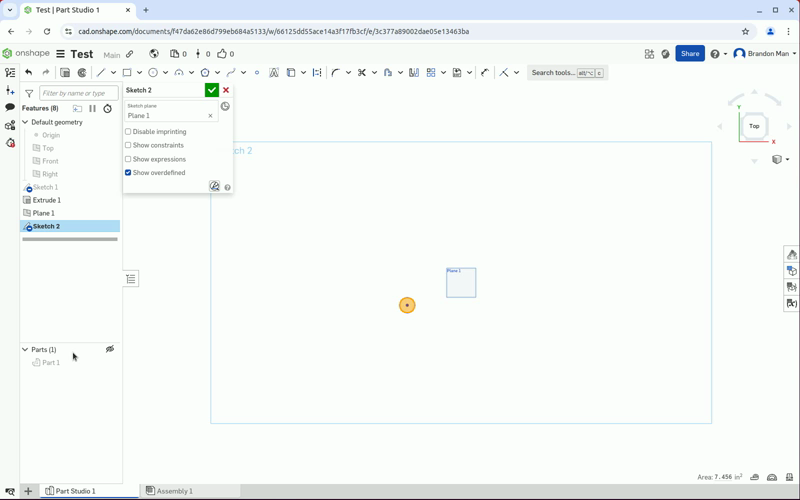
key(shift+e)
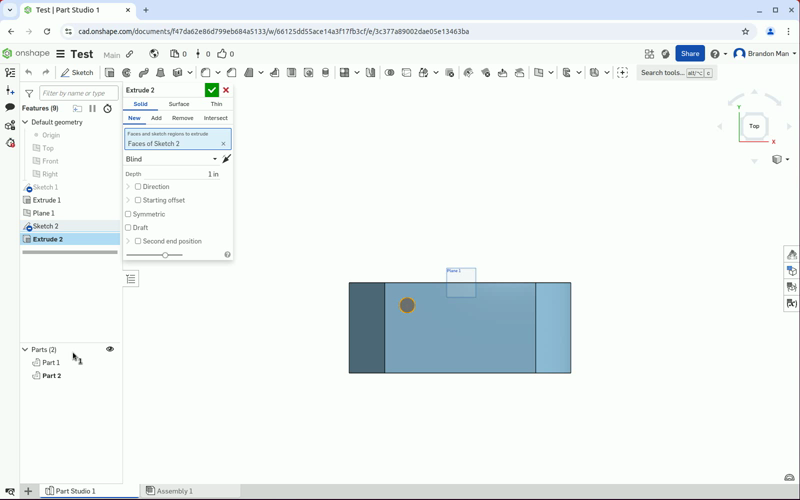
mouse_move(143, 106)
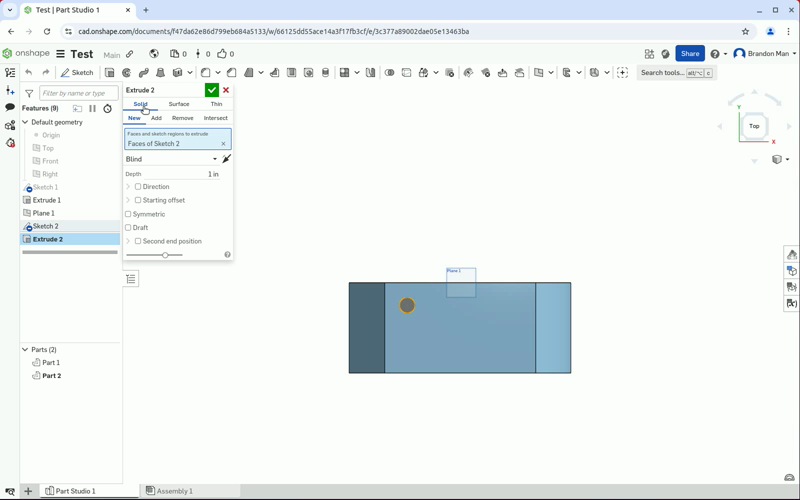
click(143, 106)
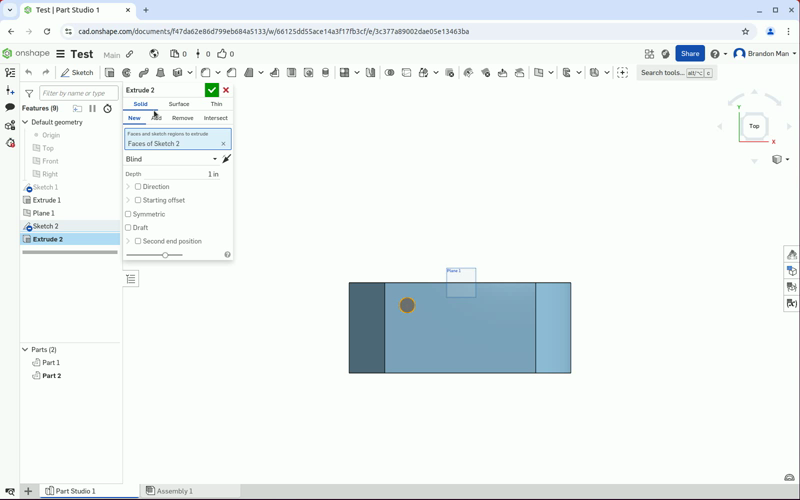
mouse_move(186, 120)
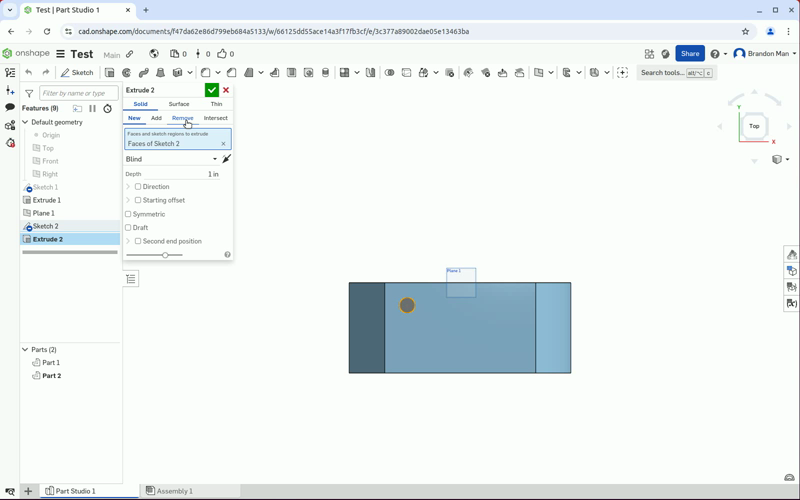
click(186, 120)
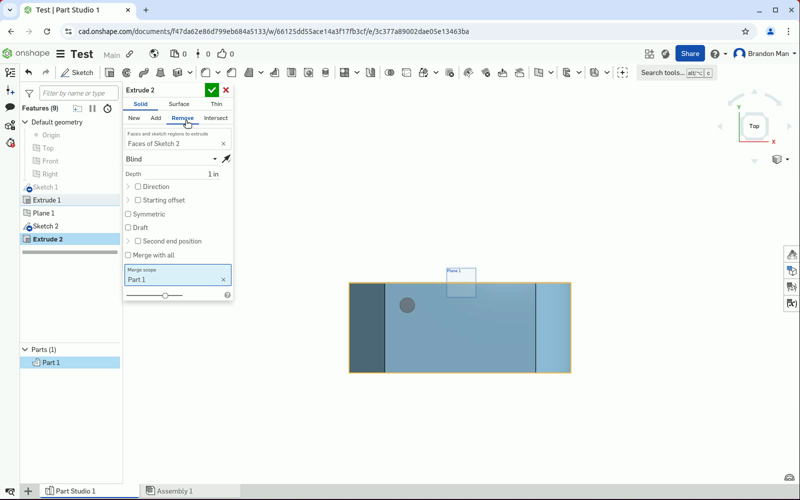
key(tab, 4)
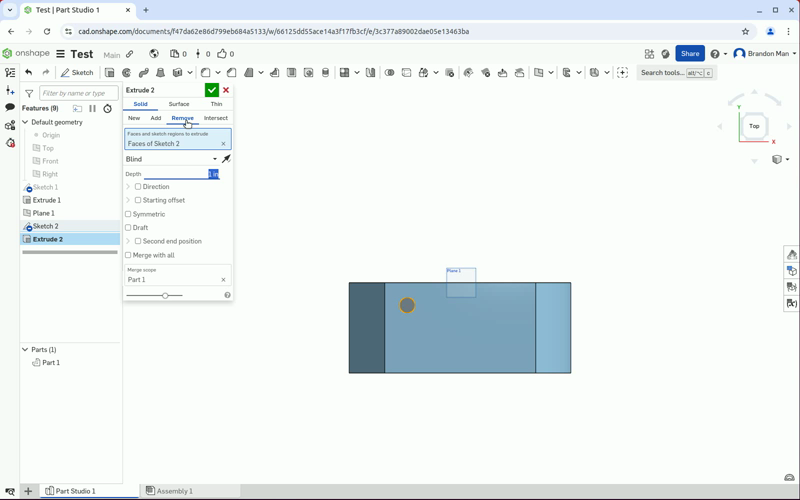
text(9.147)
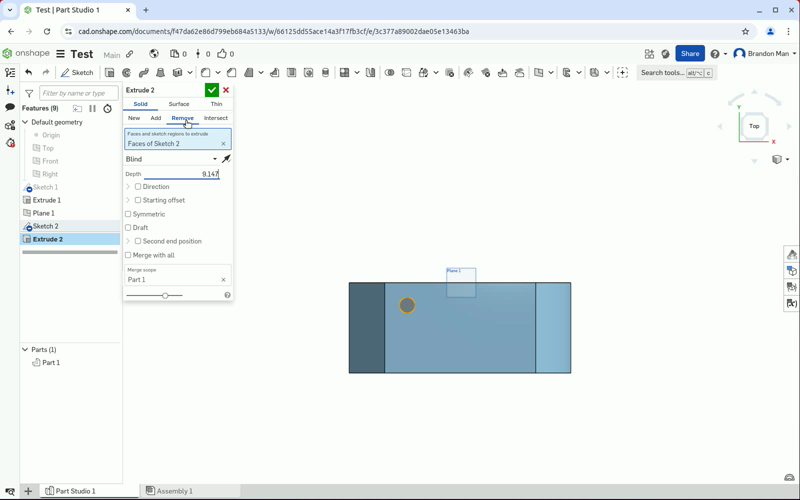
key(tab, 6)
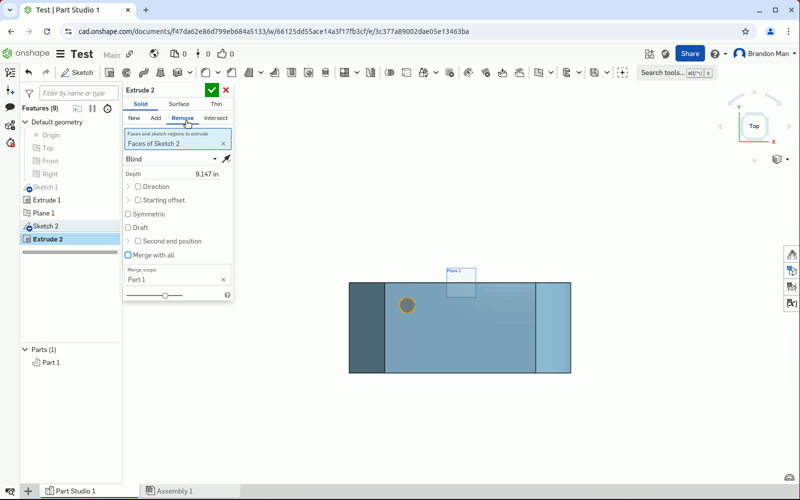
key(space)
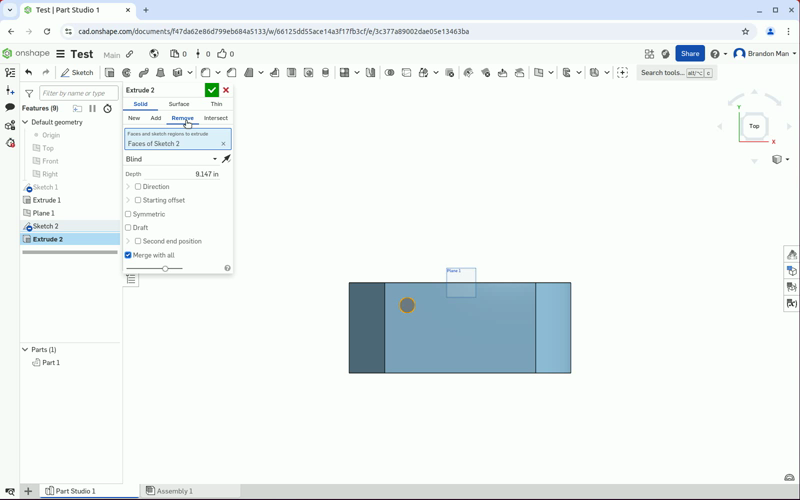
key(enter)
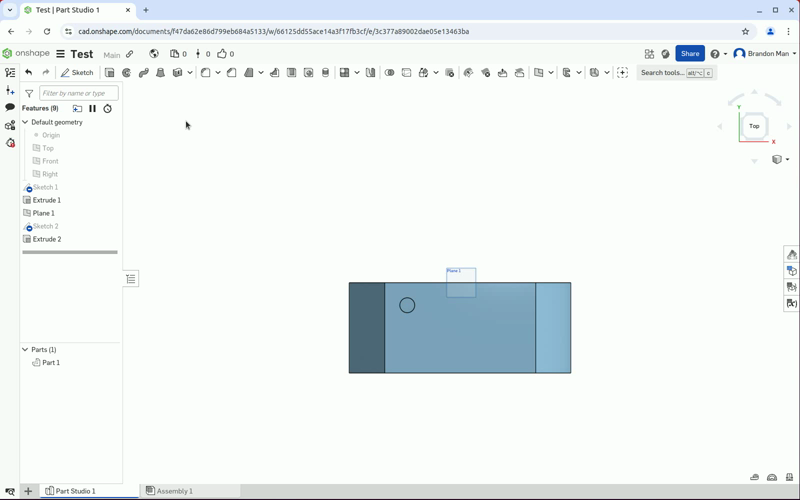
key(shift+h)
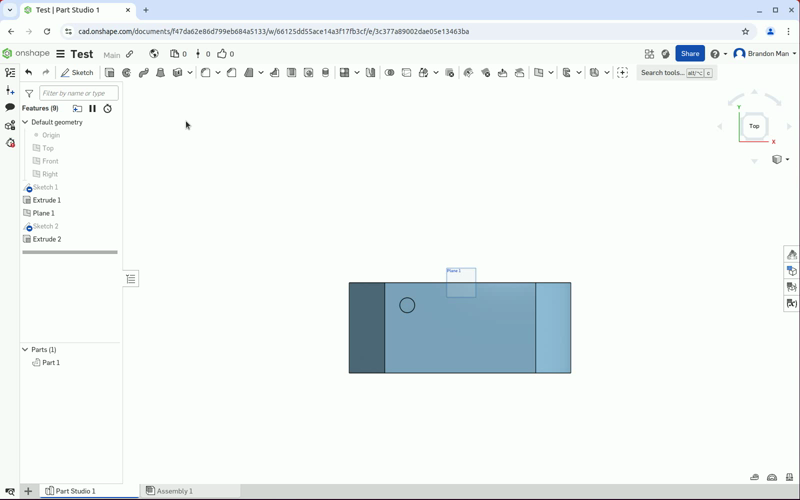
key(shift+h)
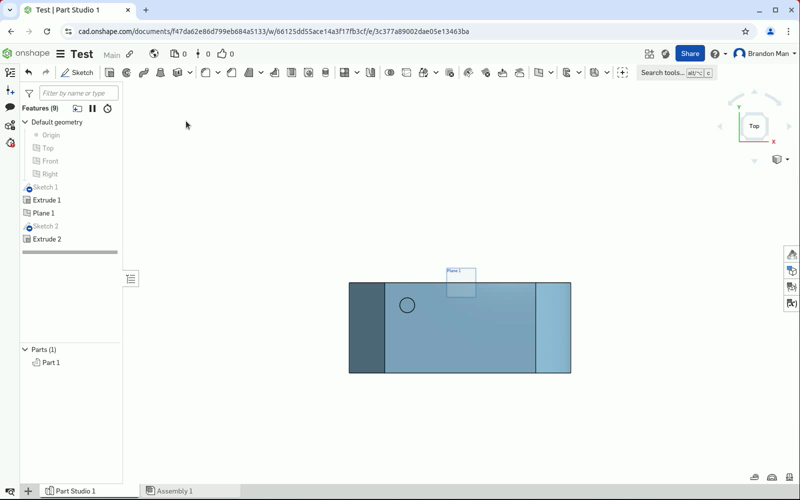
mouse_move(73, 189)
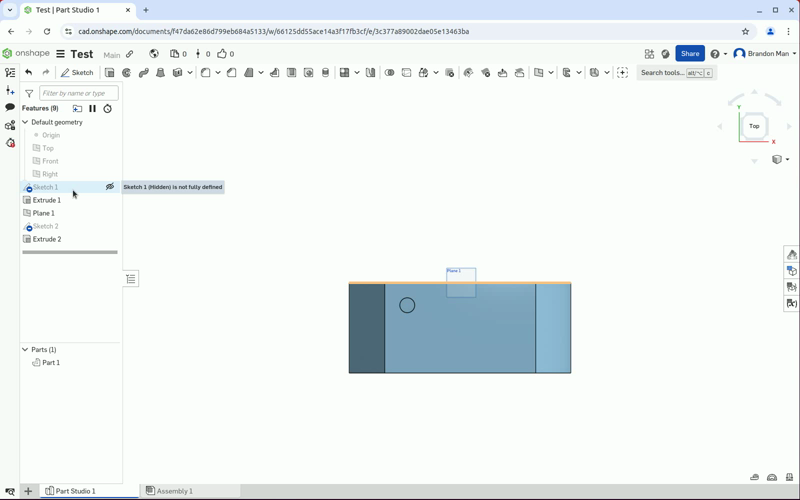
click(73, 189)
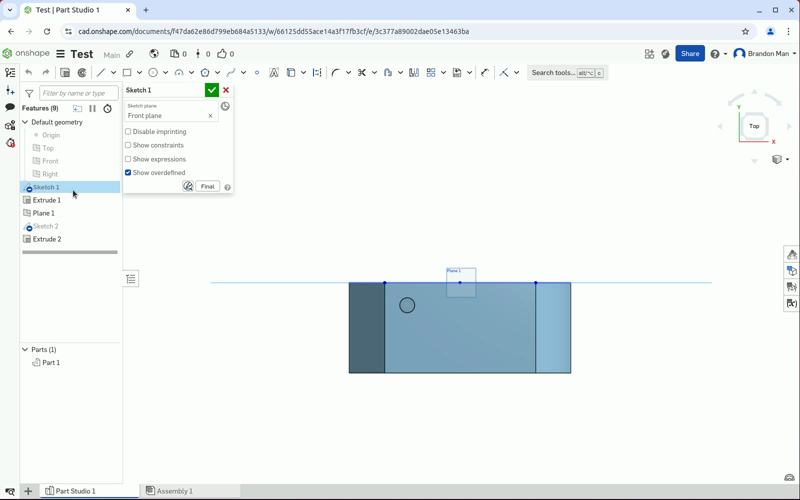
mouse_move(229, 92)
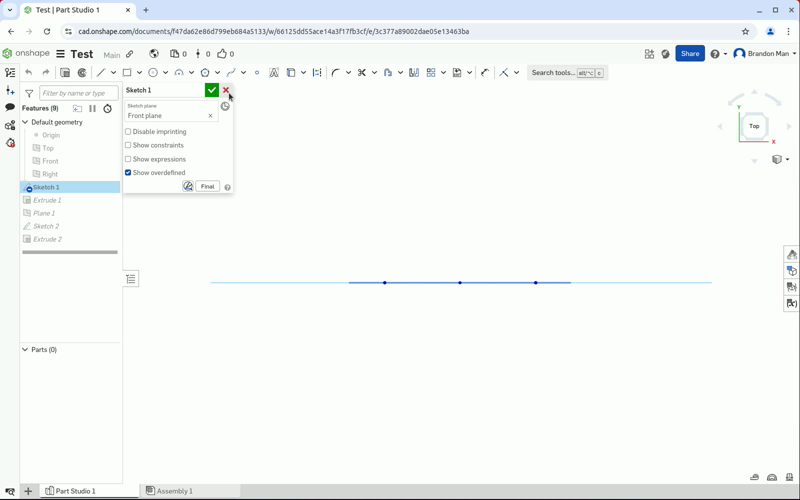
click(229, 92)
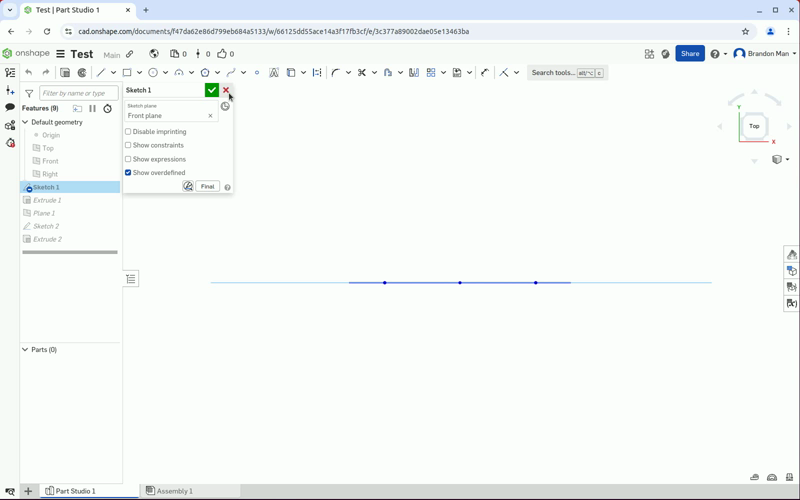
key(shift+s)
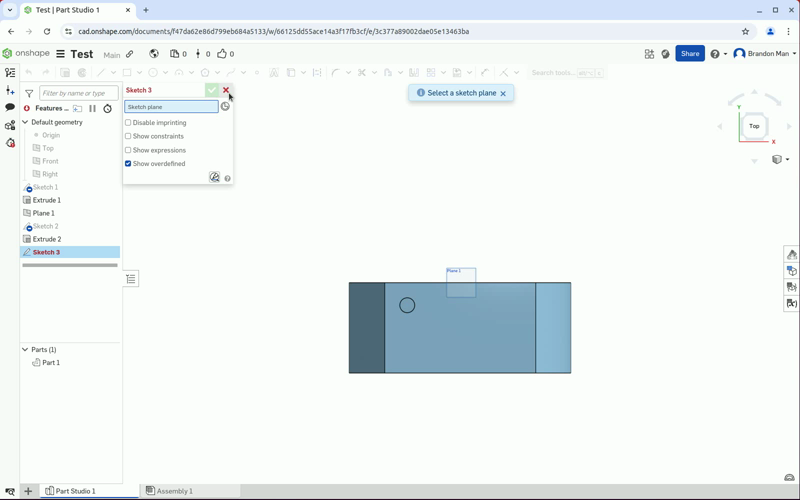
mouse_move(73, 215)
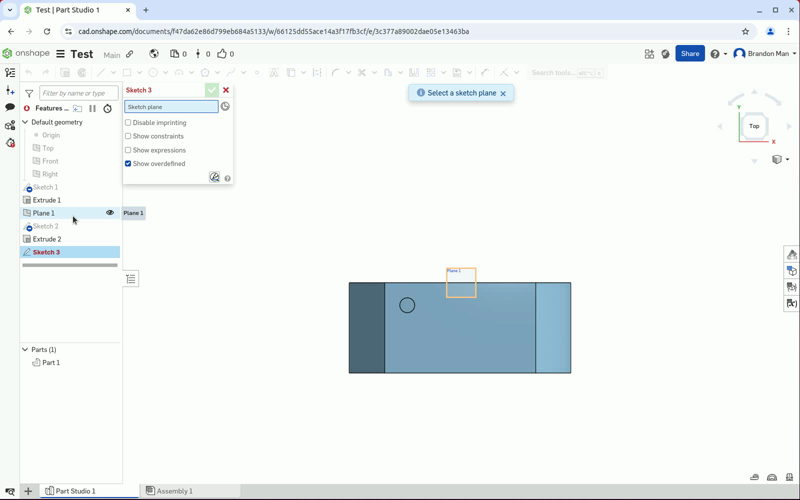
click(73, 215)
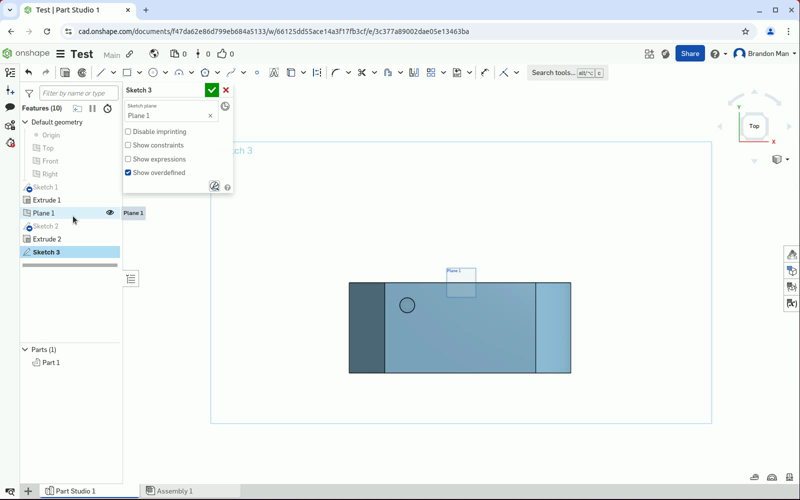
mouse_move(73, 352)
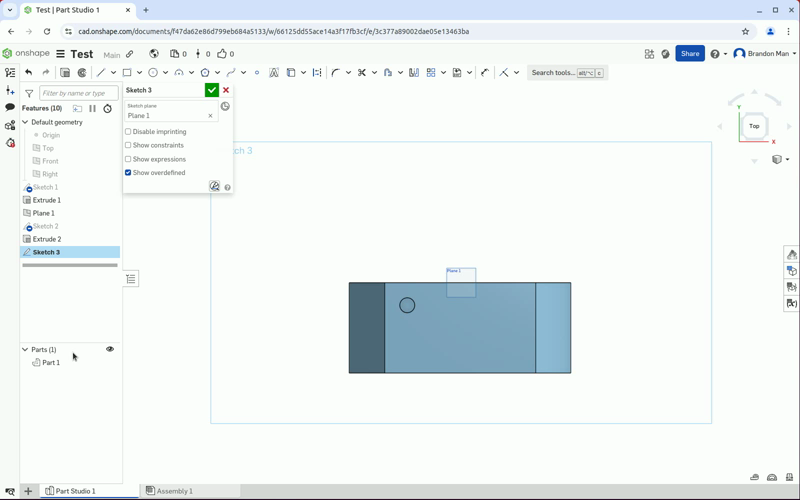
key(y)
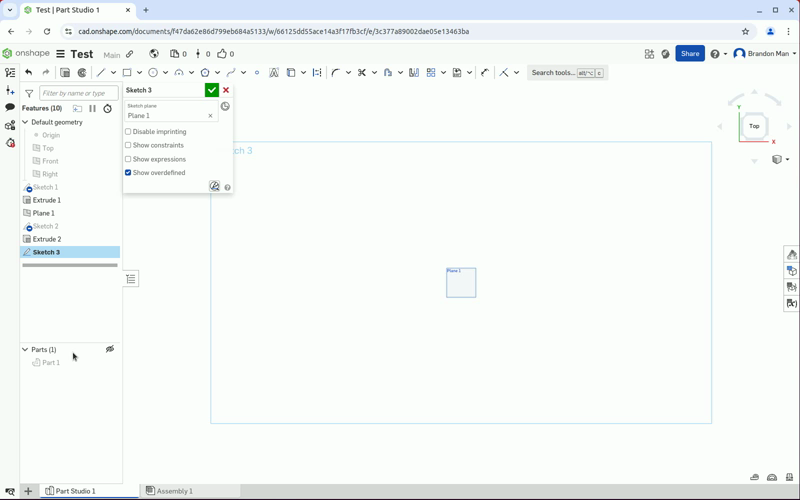
key(c)
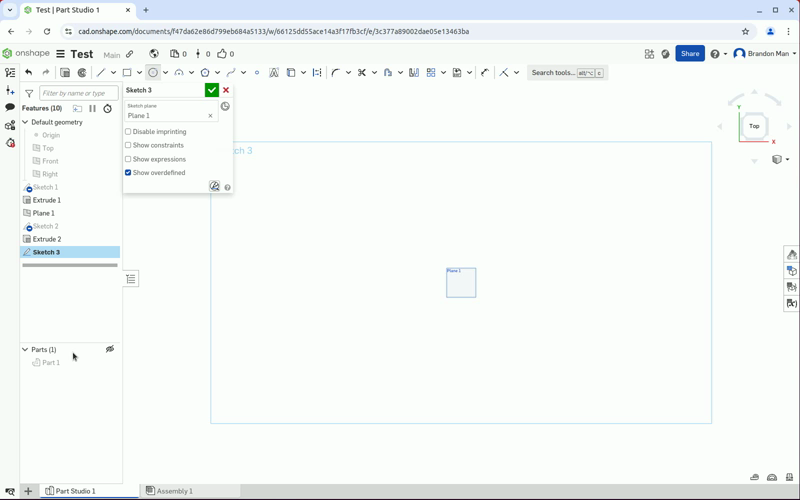
key_down(shift)
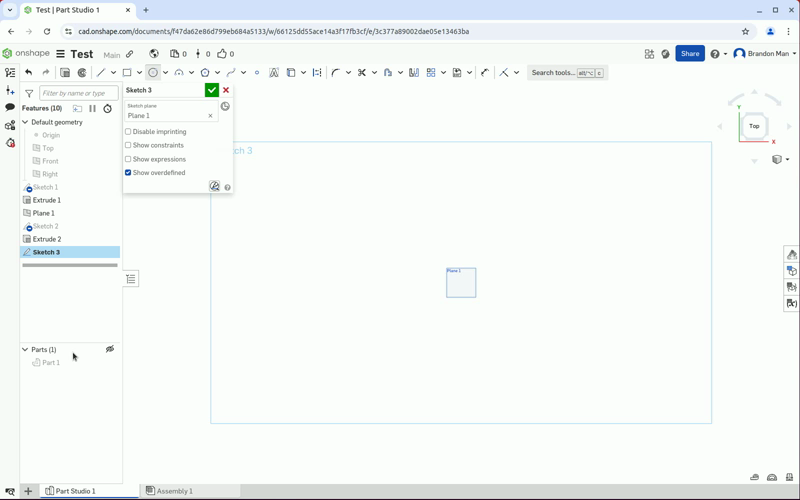
mouse_move(407, 351)
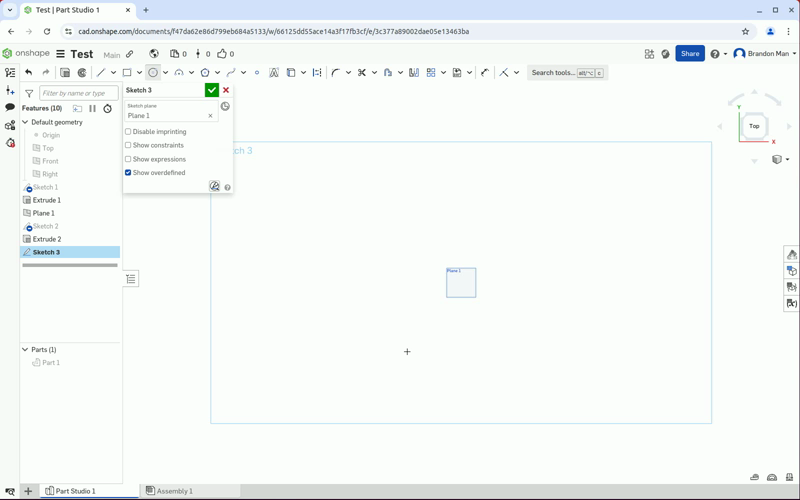
click(407, 351)
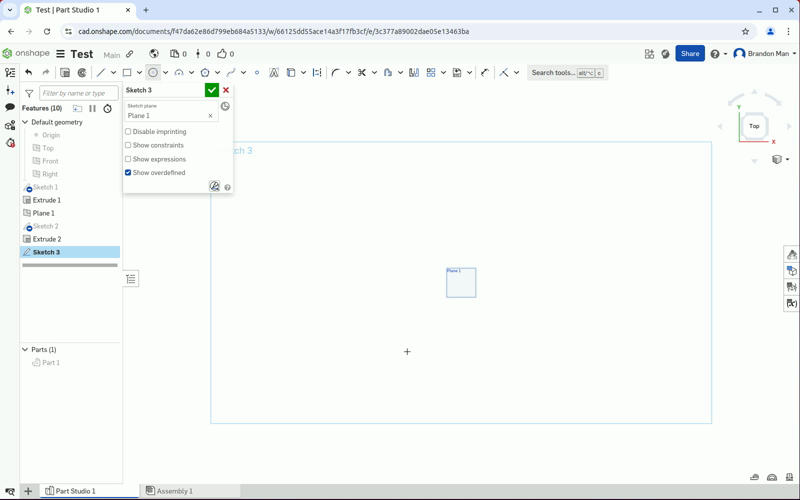
key_up(shift)
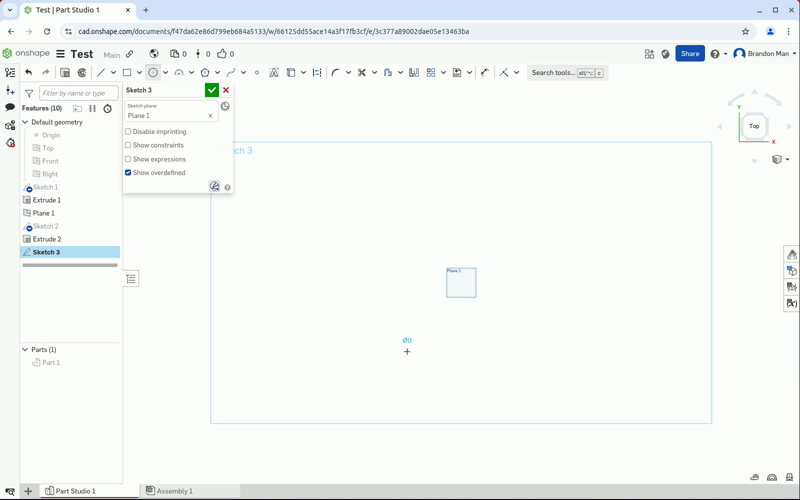
mouse_move(414, 351)
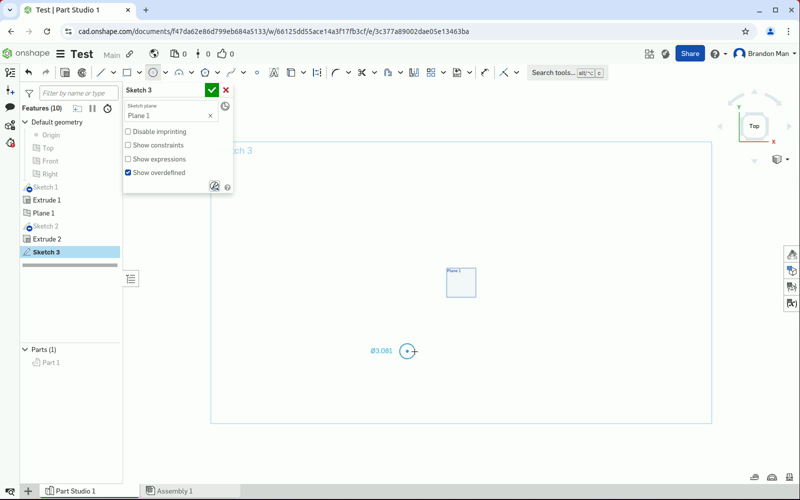
click(414, 351)
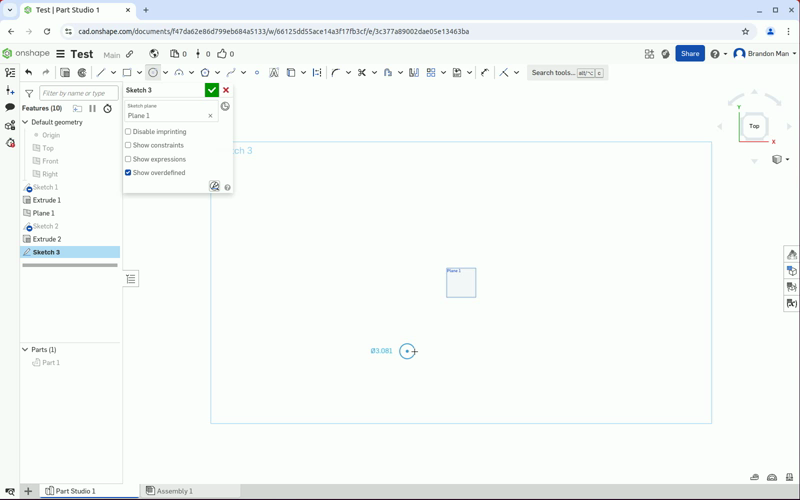
key(esc)
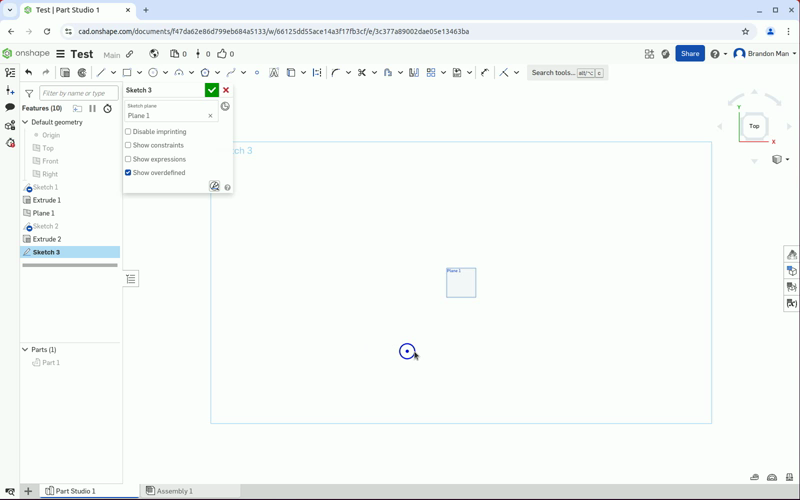
mouse_move(408, 346)
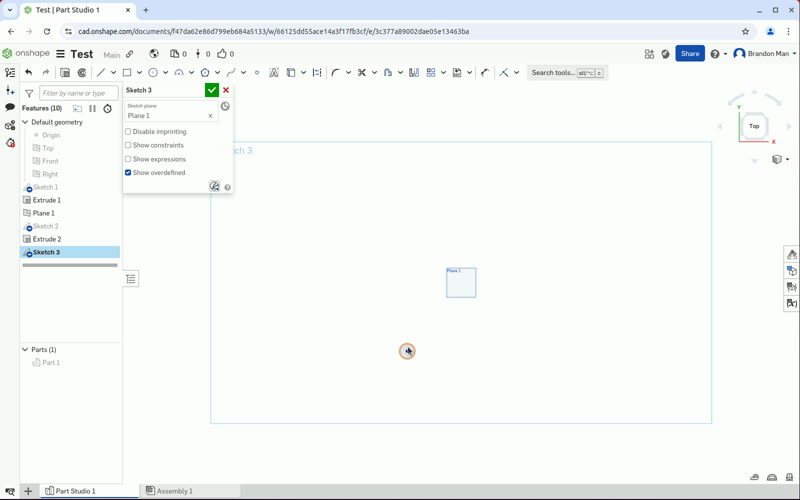
scroll(6)
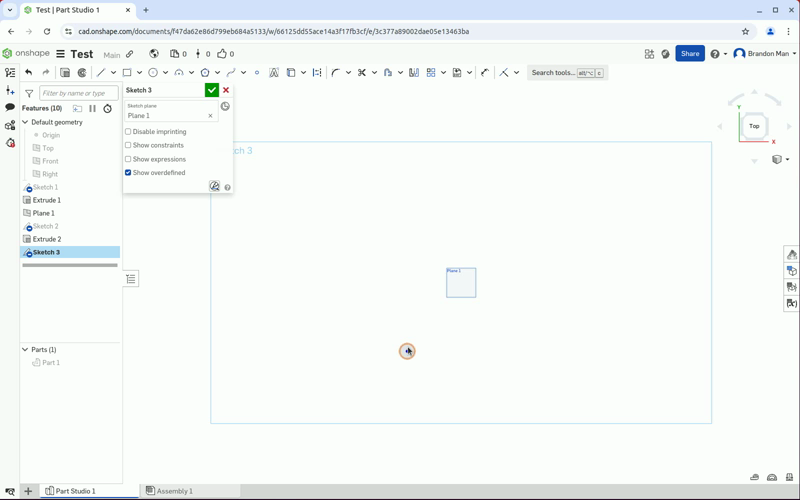
scroll(6)
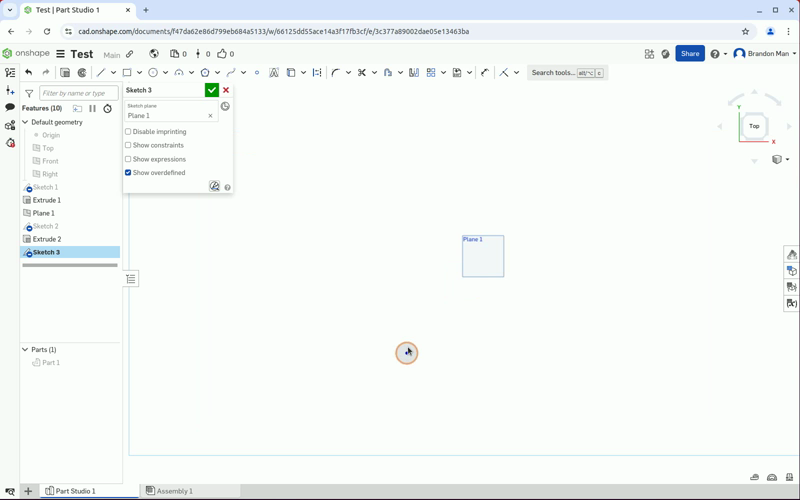
scroll(6)
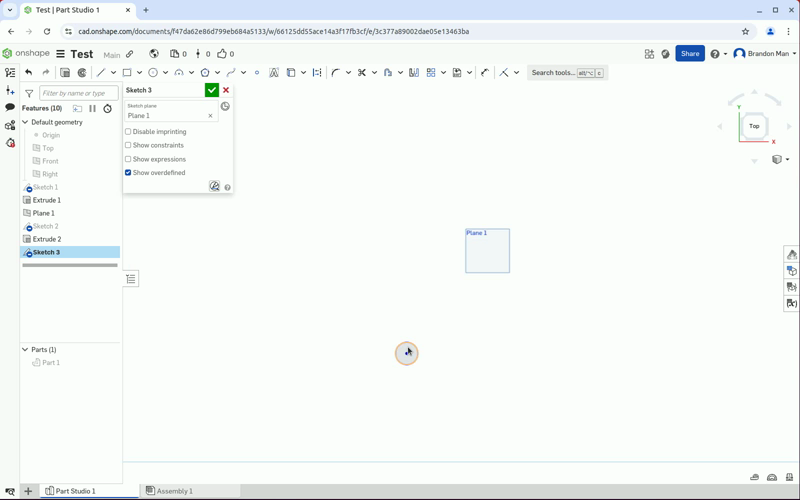
scroll(6)
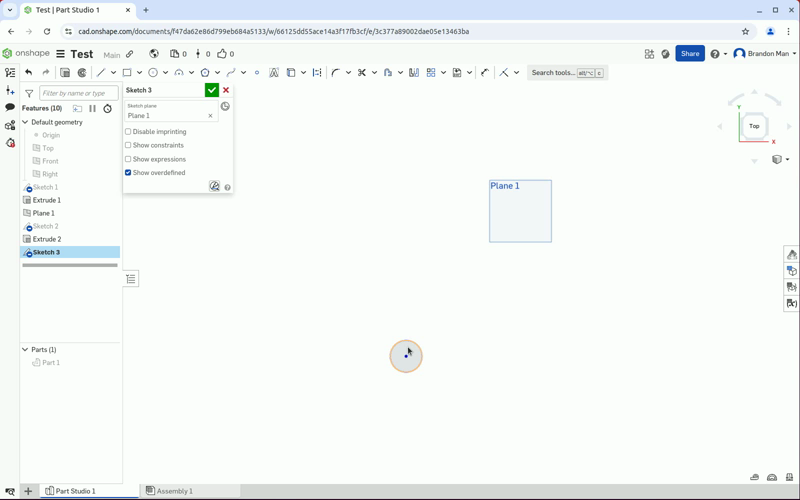
scroll(6)
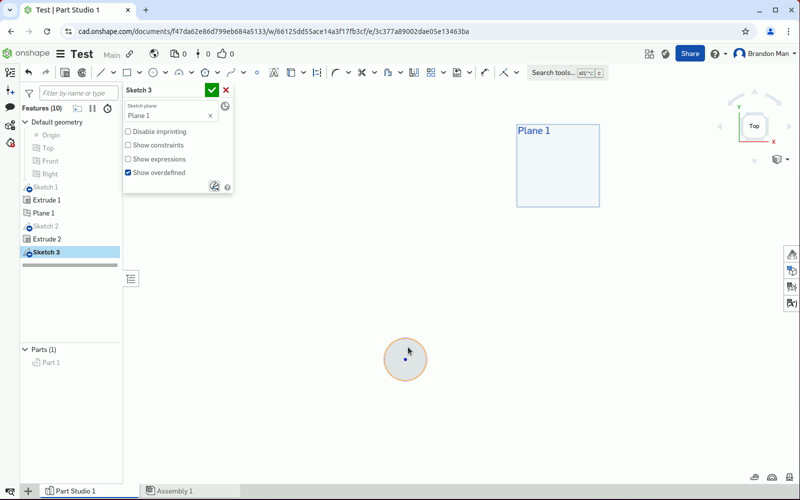
scroll(6)
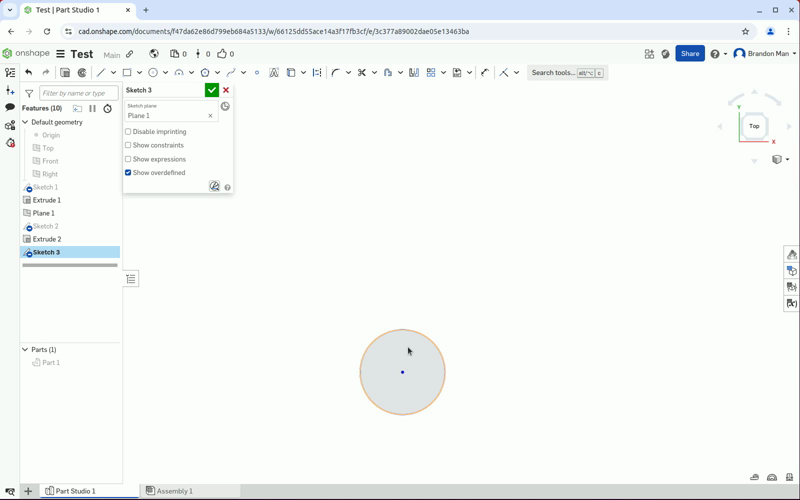
scroll(6)
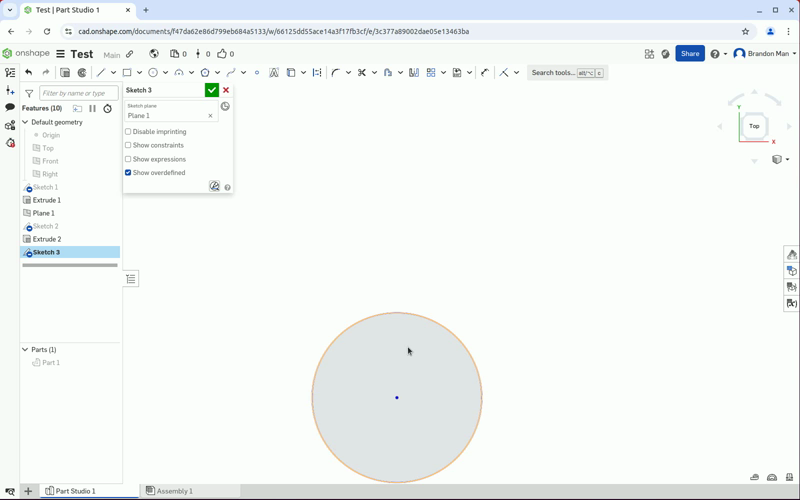
click(408, 346)
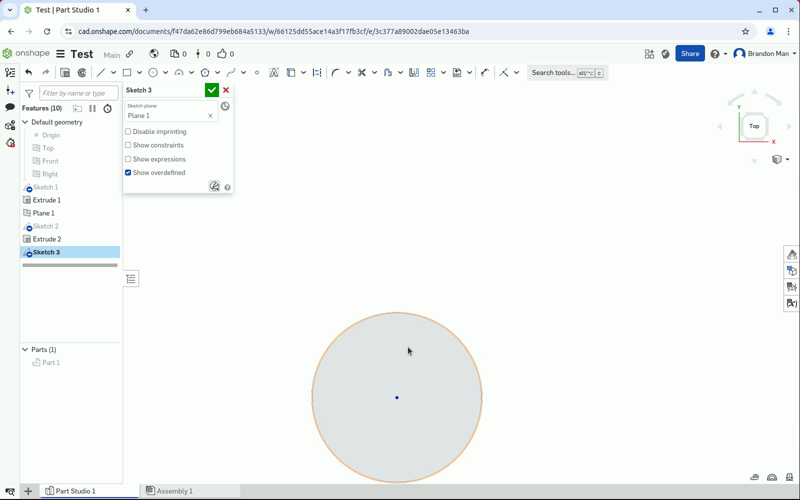
scroll(-6)
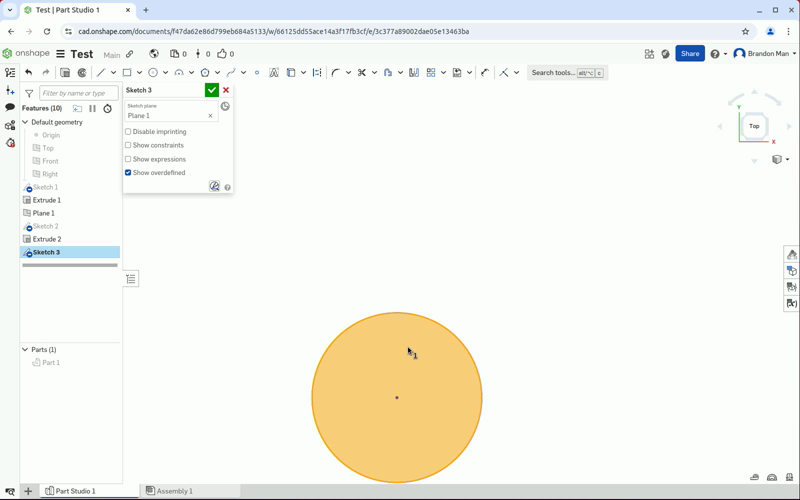
scroll(-6)
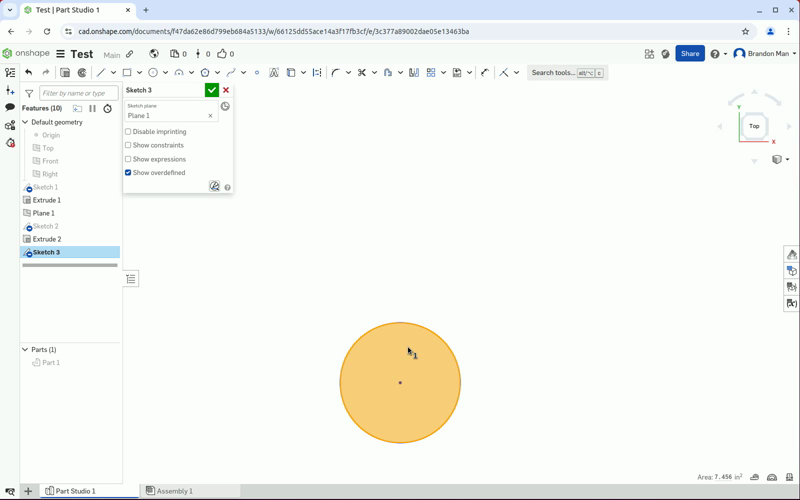
scroll(-6)
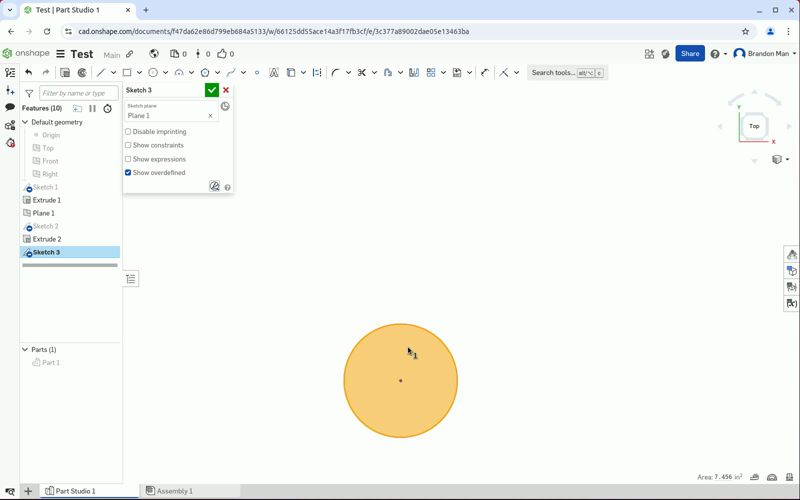
scroll(-6)
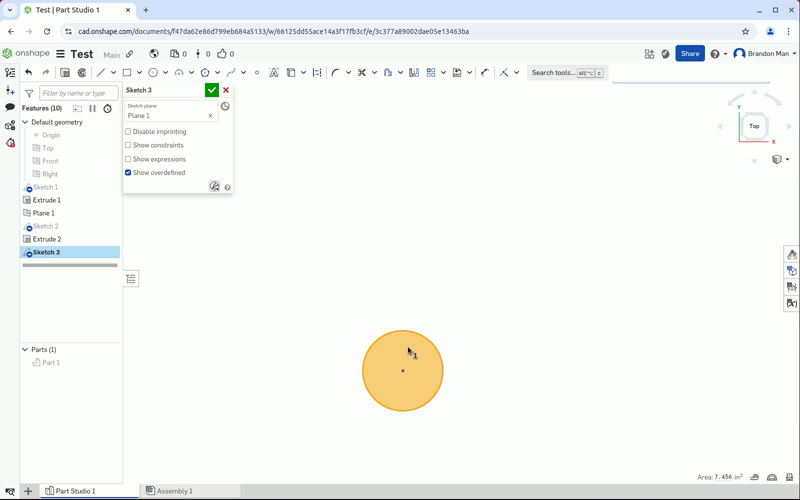
scroll(-6)
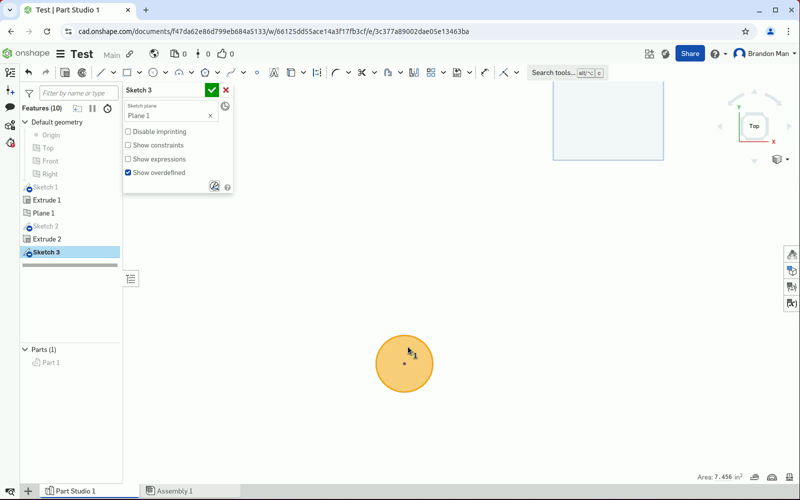
scroll(-6)
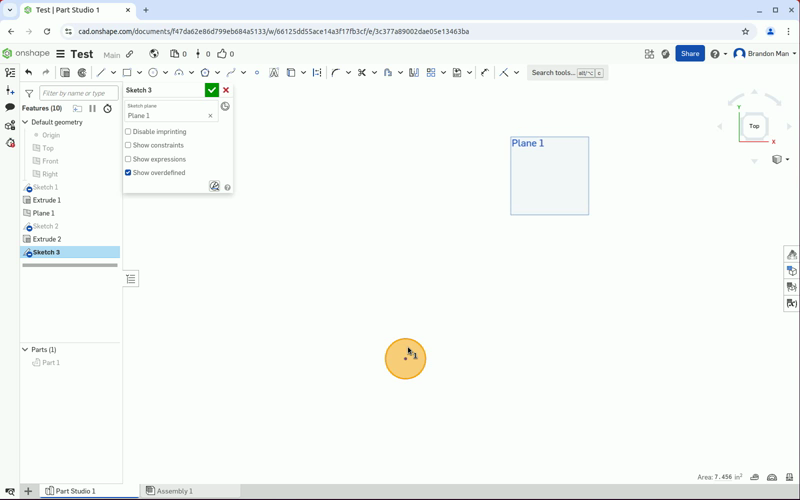
scroll(-6)
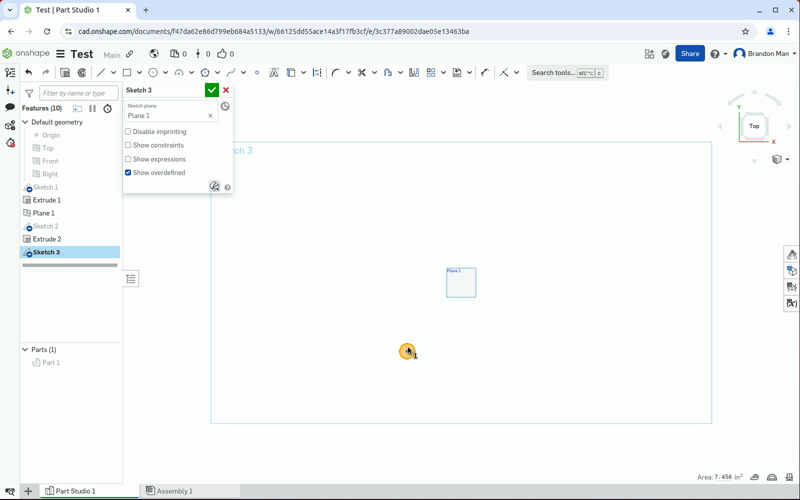
mouse_move(73, 352)
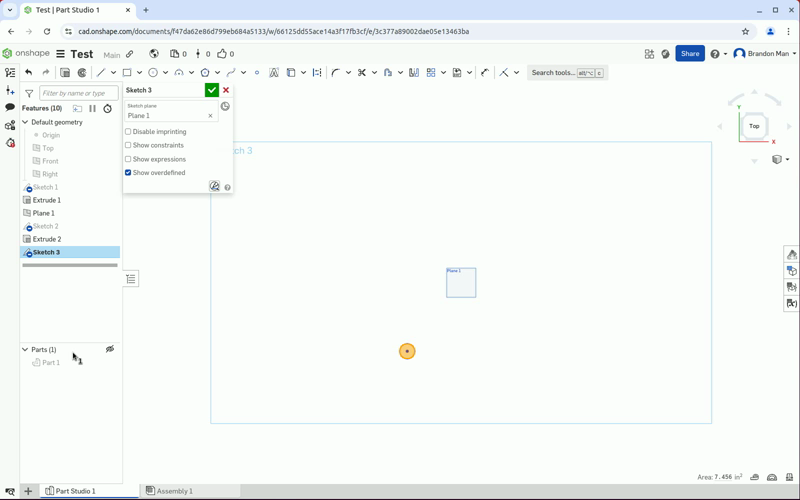
key(shift+y)
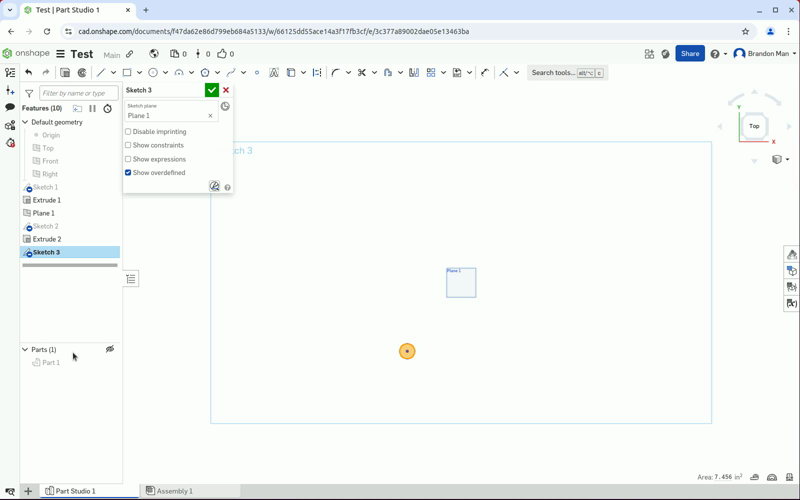
key(shift+e)
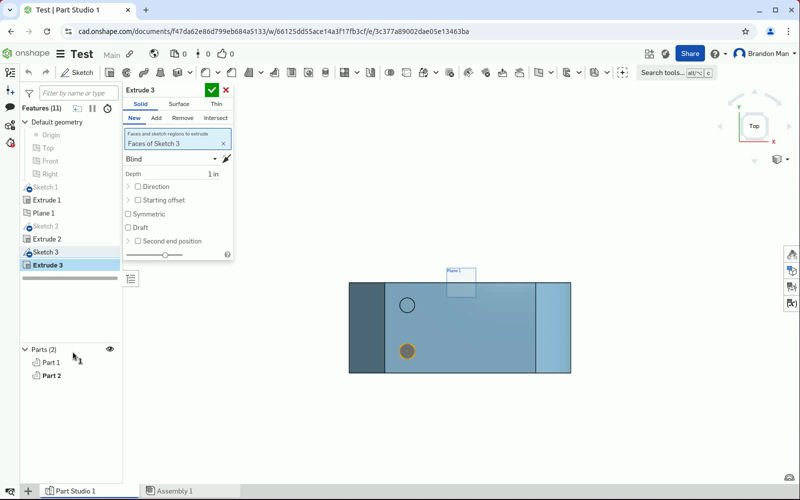
mouse_move(143, 106)
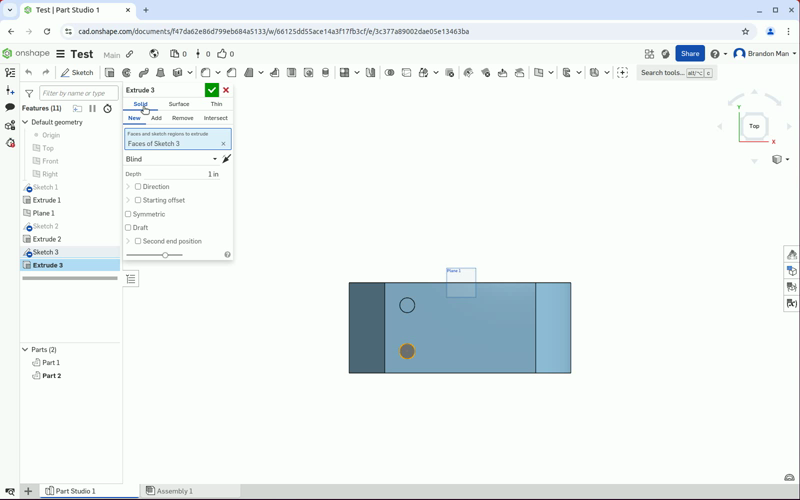
click(143, 106)
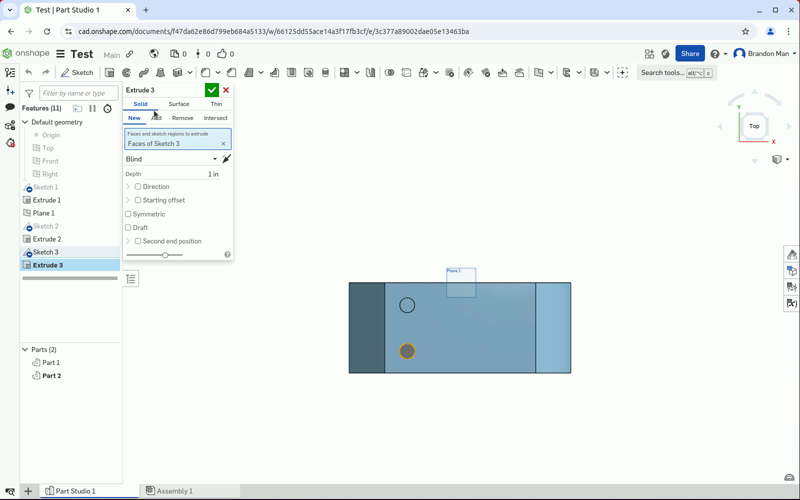
mouse_move(186, 120)
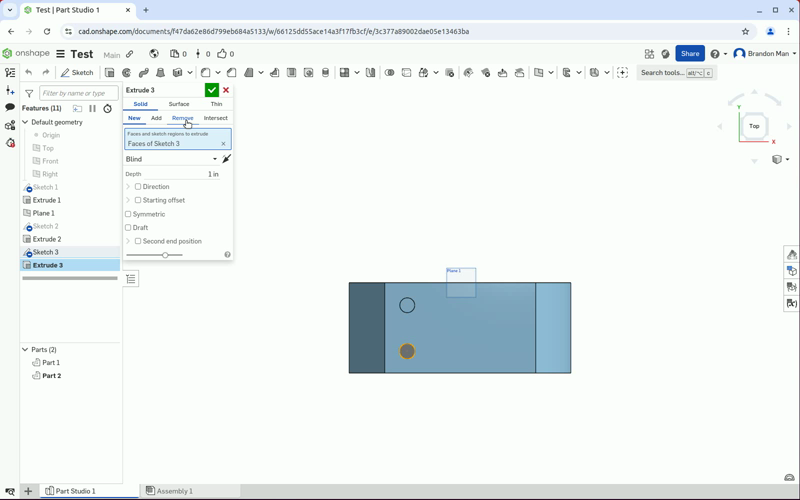
click(186, 120)
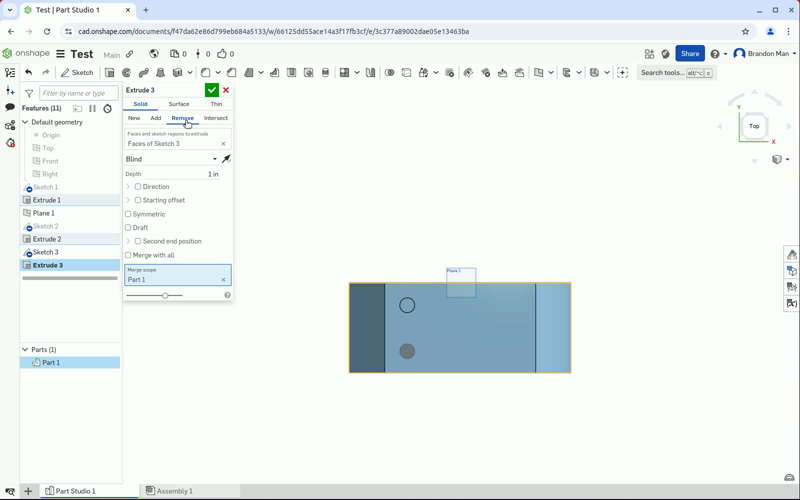
key(tab, 4)
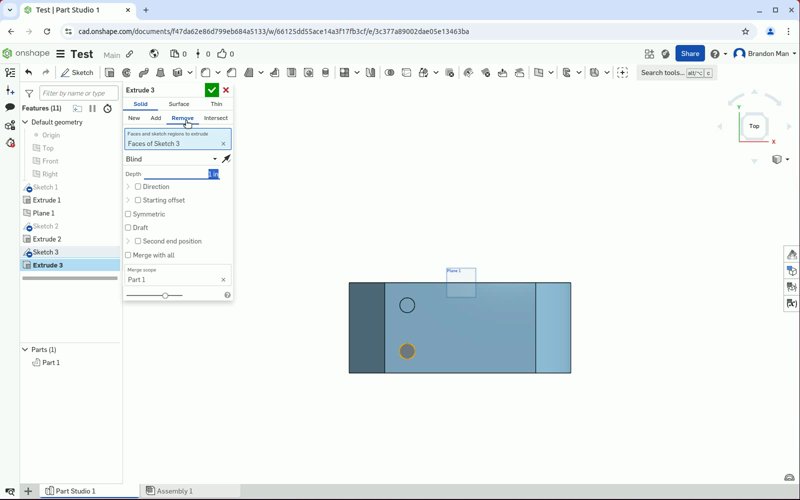
text(9.147)
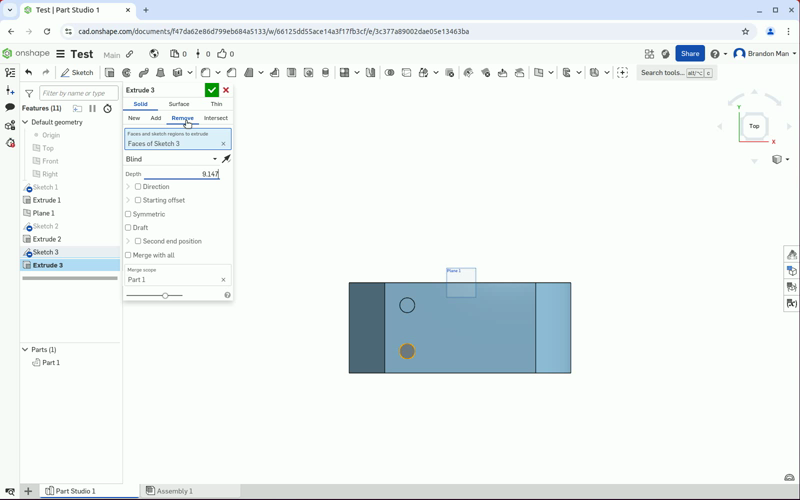
key(tab, 6)
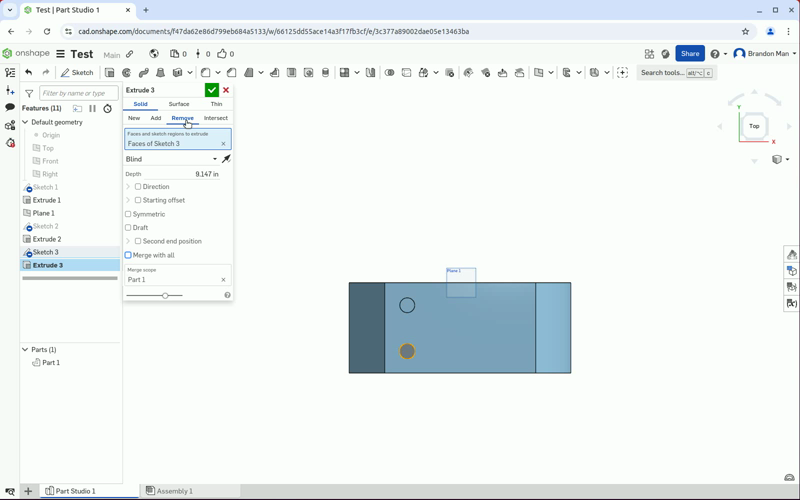
key(space)
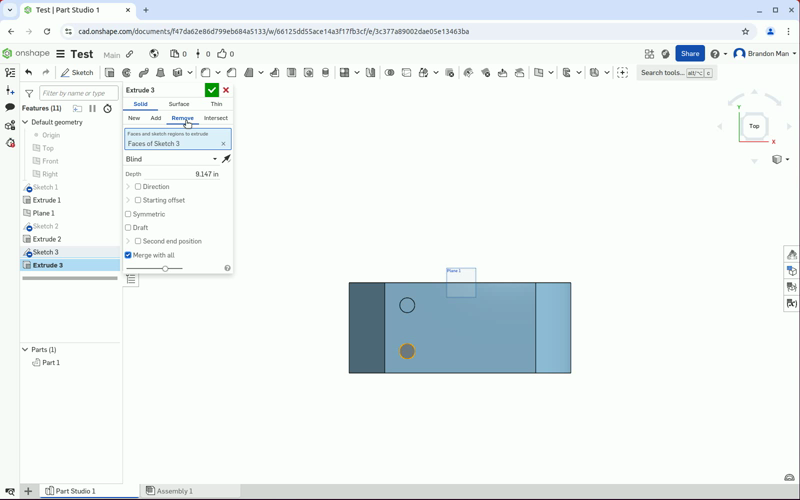
key(enter)
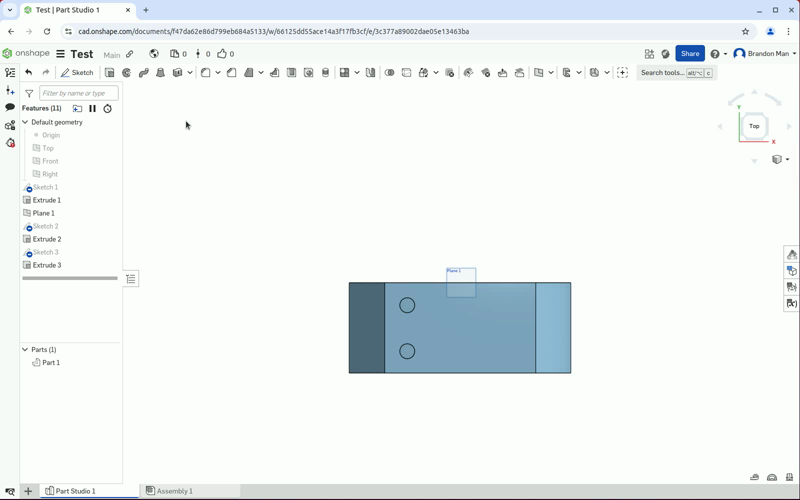
key(shift+h)
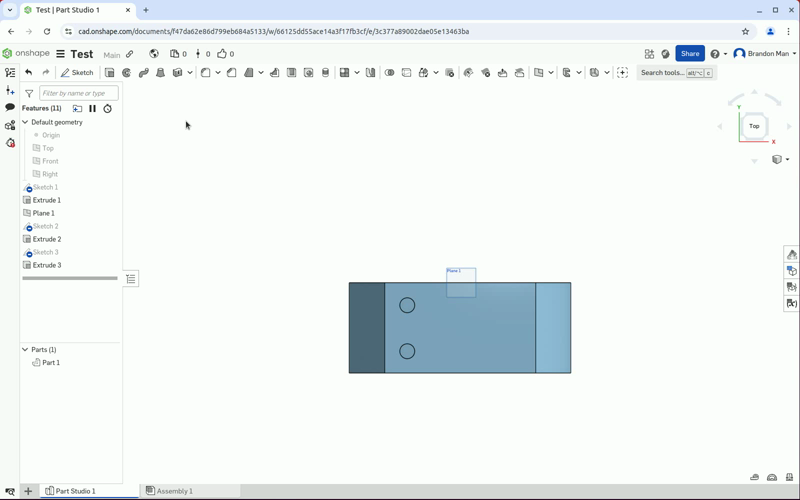
key(shift+h)
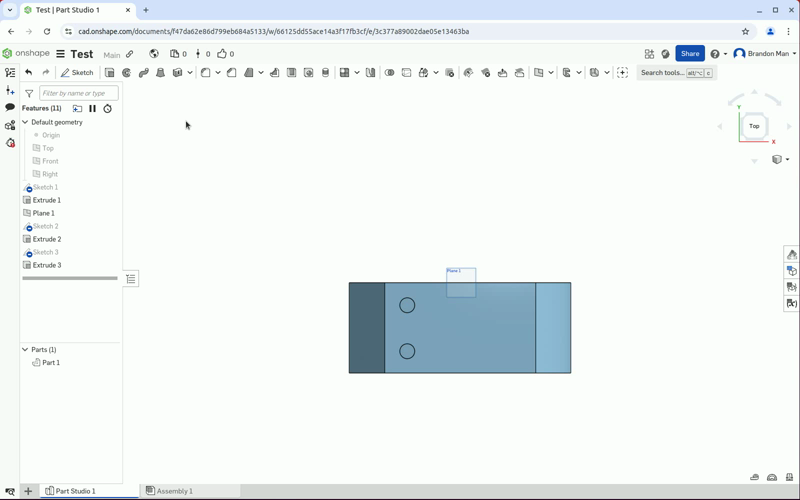
mouse_move(73, 189)
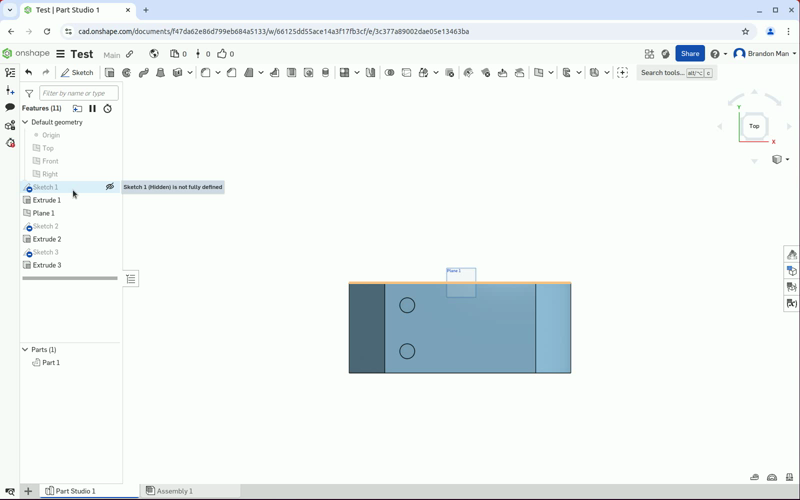
click(73, 189)
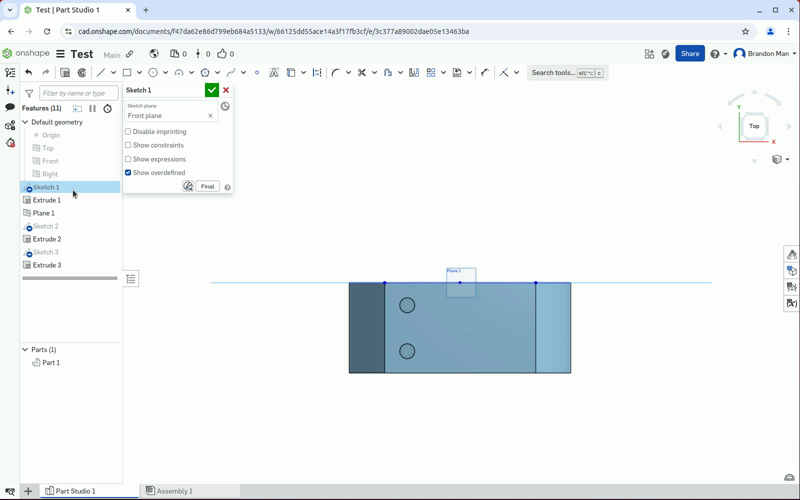
mouse_move(229, 92)
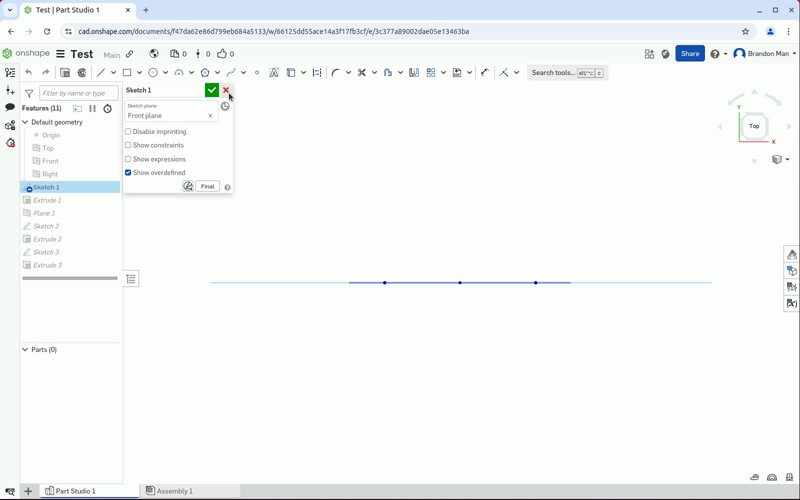
click(229, 92)
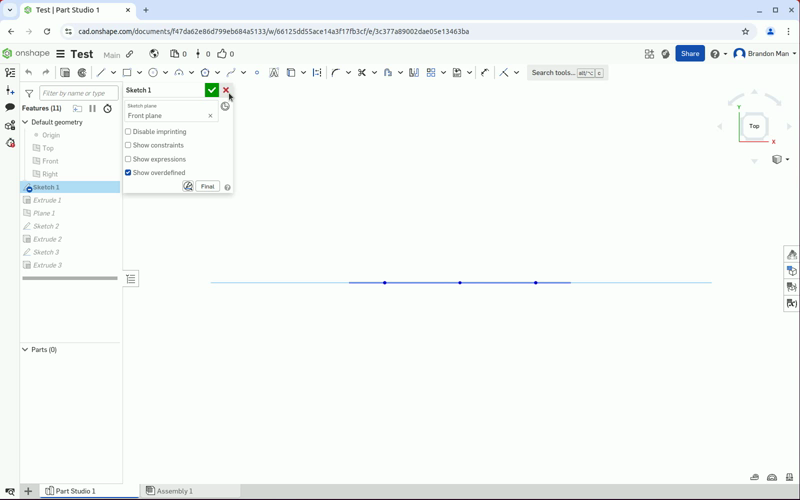
key(shift+s)
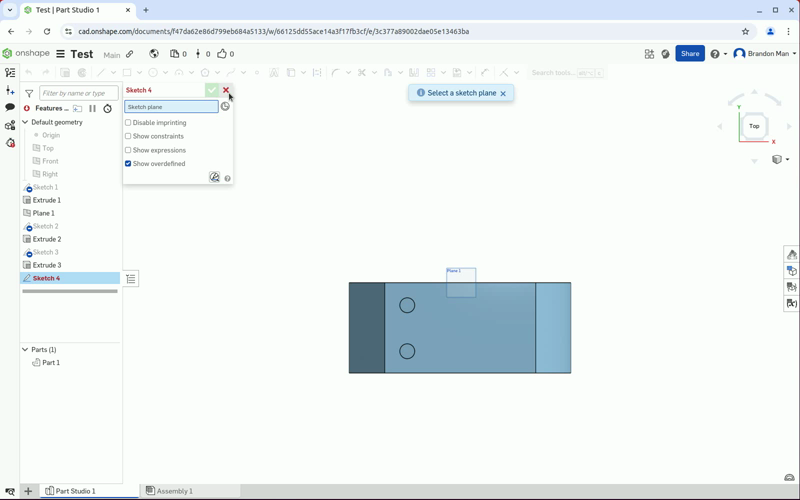
mouse_move(73, 215)
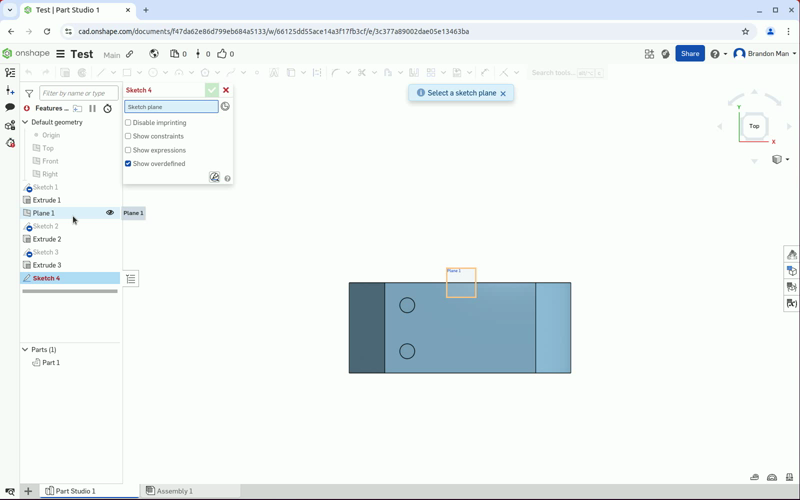
click(73, 215)
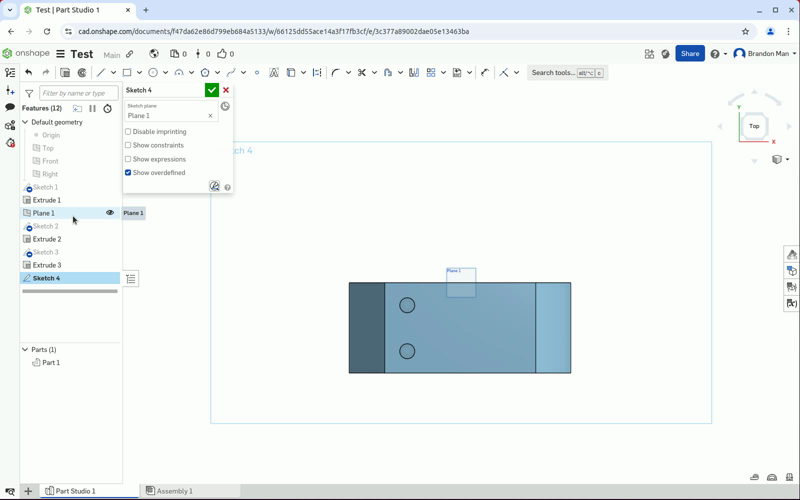
mouse_move(73, 352)
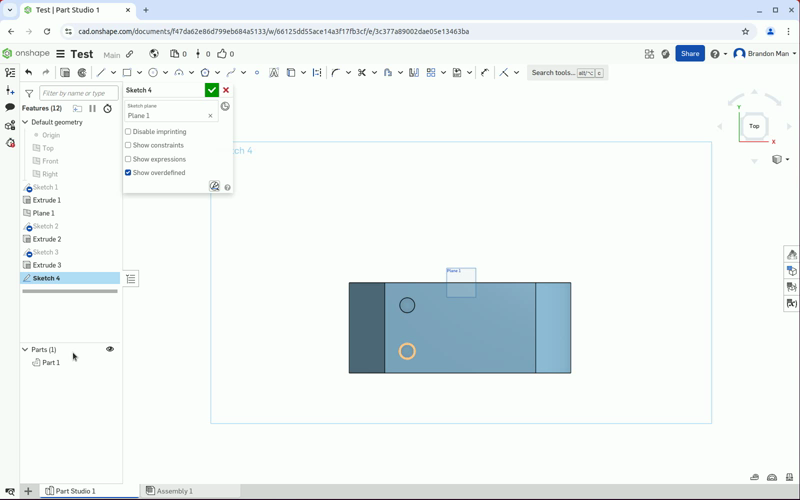
key(y)
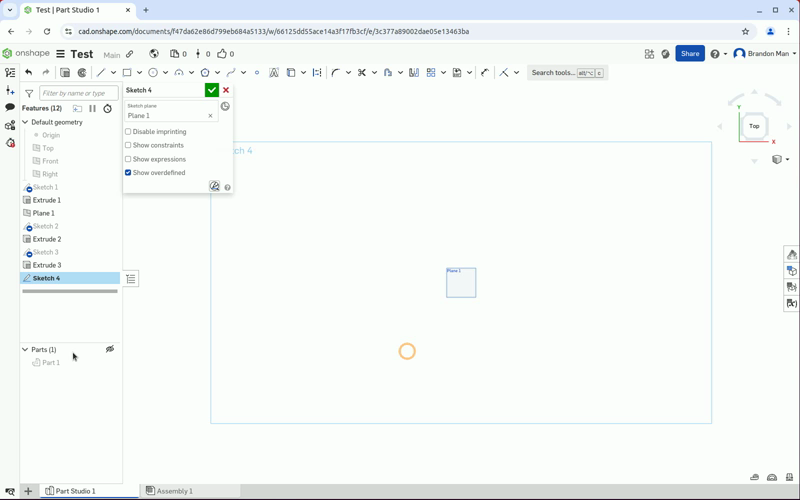
key(c)
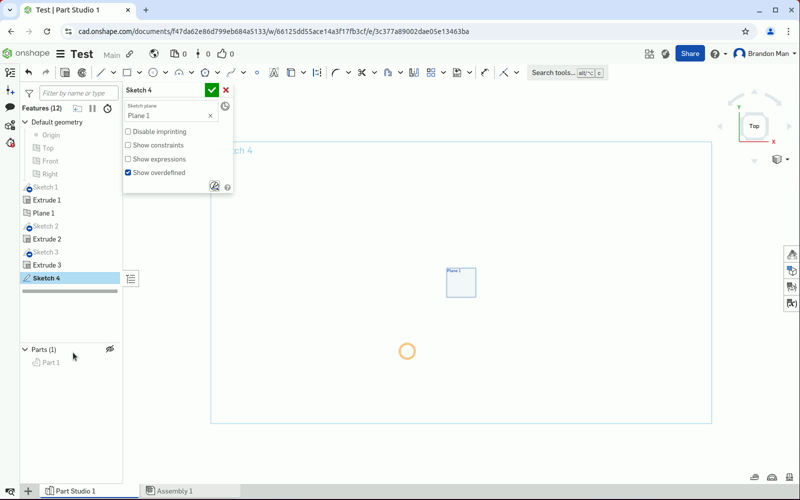
key_down(shift)
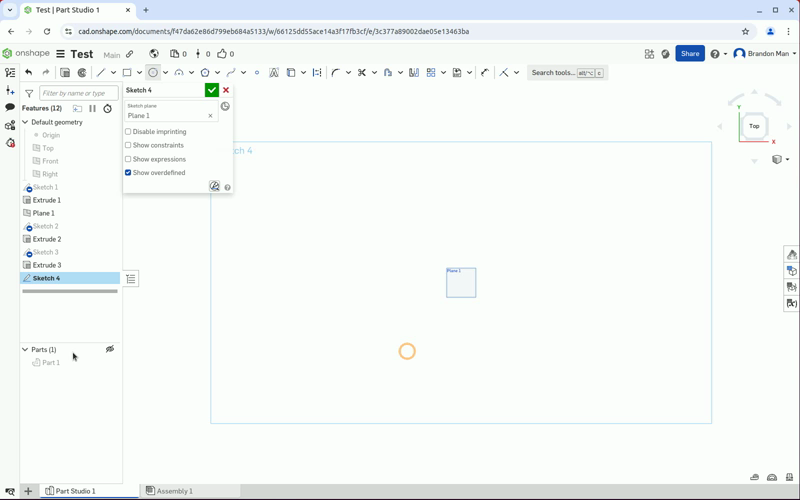
mouse_move(519, 351)
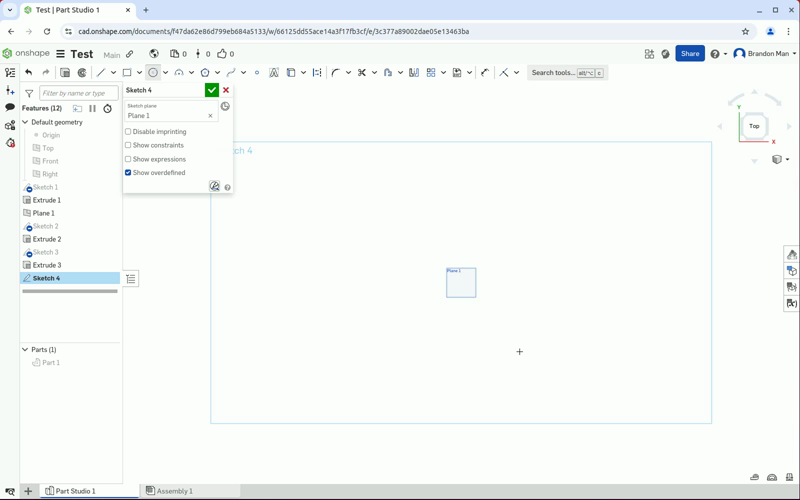
click(519, 351)
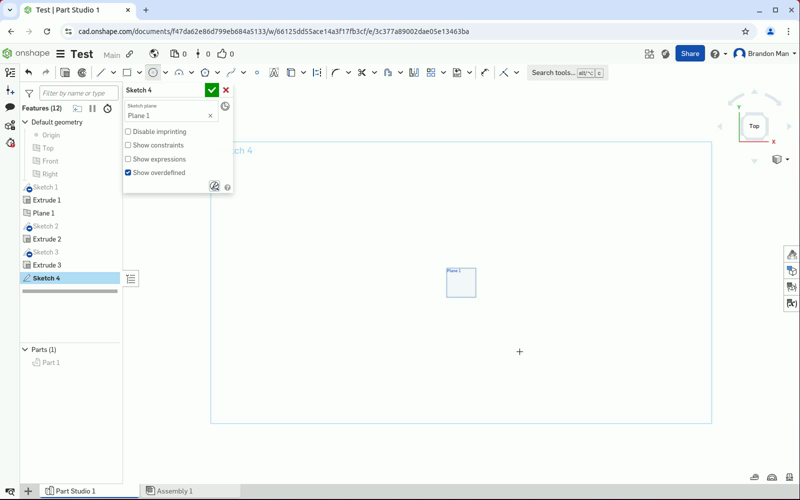
key_up(shift)
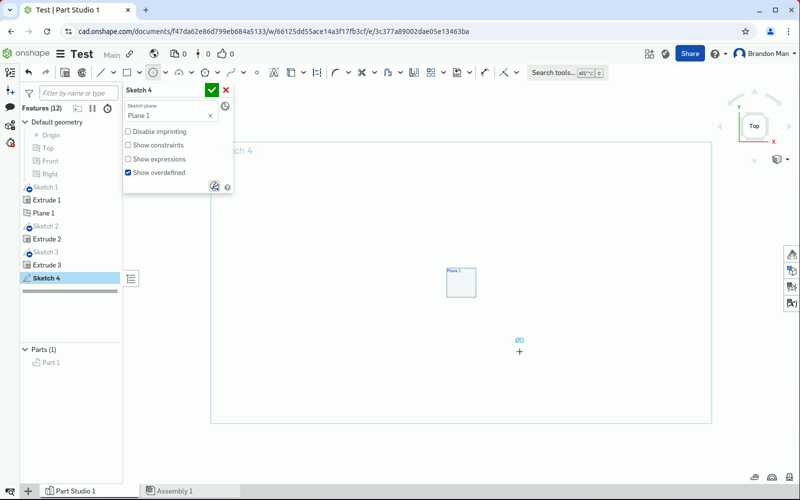
mouse_move(527, 351)
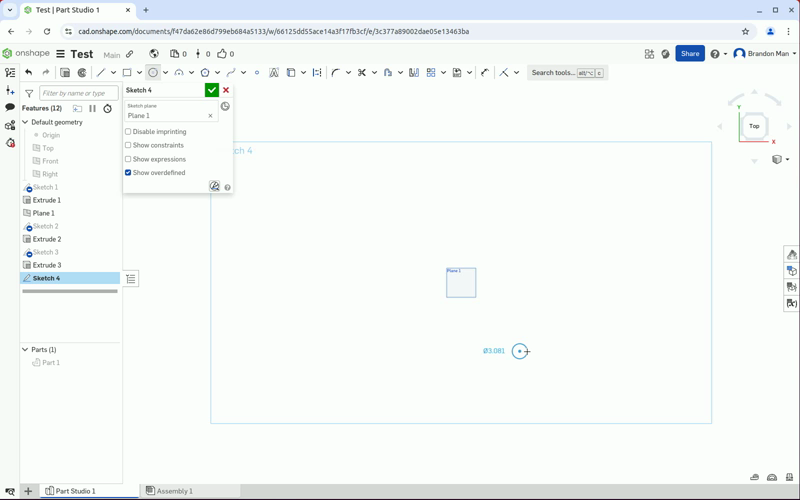
click(527, 351)
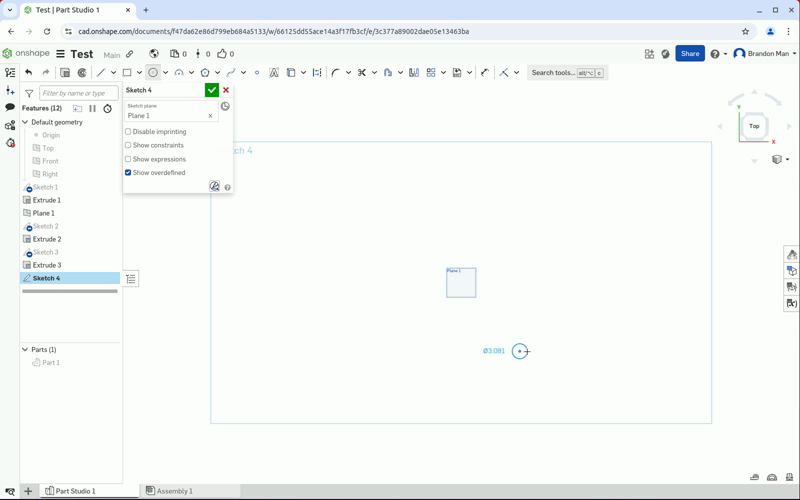
key(esc)
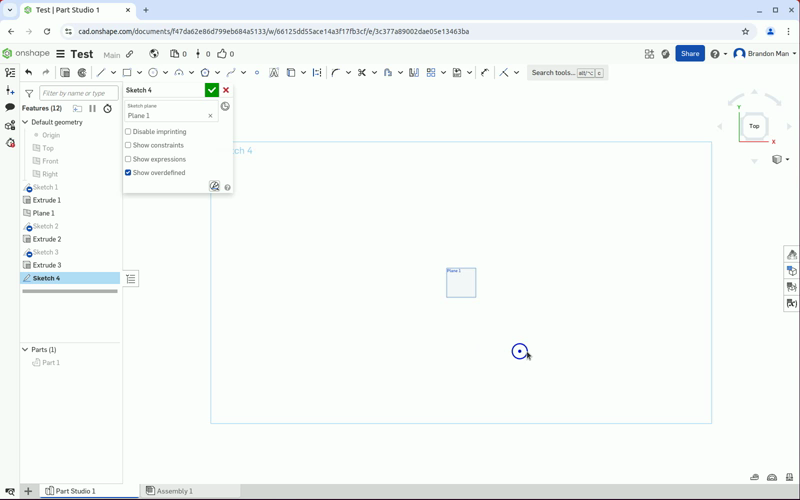
mouse_move(520, 351)
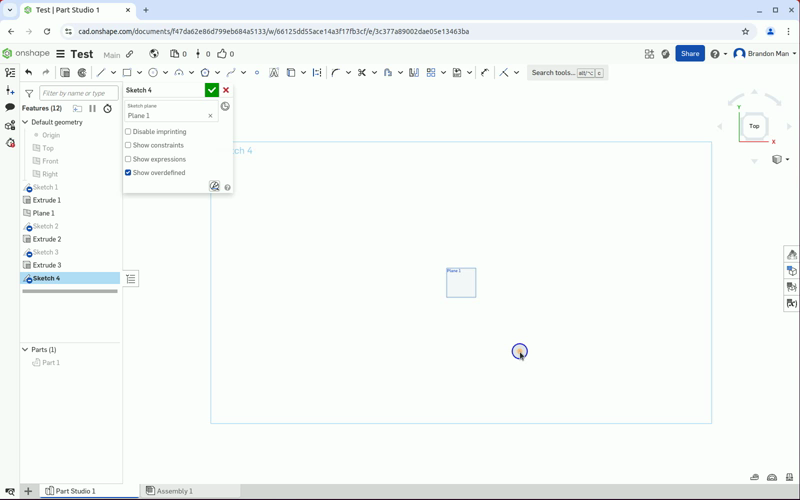
scroll(6)
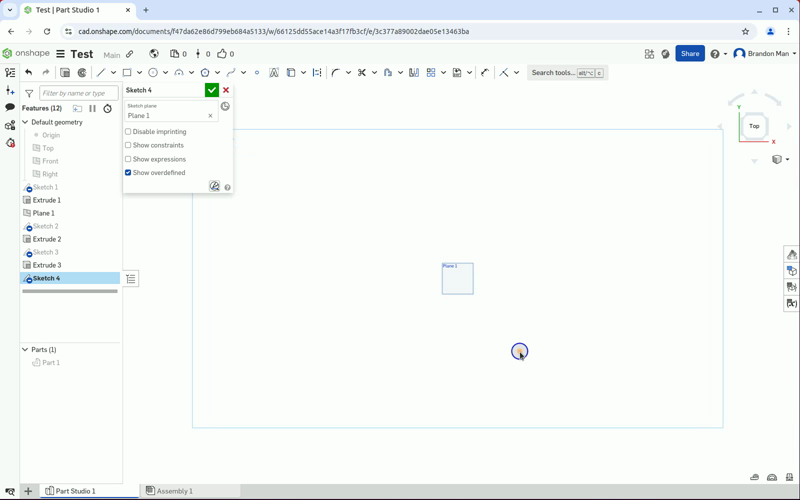
scroll(6)
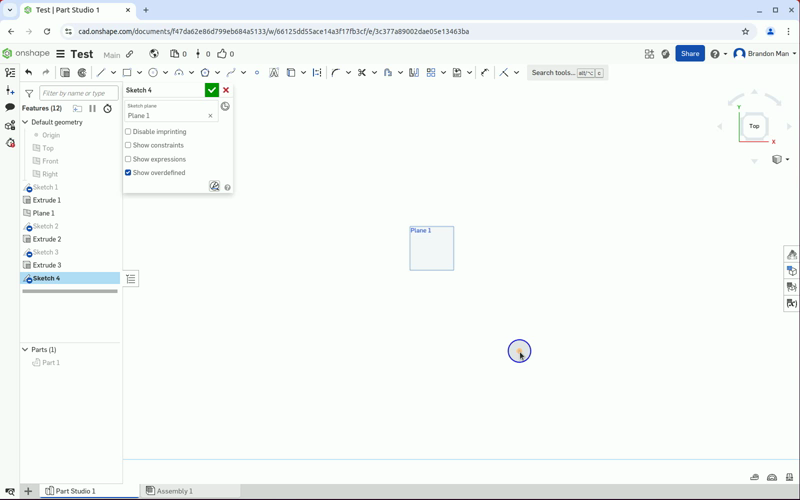
scroll(6)
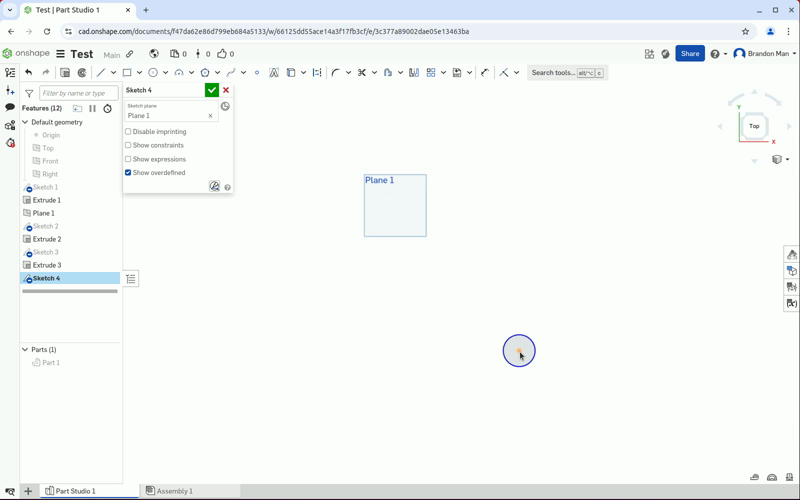
scroll(6)
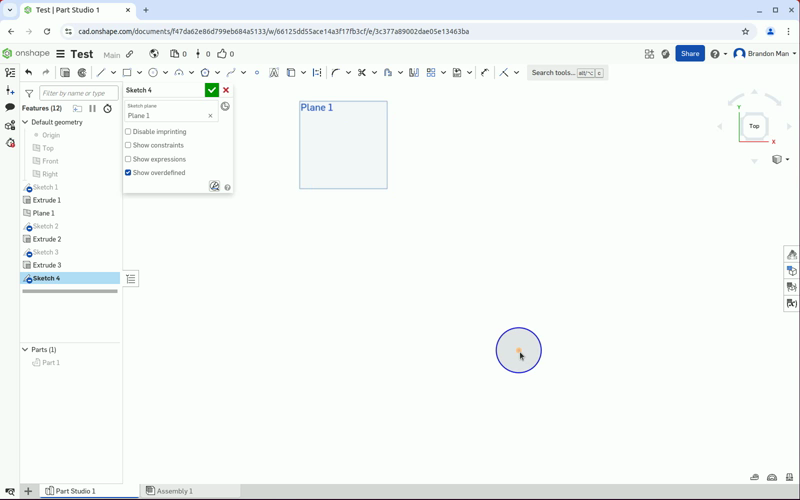
scroll(6)
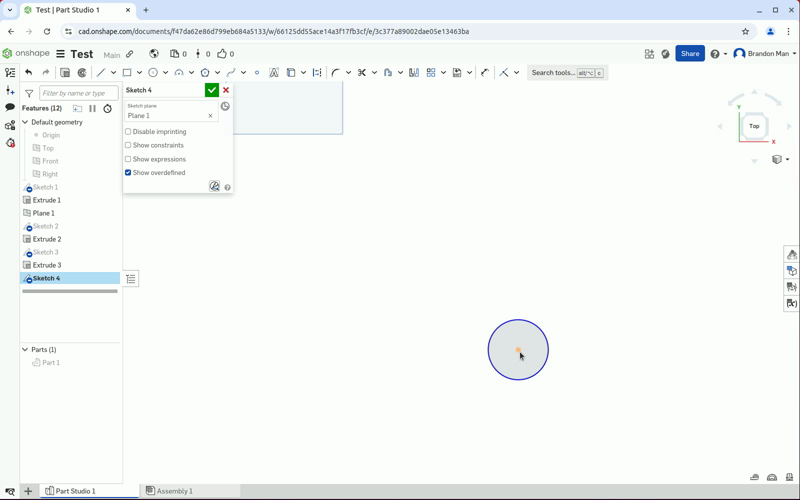
scroll(6)
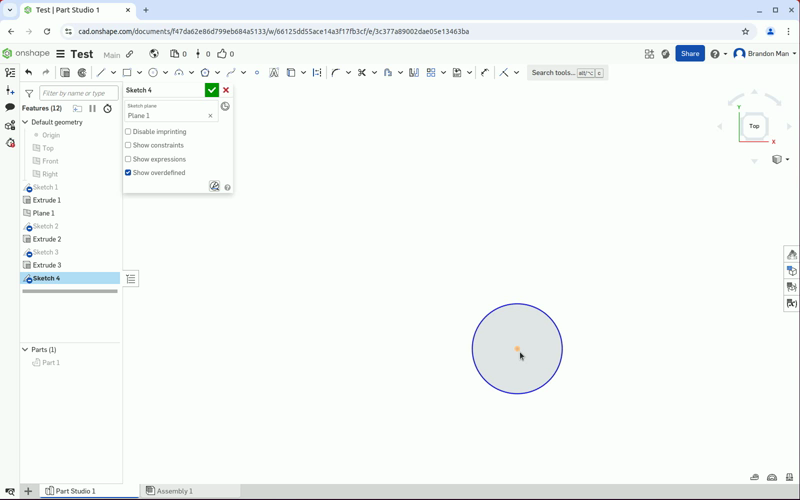
scroll(6)
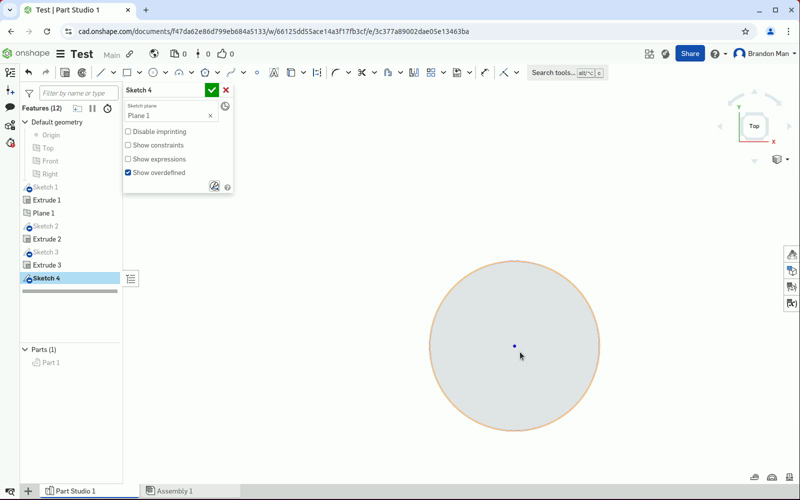
click(520, 351)
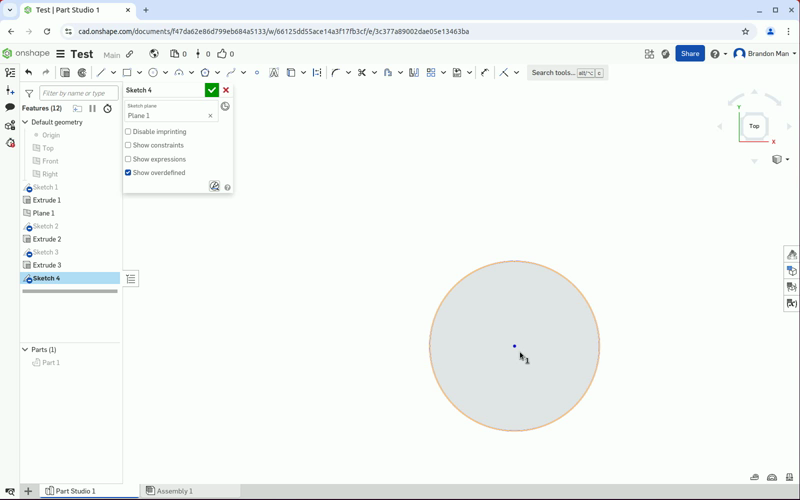
scroll(-6)
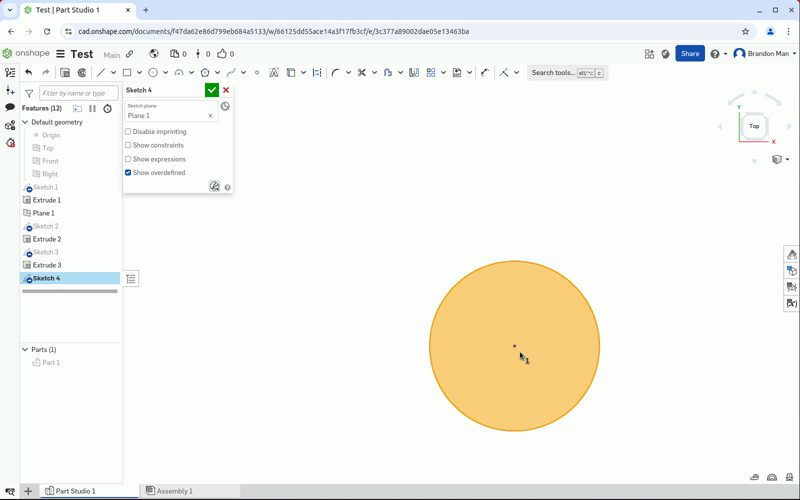
scroll(-6)
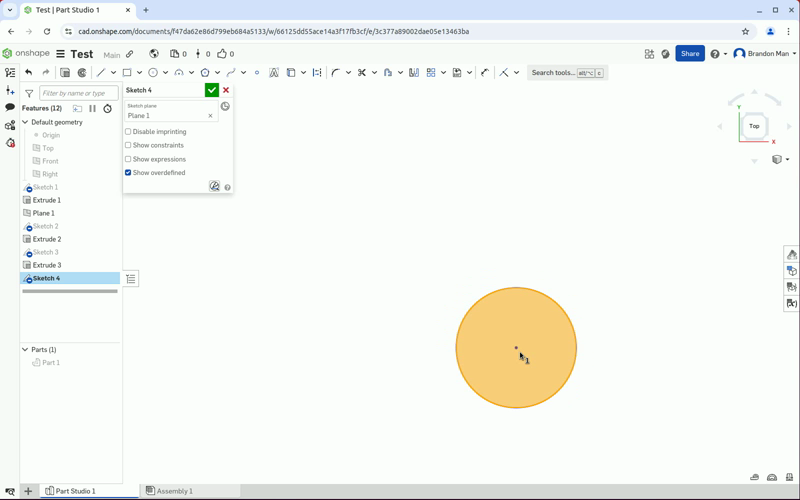
scroll(-6)
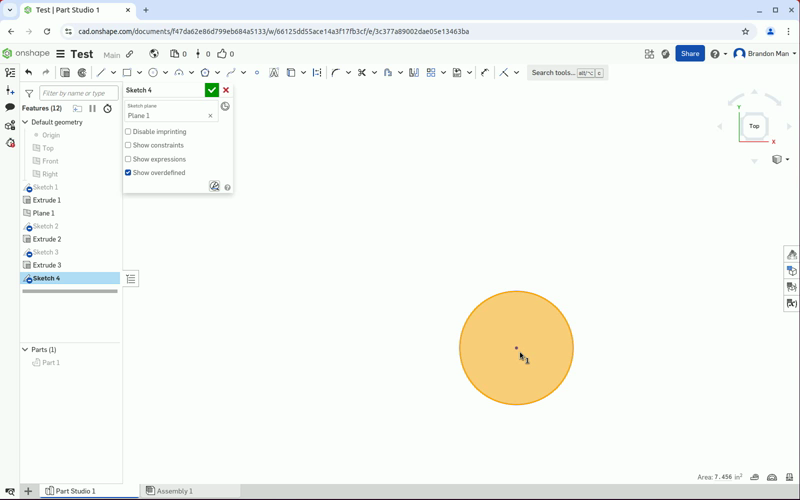
scroll(-6)
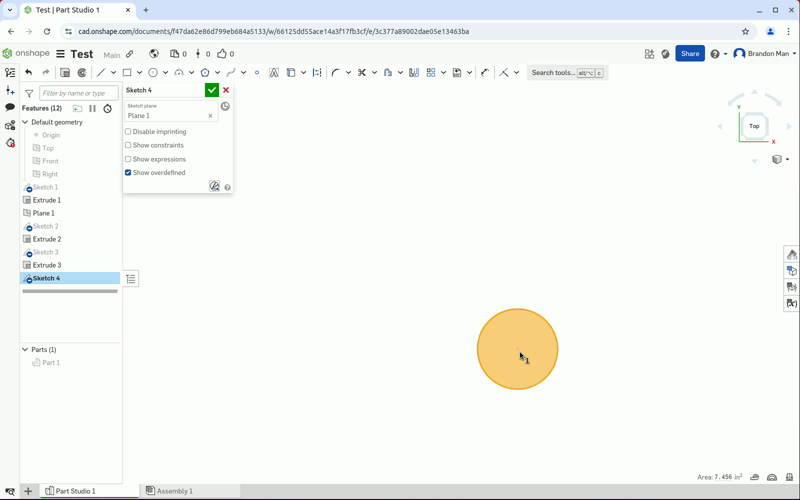
scroll(-6)
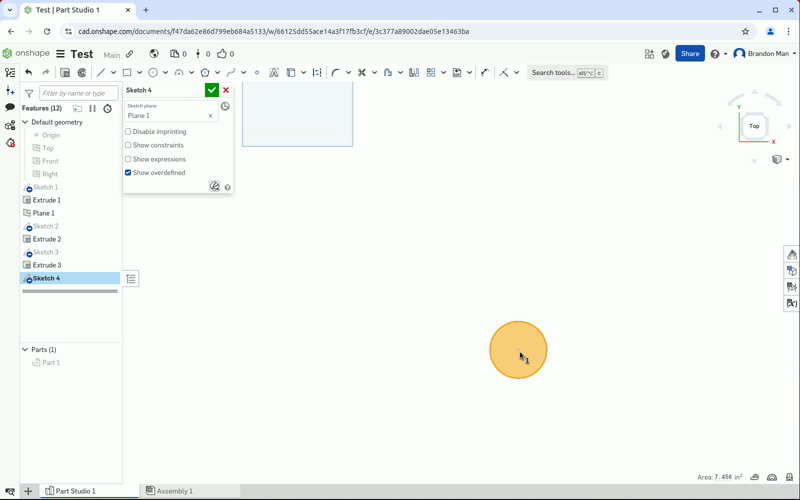
scroll(-6)
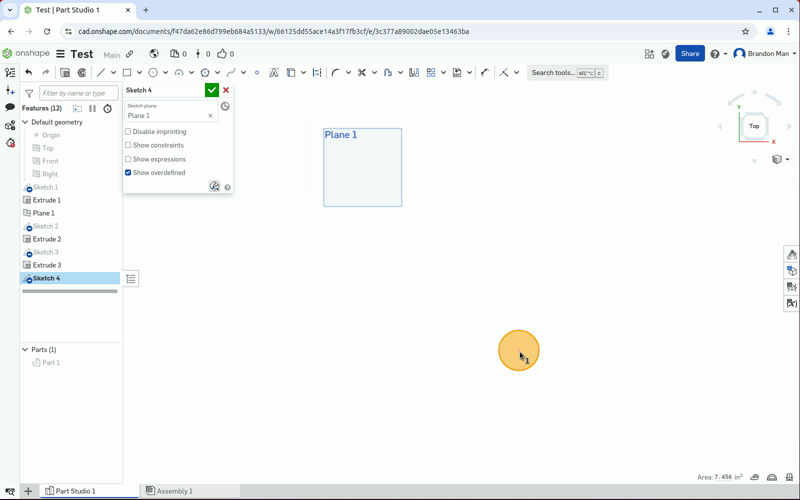
scroll(-6)
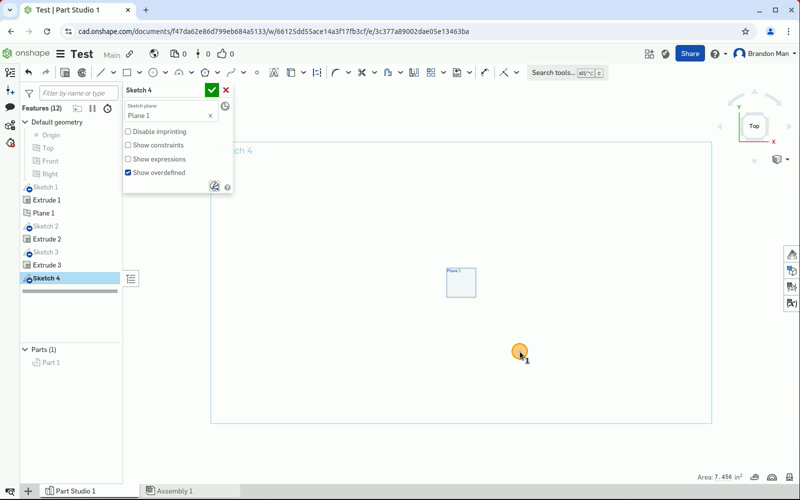
mouse_move(73, 352)
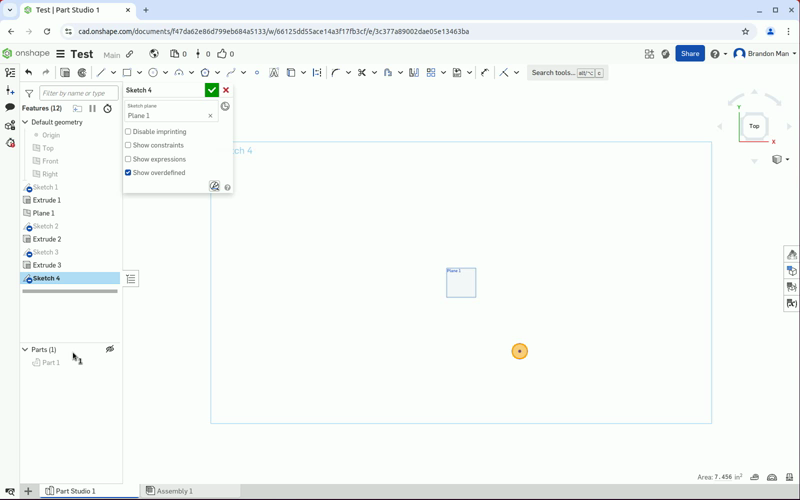
key(shift+y)
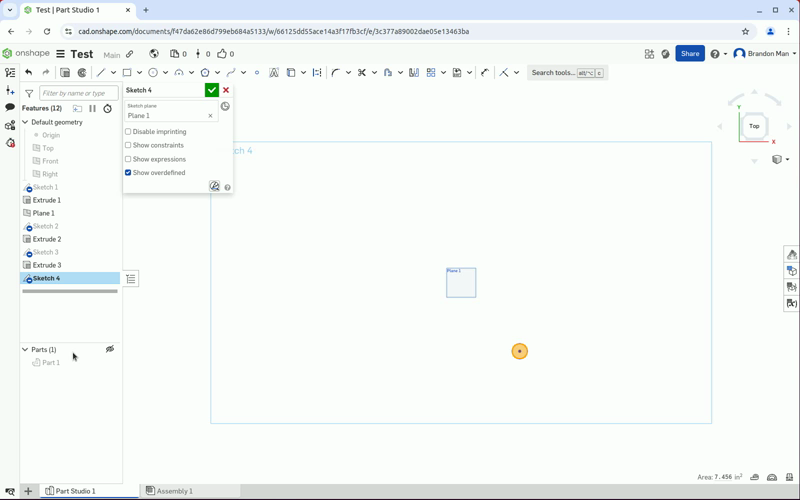
key(shift+e)
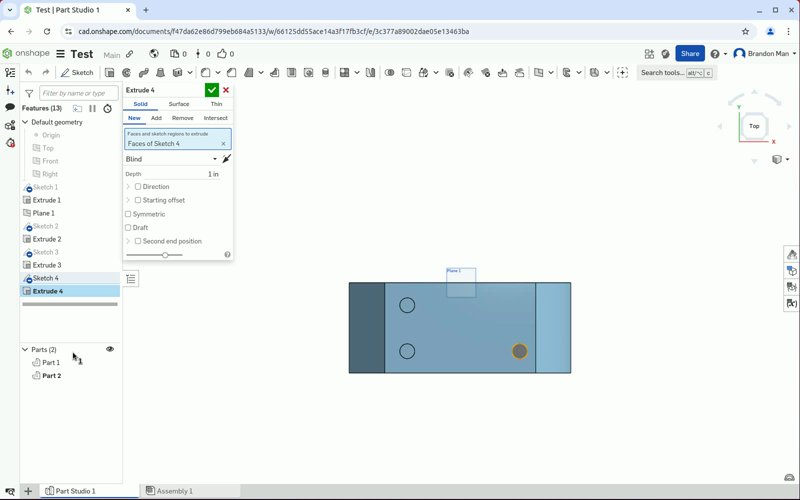
mouse_move(143, 106)
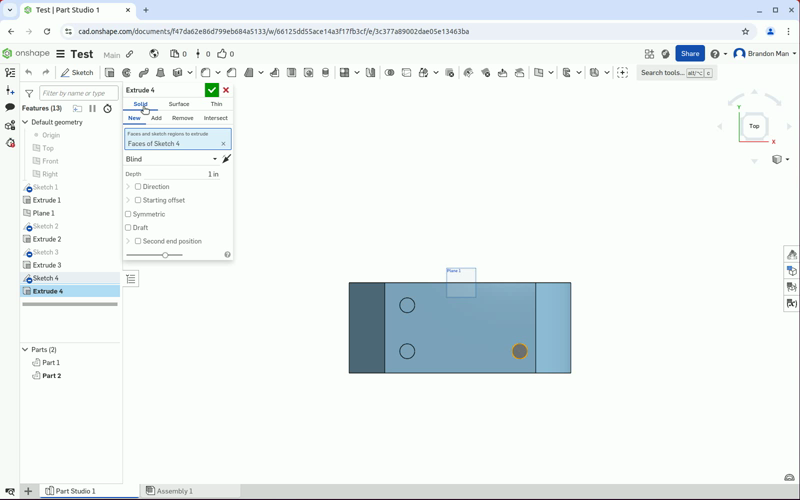
click(143, 106)
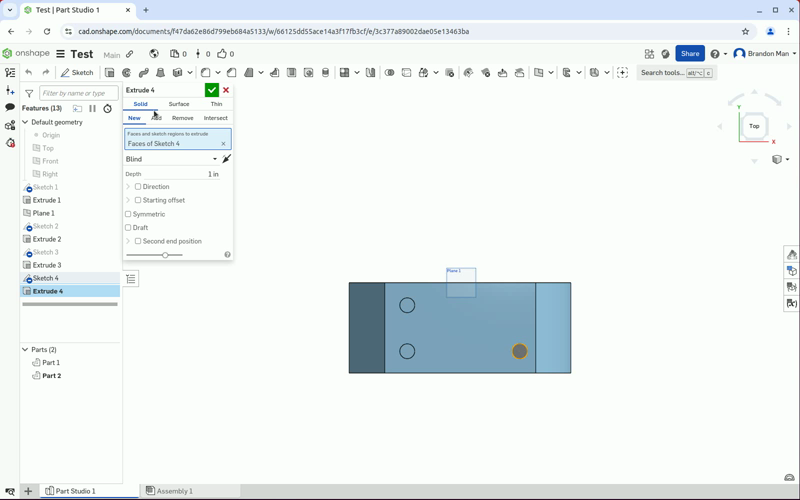
mouse_move(186, 120)
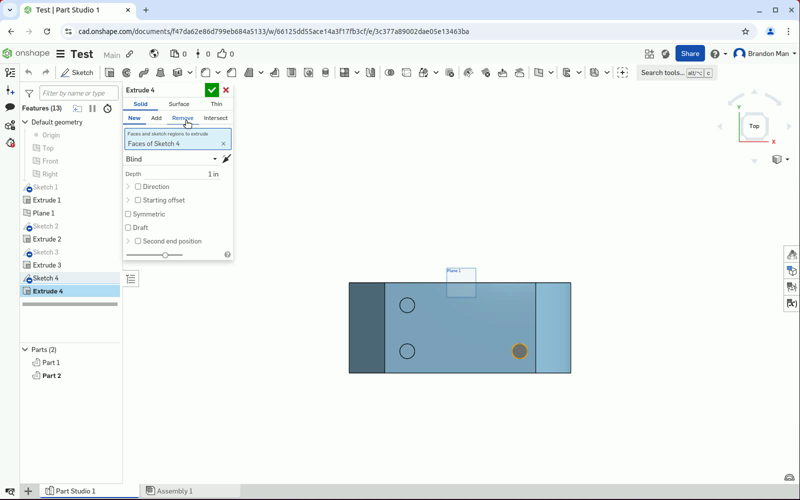
click(186, 120)
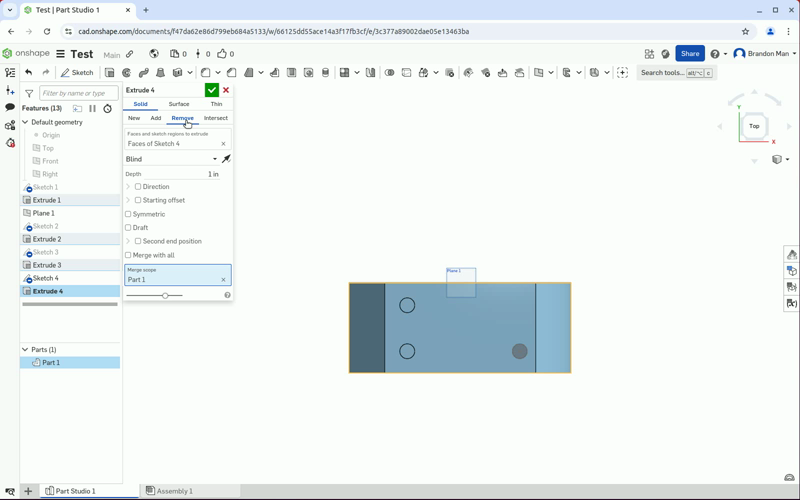
key(tab, 4)
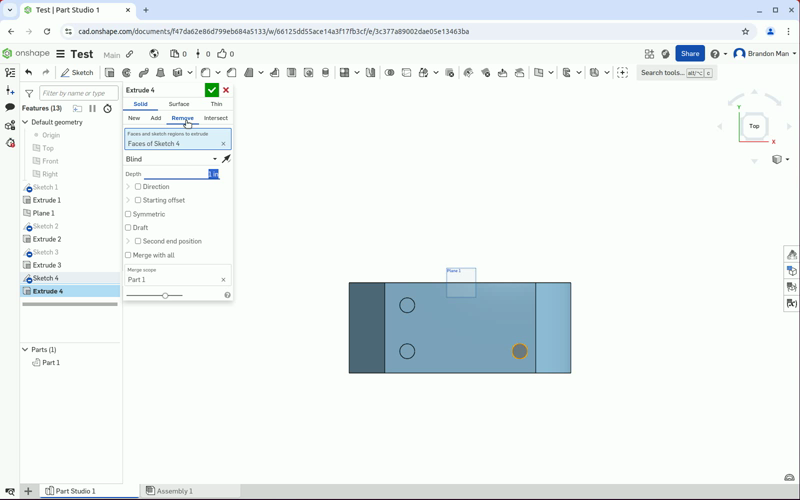
text(9.147)
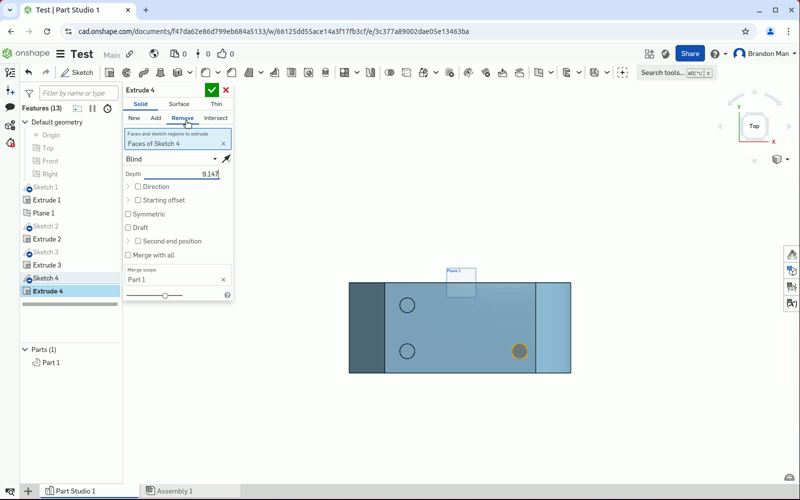
key(tab, 6)
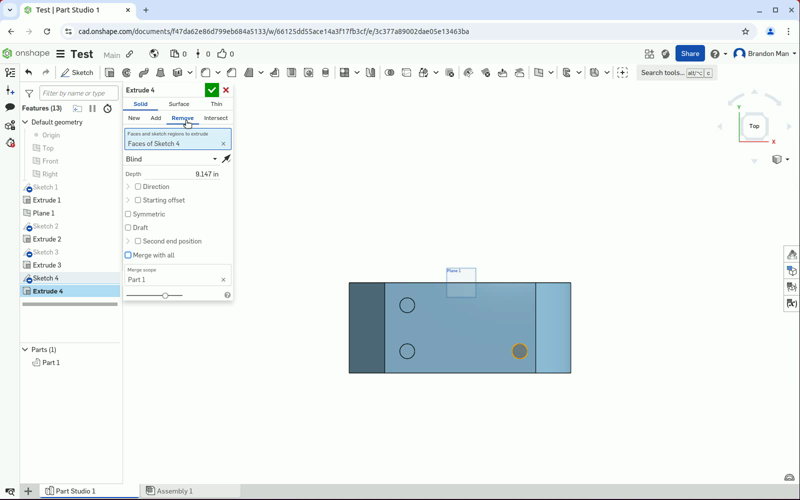
key(space)
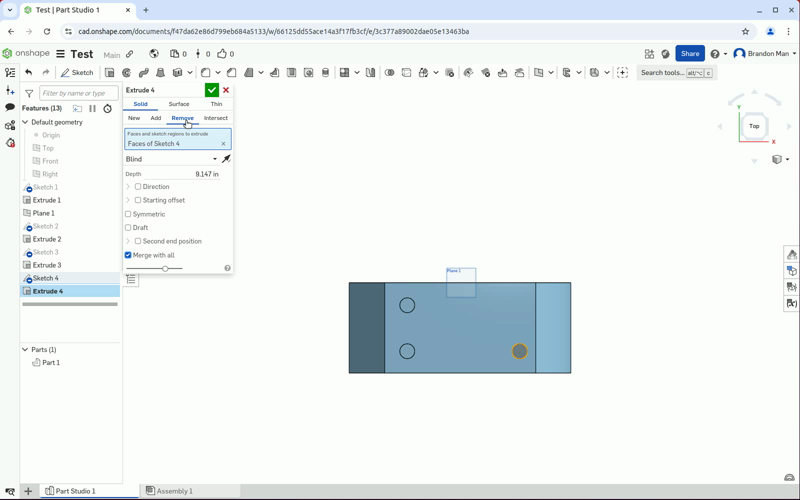
key(enter)
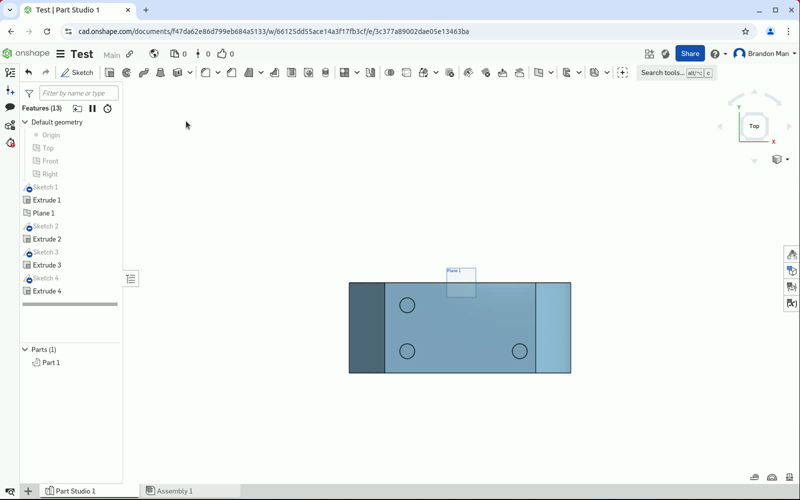
key(shift+h)
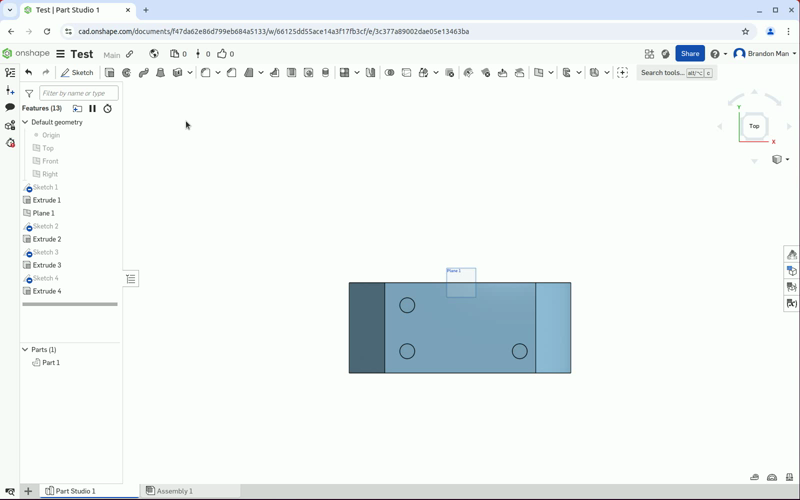
key(shift+h)
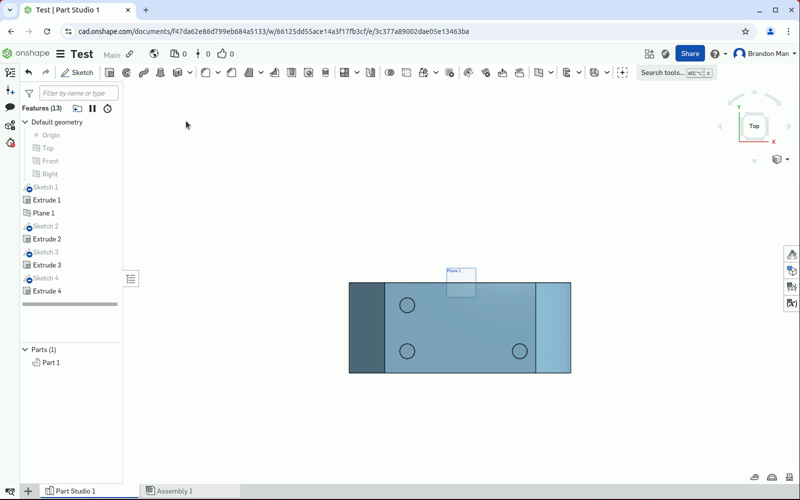
mouse_move(73, 189)
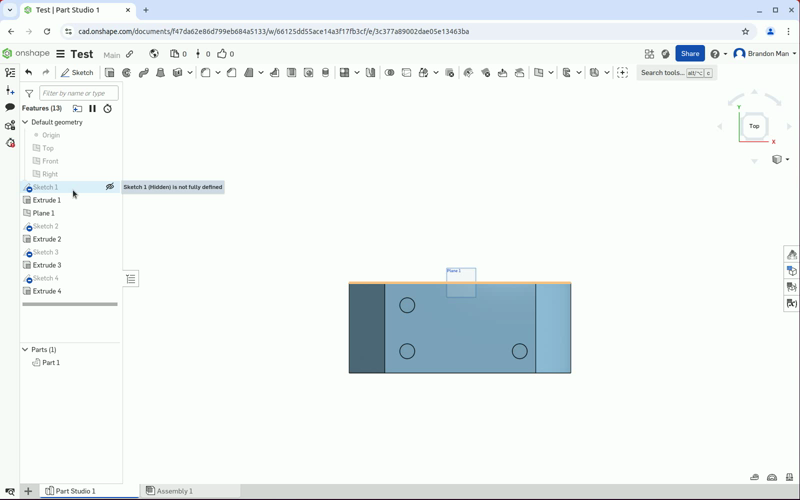
click(73, 189)
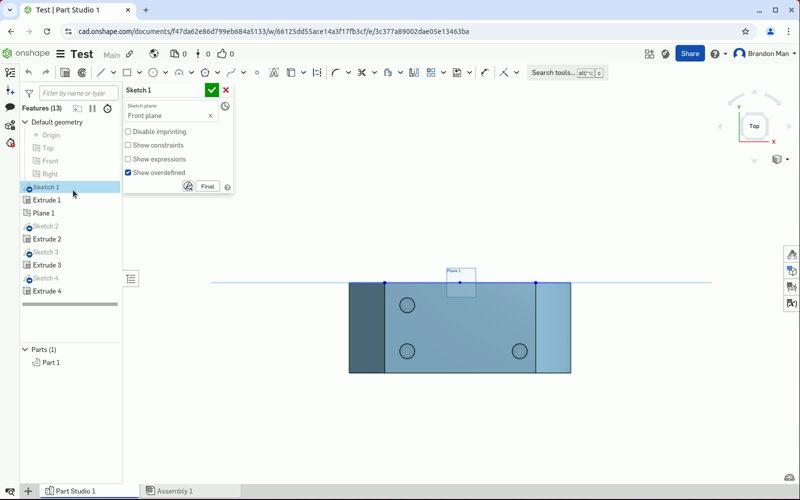
mouse_move(229, 92)
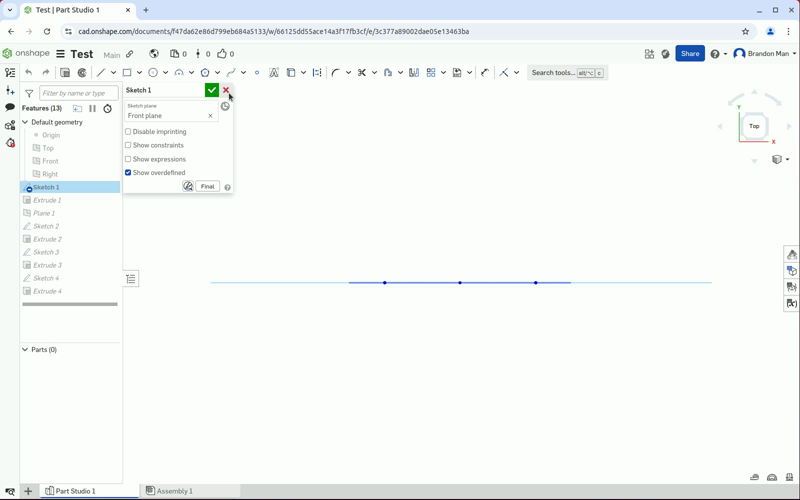
click(229, 92)
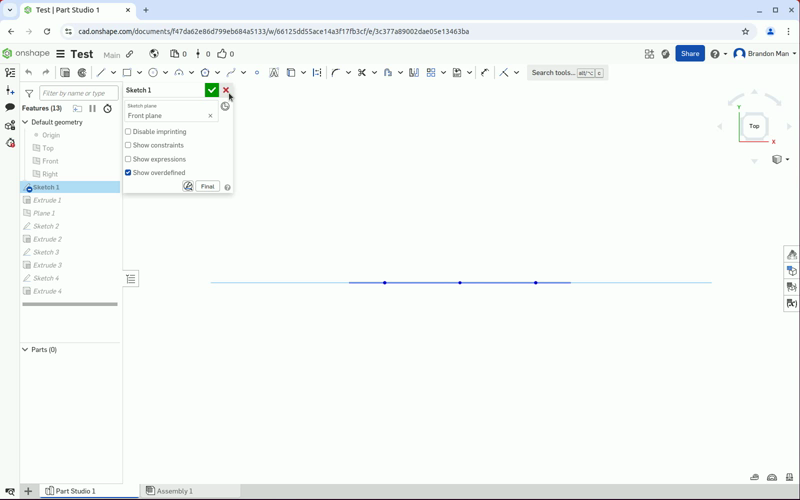
key(shift+s)
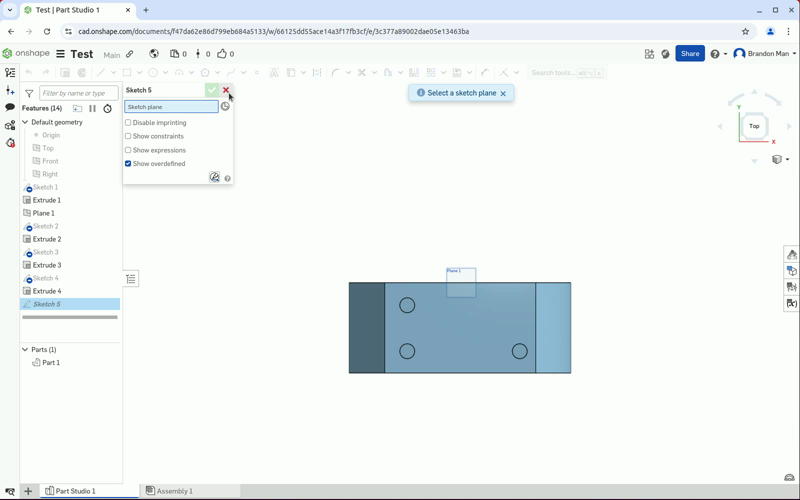
mouse_move(73, 215)
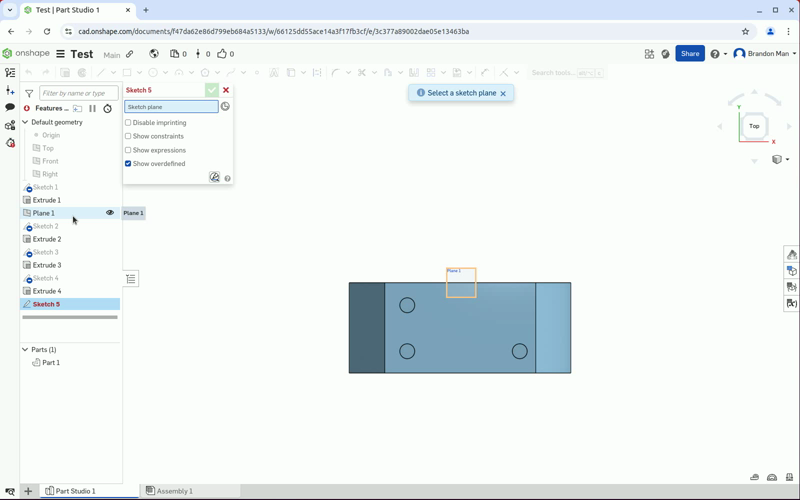
click(73, 215)
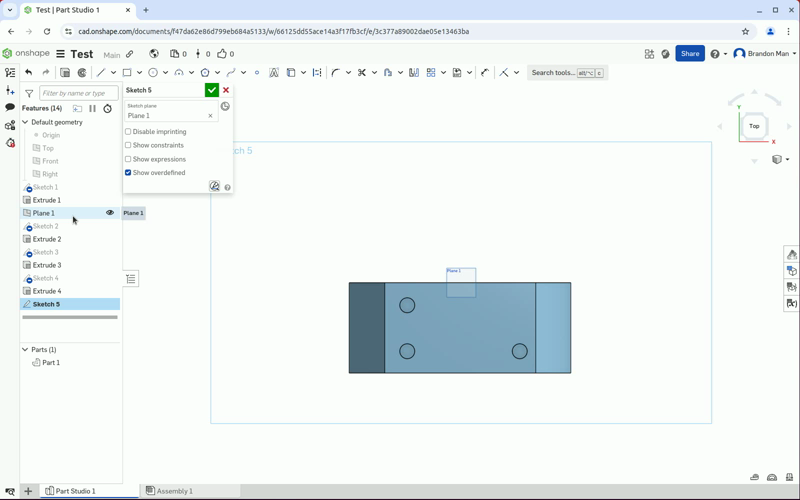
mouse_move(73, 352)
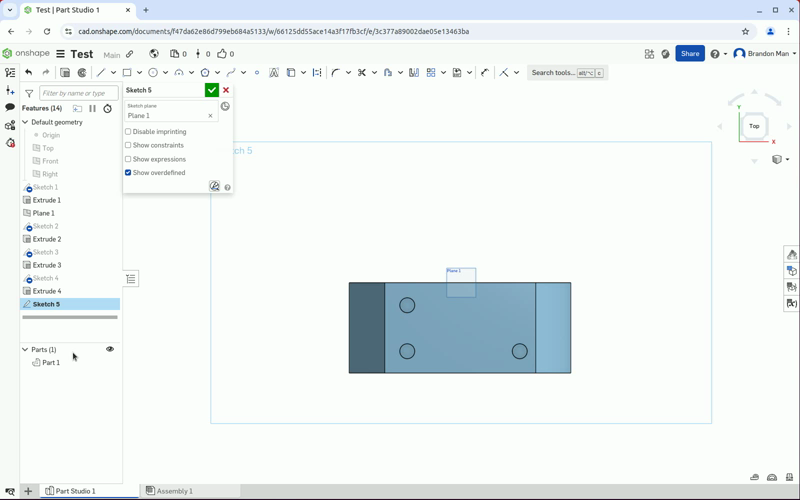
key(y)
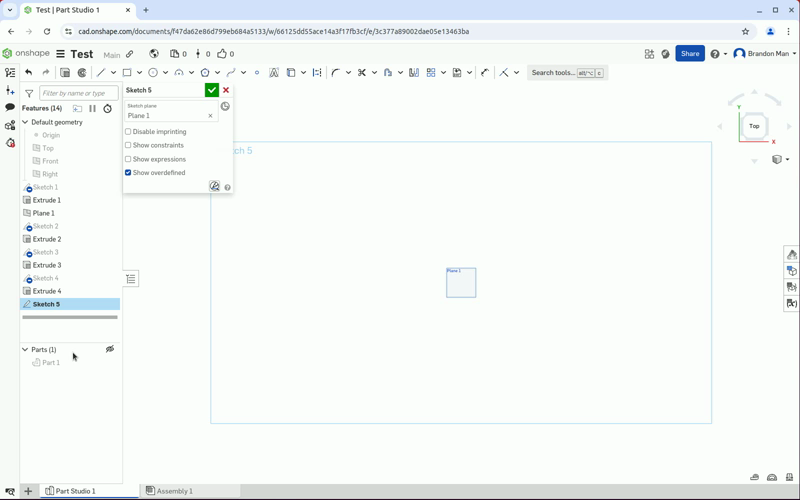
key(c)
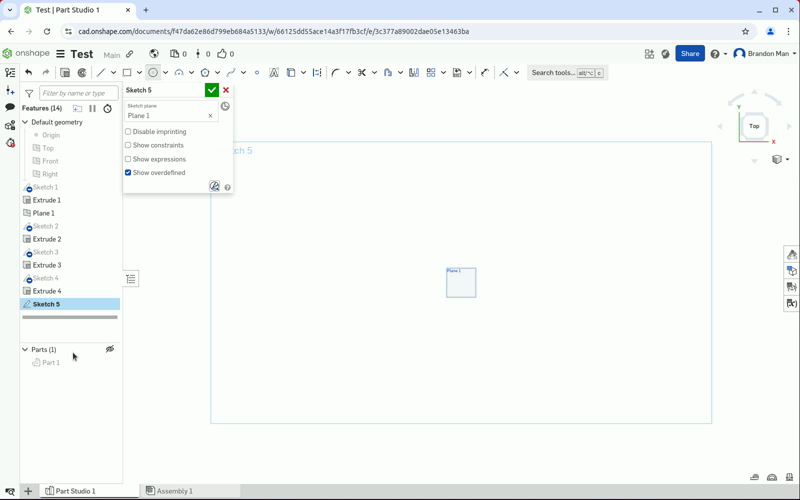
key_down(shift)
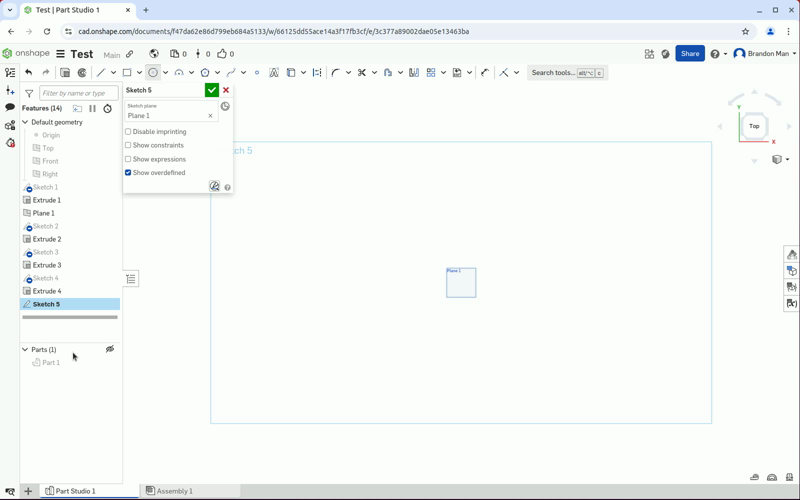
mouse_move(519, 305)
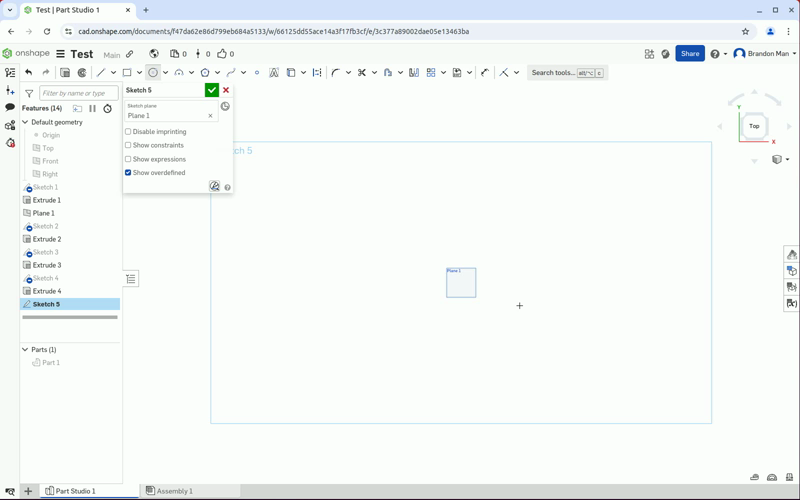
click(519, 305)
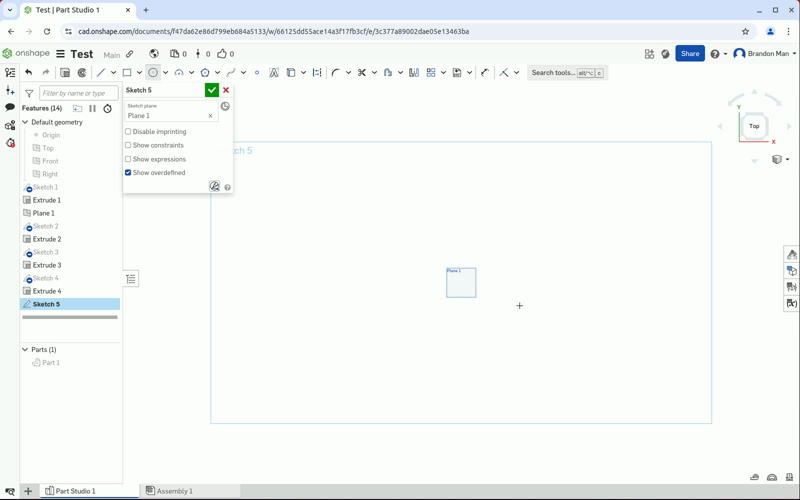
key_up(shift)
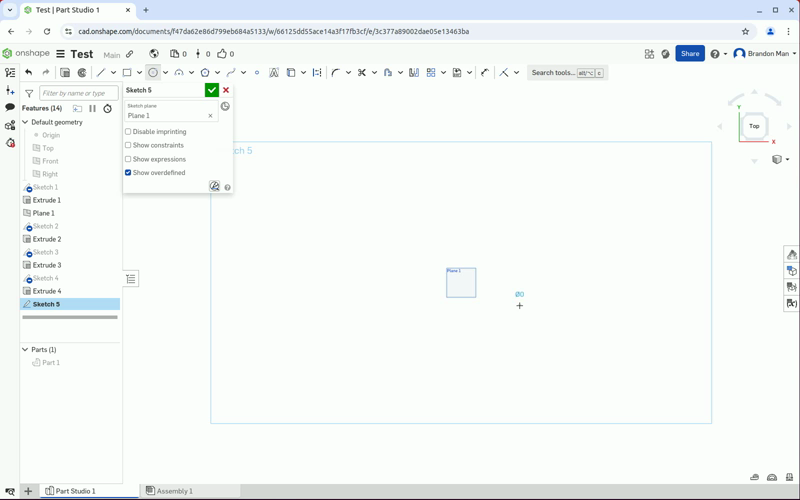
mouse_move(527, 305)
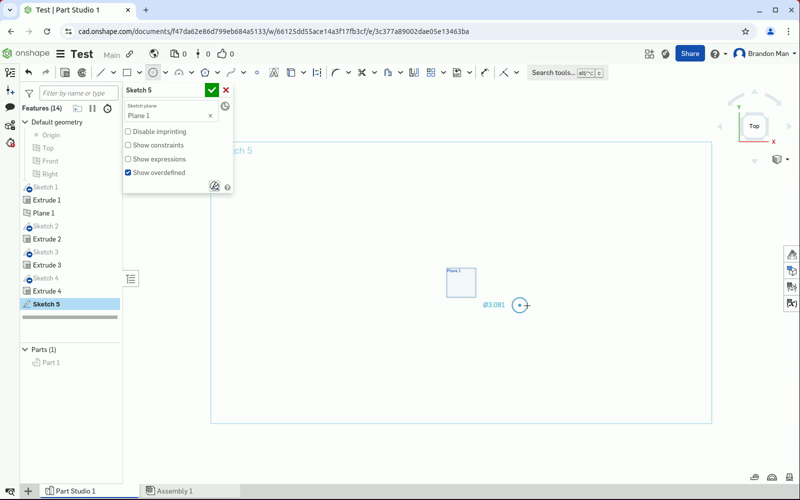
click(527, 305)
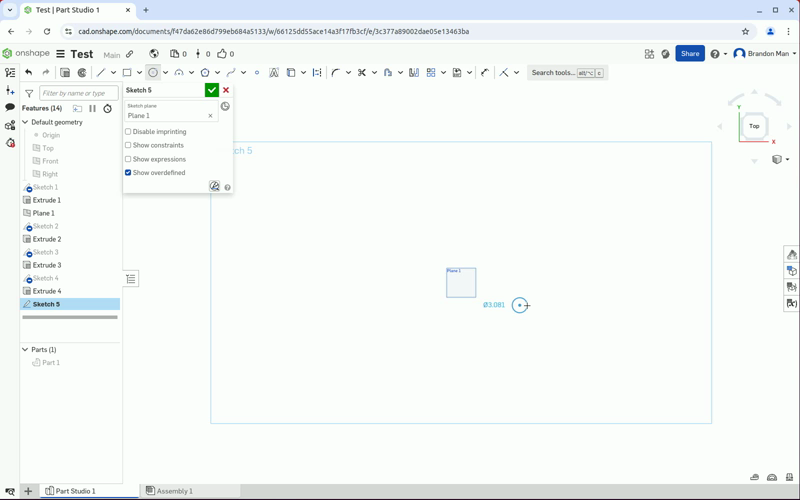
key(esc)
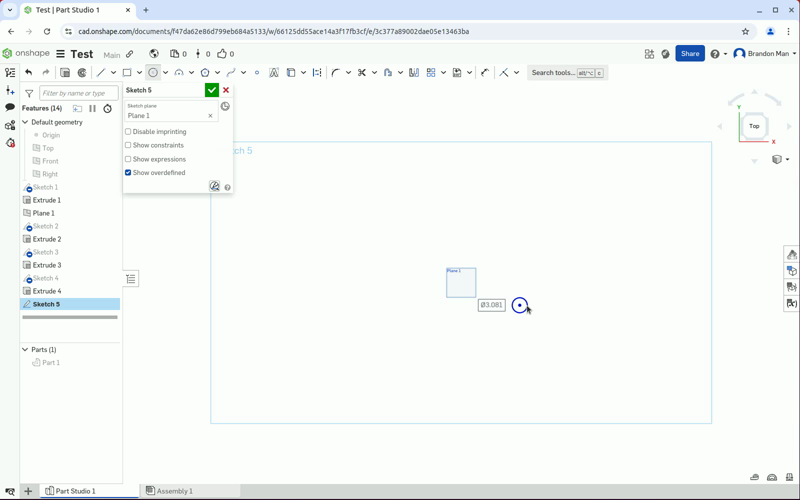
mouse_move(517, 311)
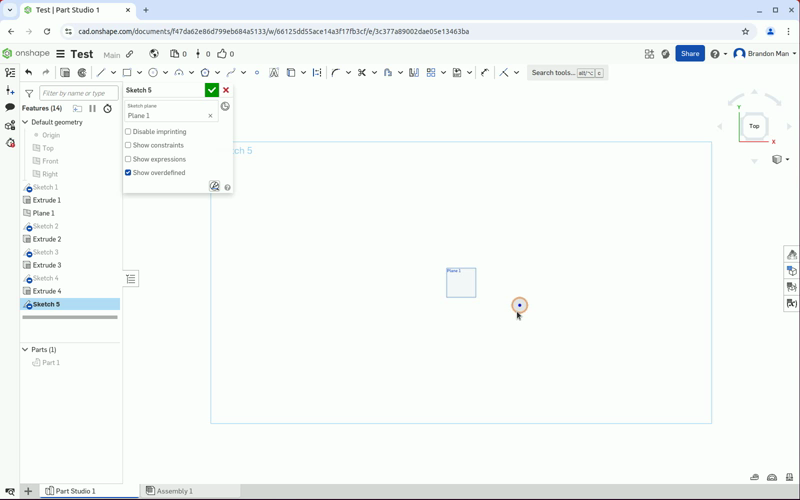
scroll(6)
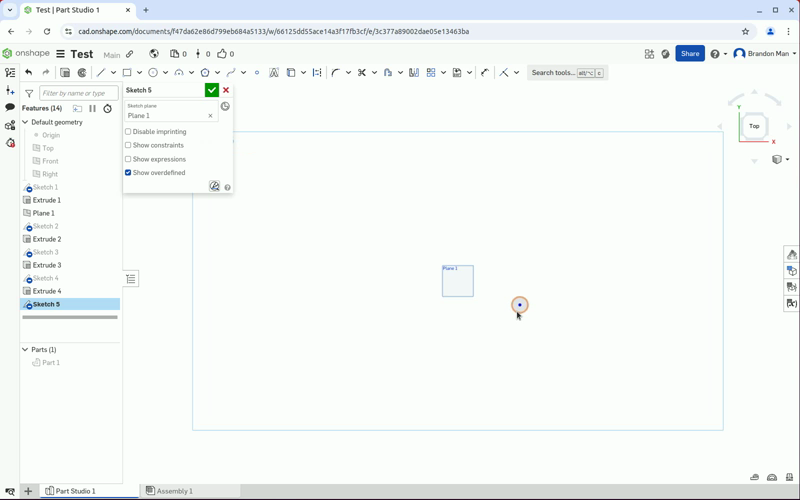
scroll(6)
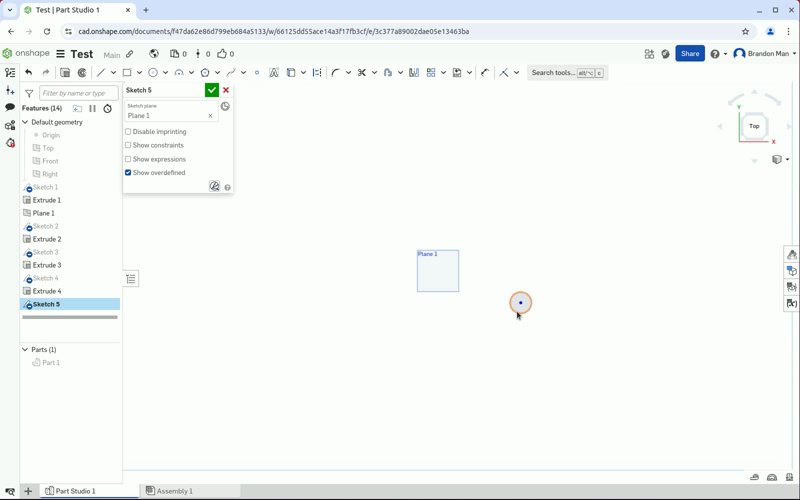
scroll(6)
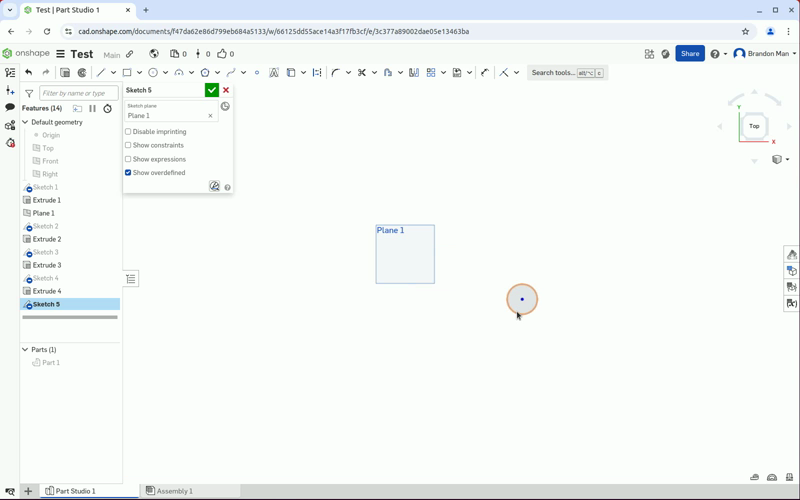
scroll(6)
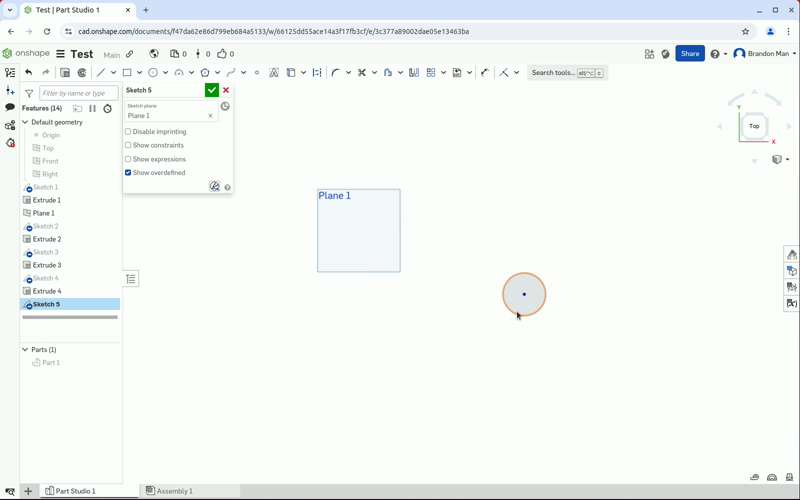
scroll(6)
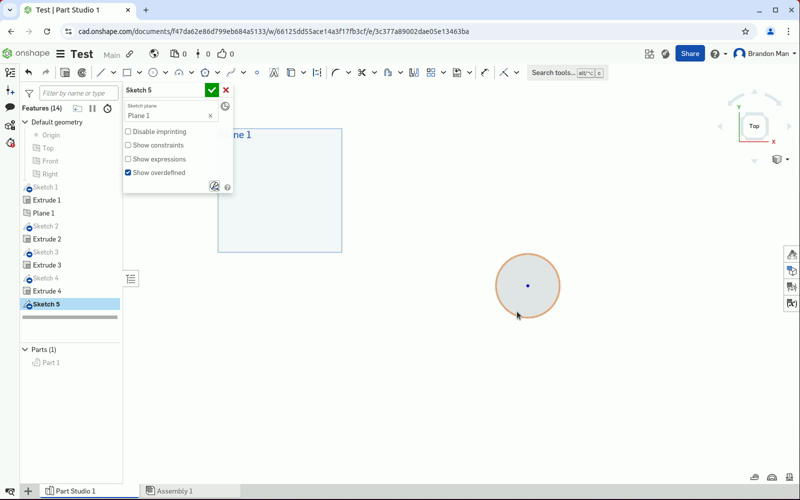
scroll(6)
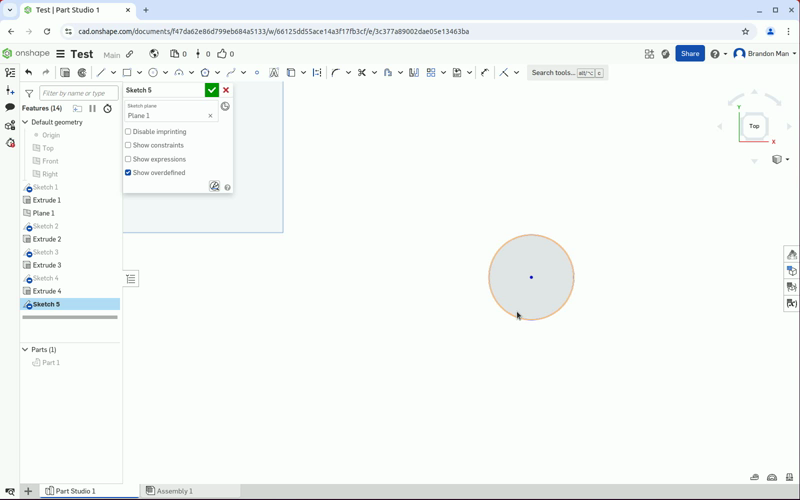
scroll(6)
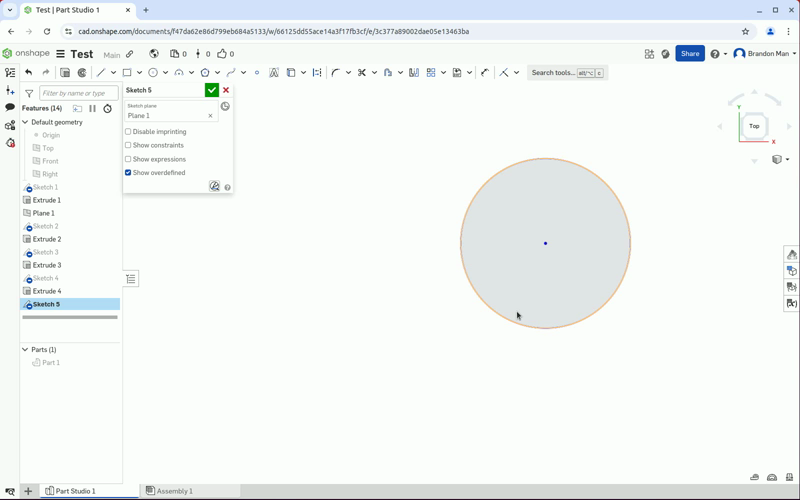
click(517, 311)
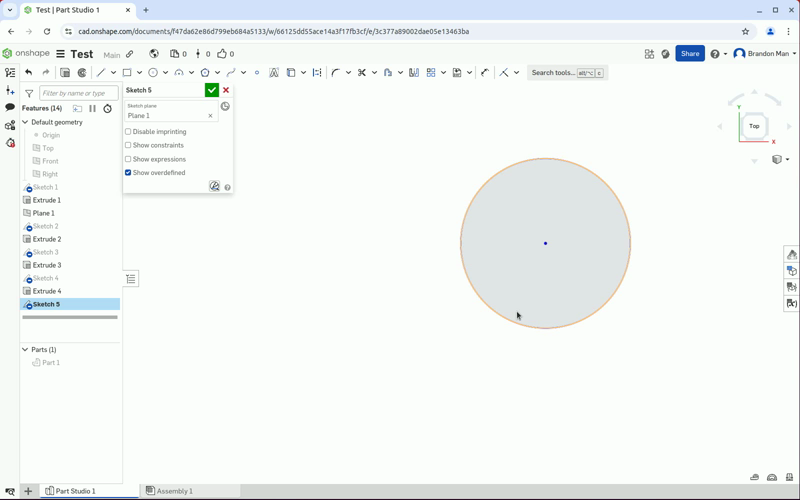
scroll(-6)
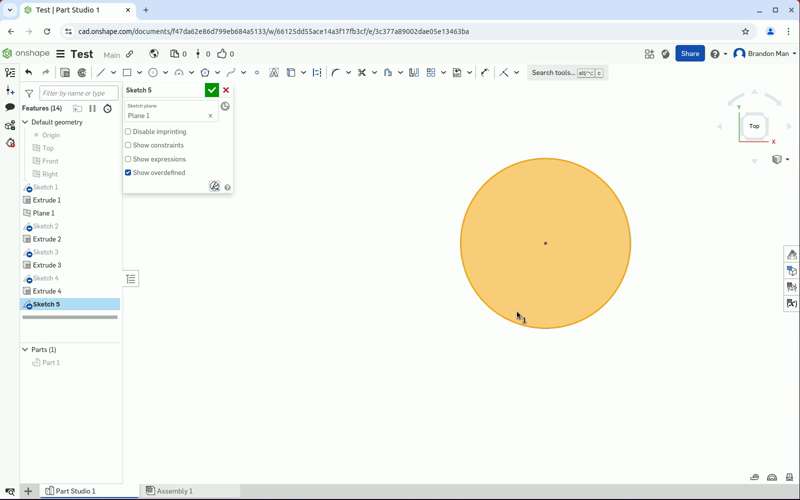
scroll(-6)
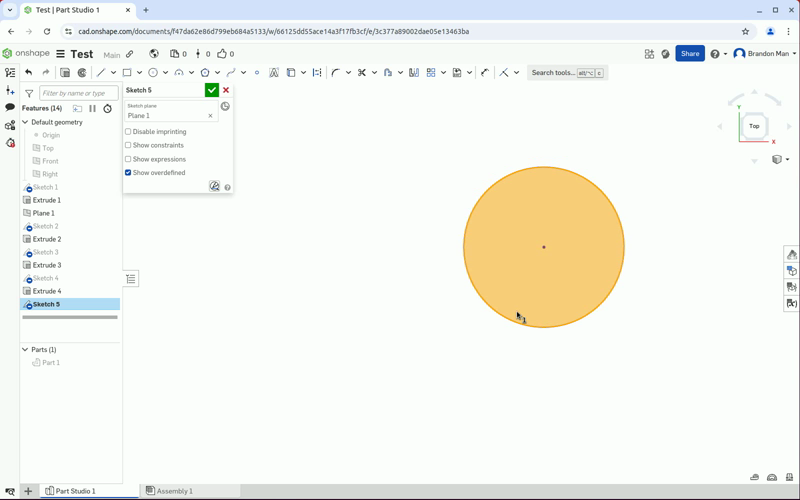
scroll(-6)
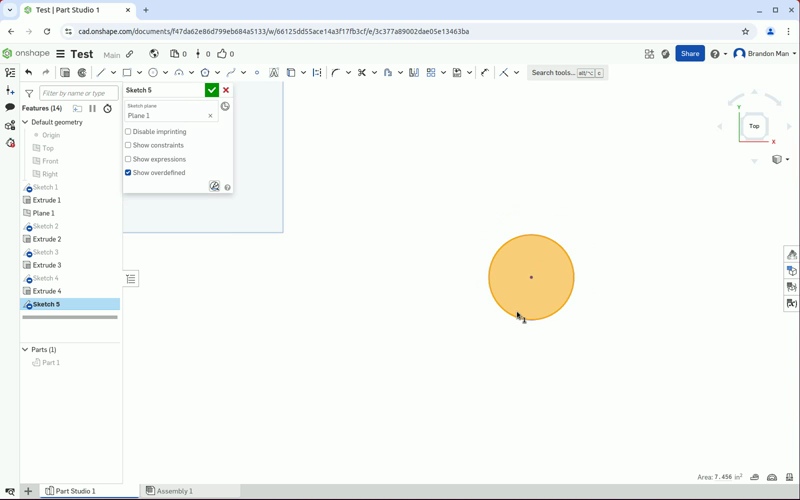
scroll(-6)
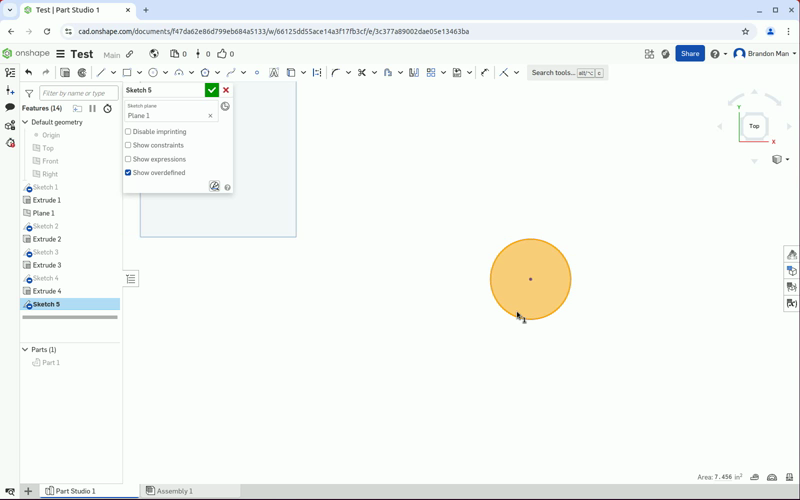
scroll(-6)
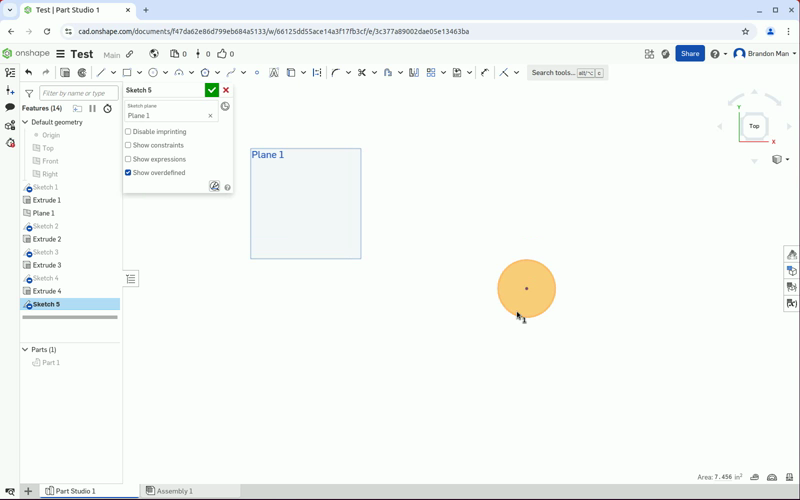
scroll(-6)
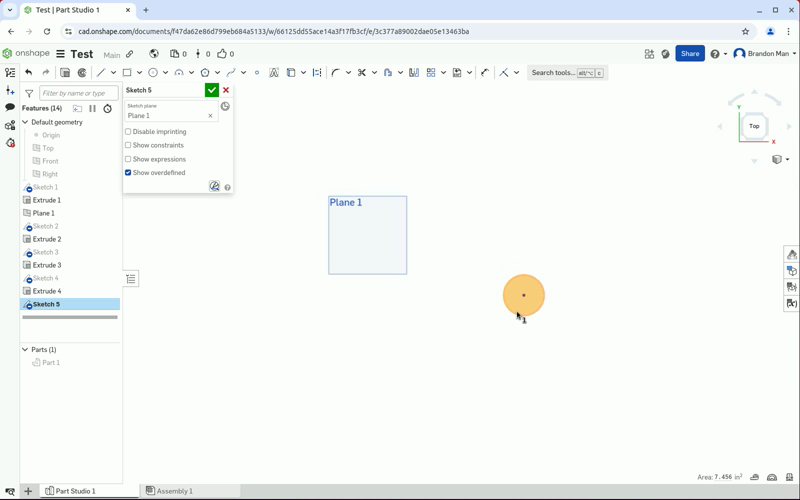
scroll(-6)
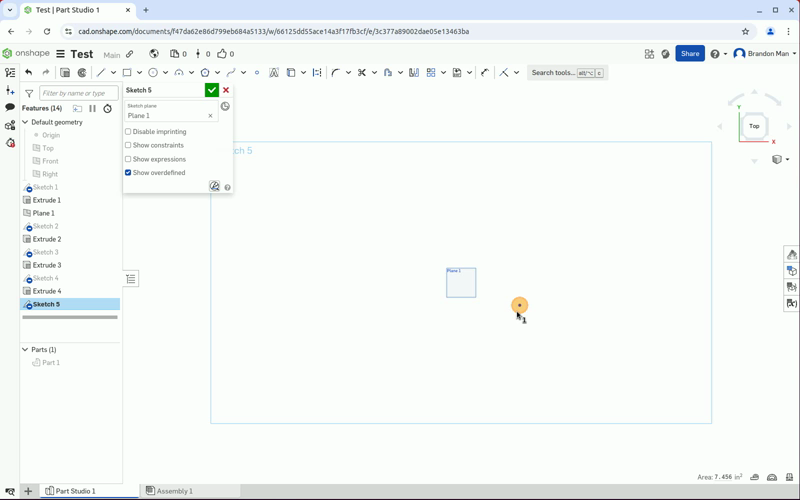
mouse_move(73, 352)
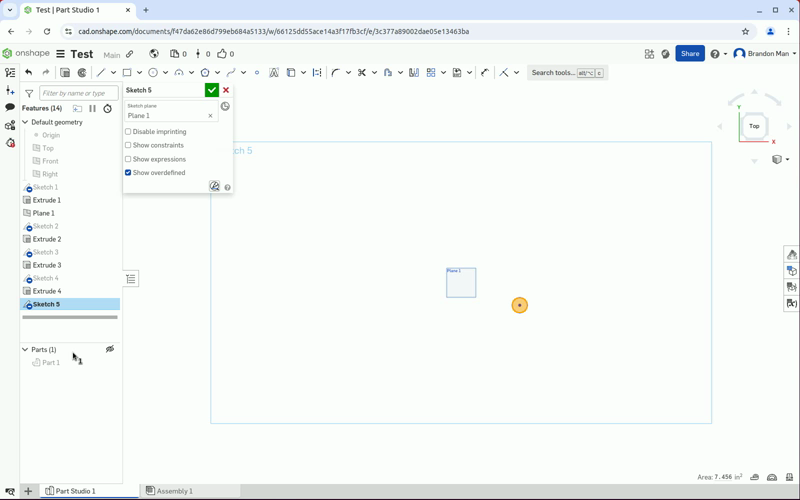
key(shift+y)
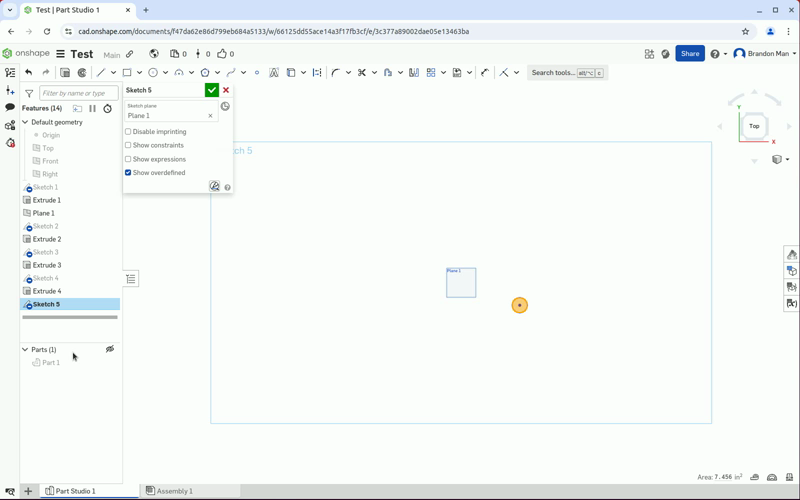
key(shift+e)
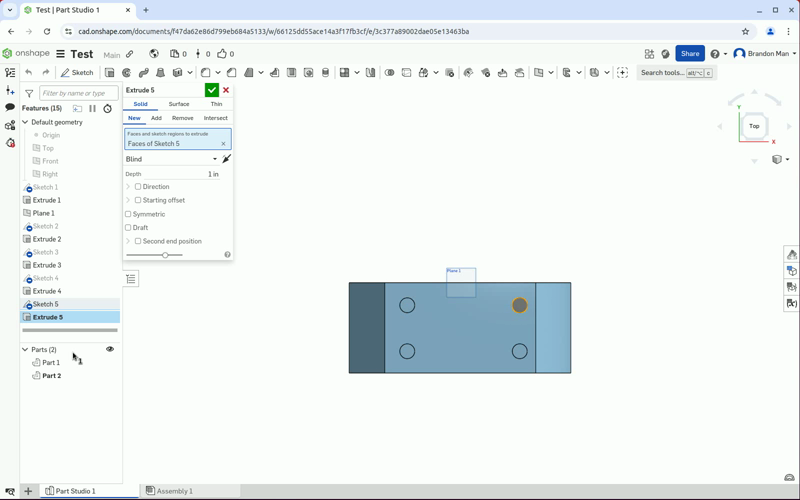
mouse_move(143, 106)
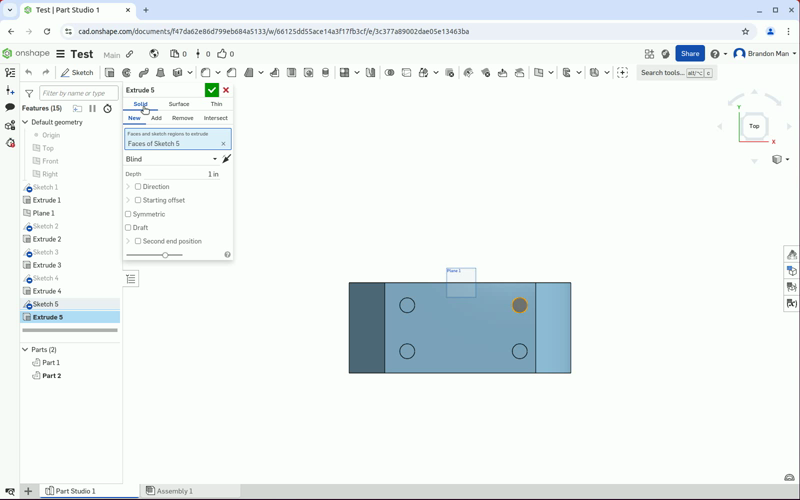
click(143, 106)
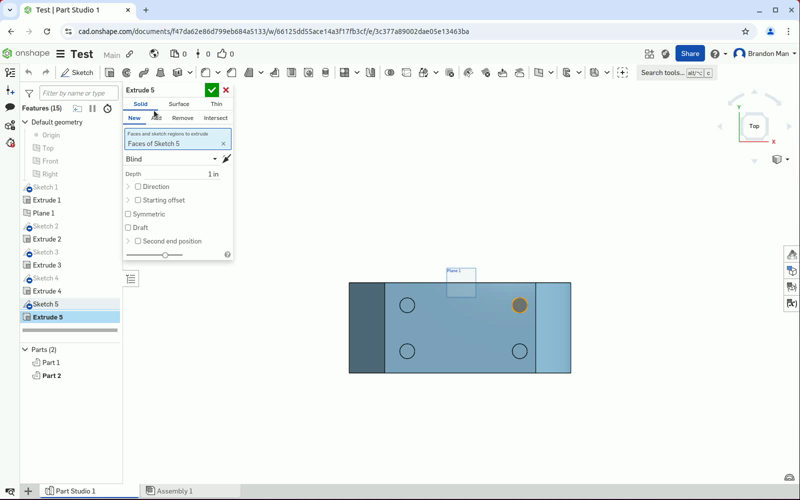
mouse_move(186, 120)
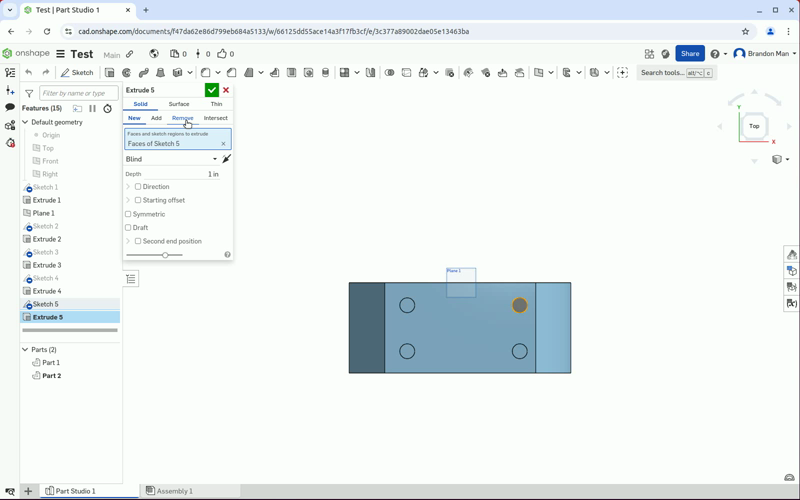
click(186, 120)
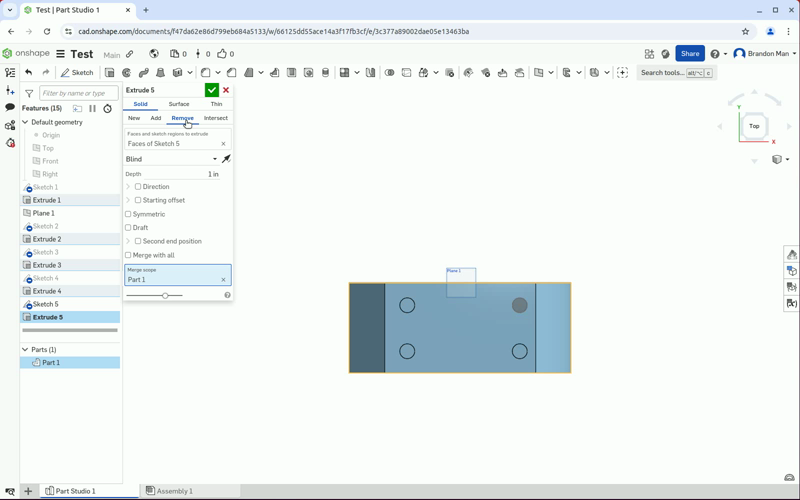
key(tab, 4)
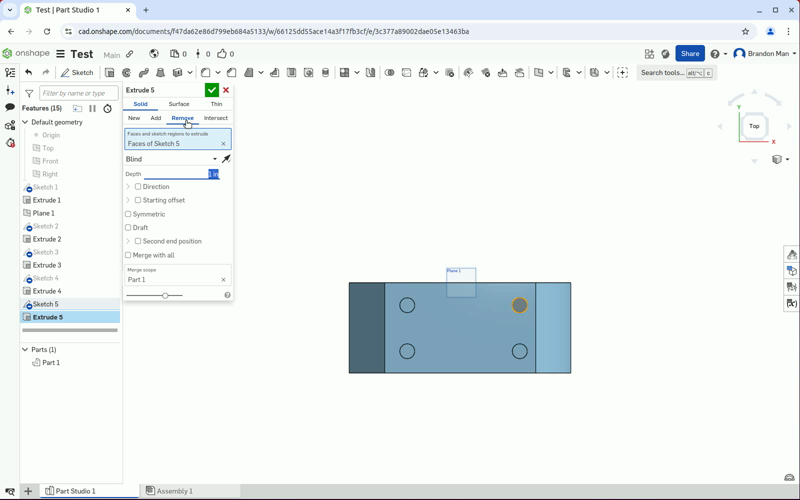
text(9.147)
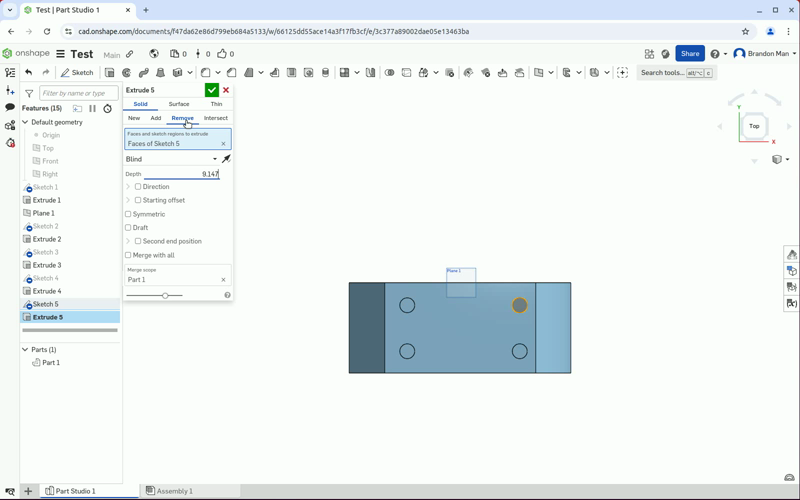
key(tab, 6)
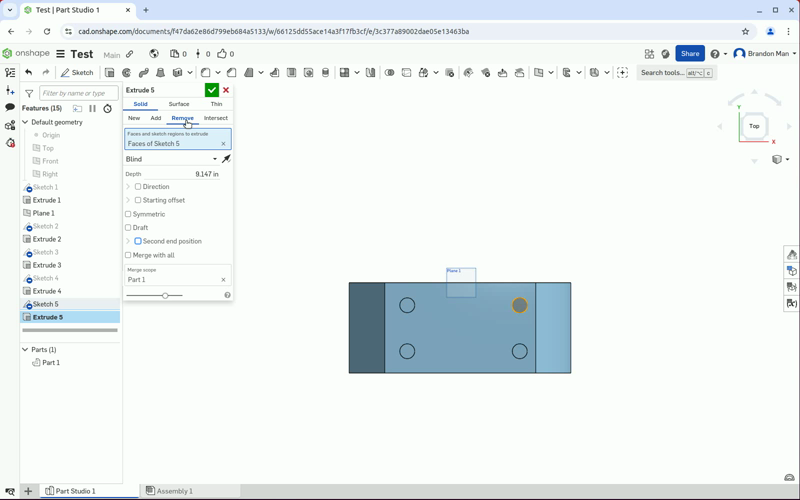
key(space)
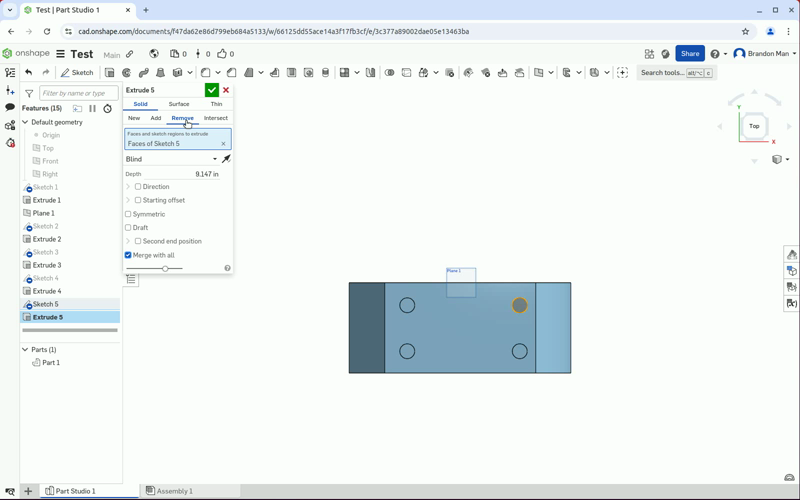
key(enter)
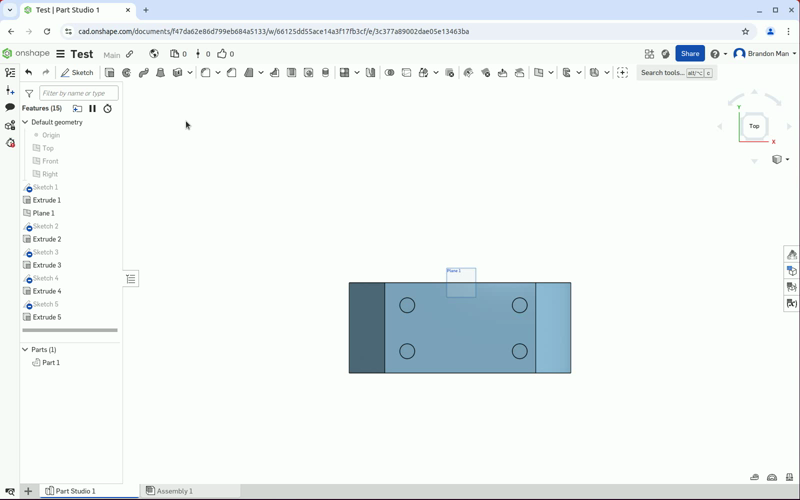
key(shift+h)
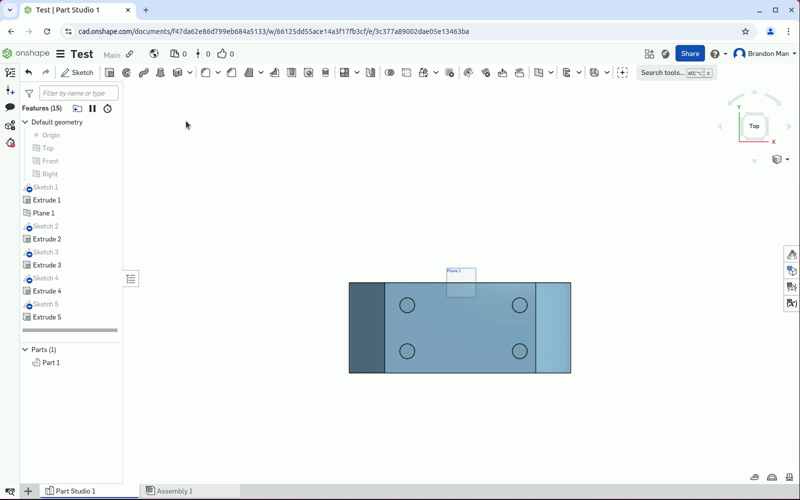
key(shift+h)
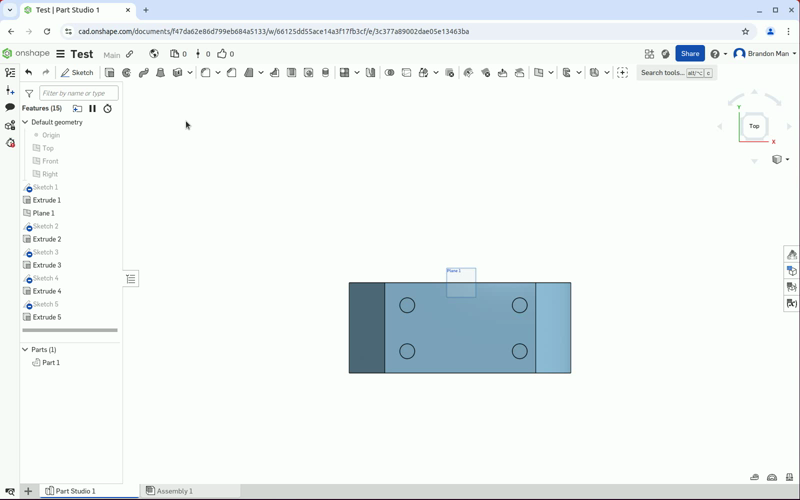
mouse_move(73, 189)
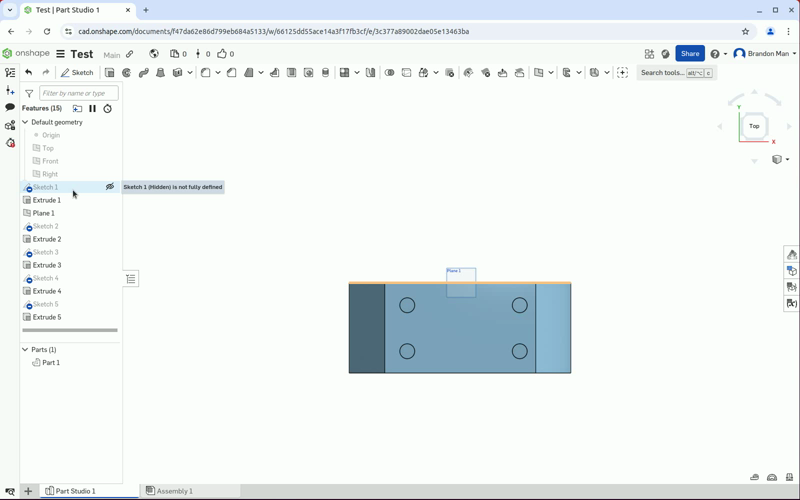
click(73, 189)
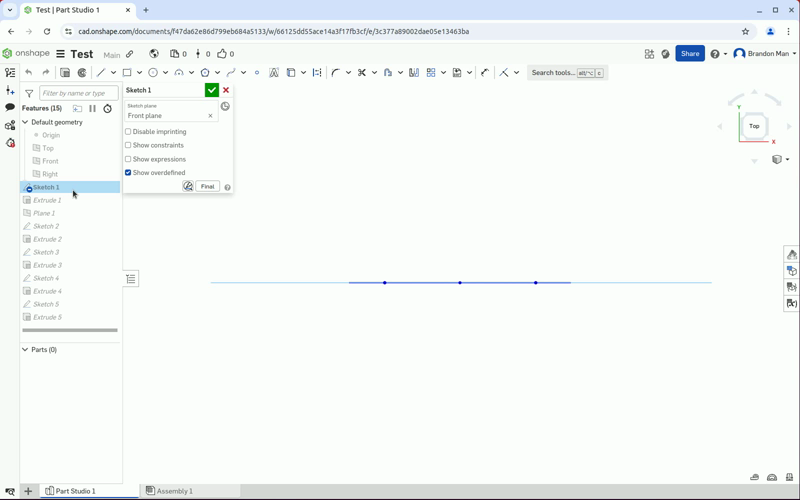
mouse_move(229, 92)
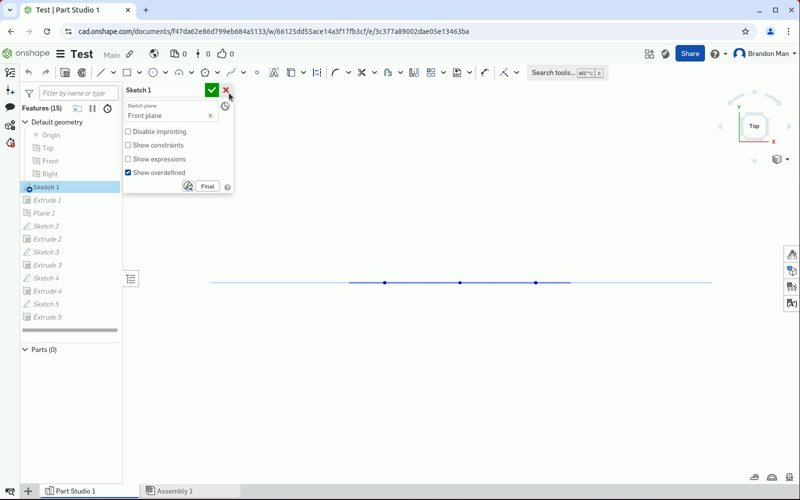
click(229, 92)
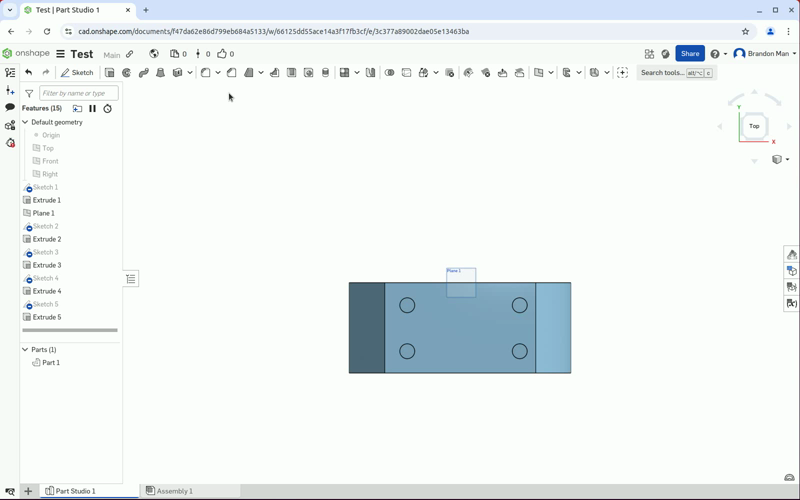
mouse_move(73, 352)
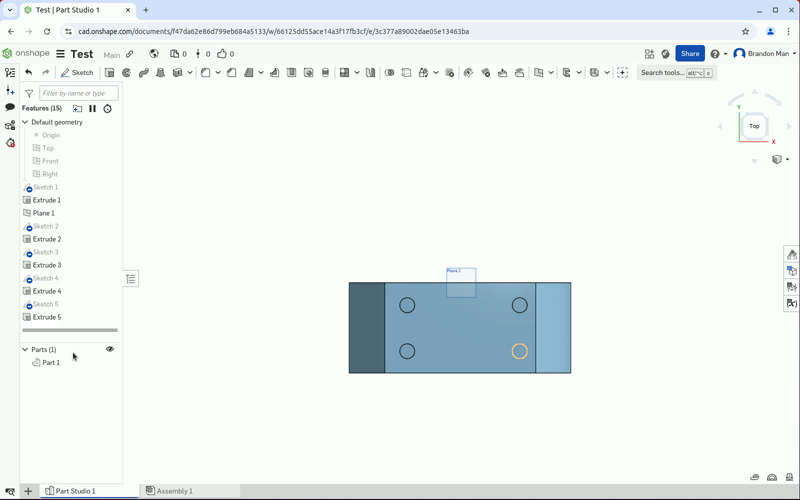
key(y)
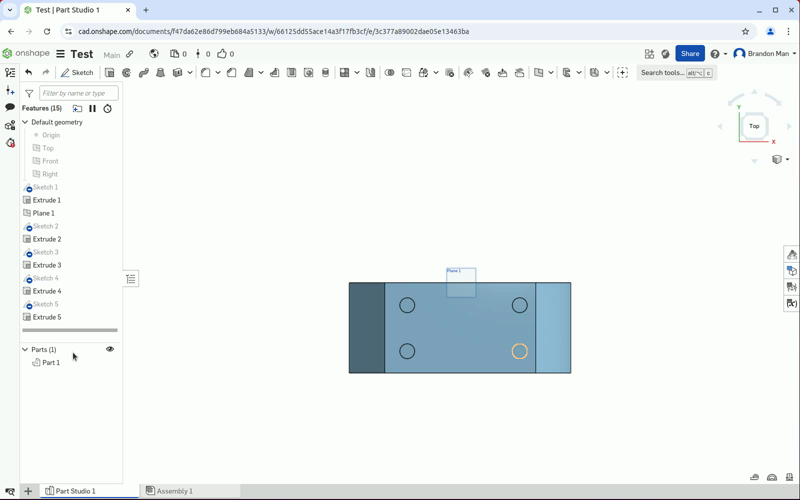
key(shift+p)
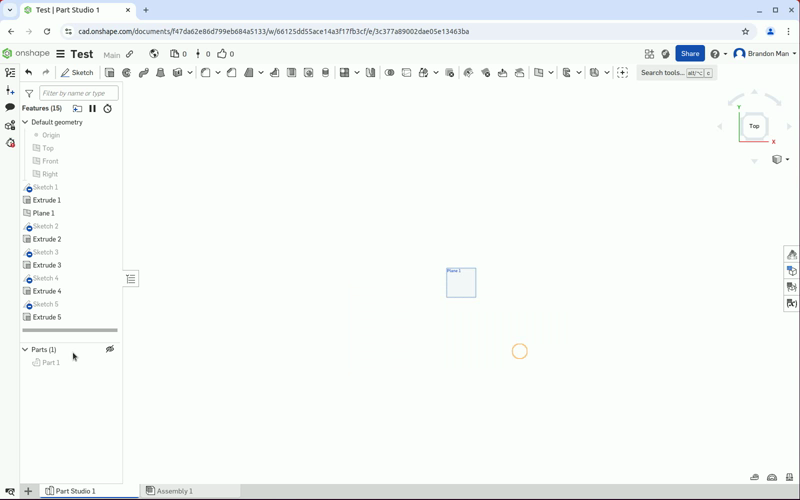
key(space)
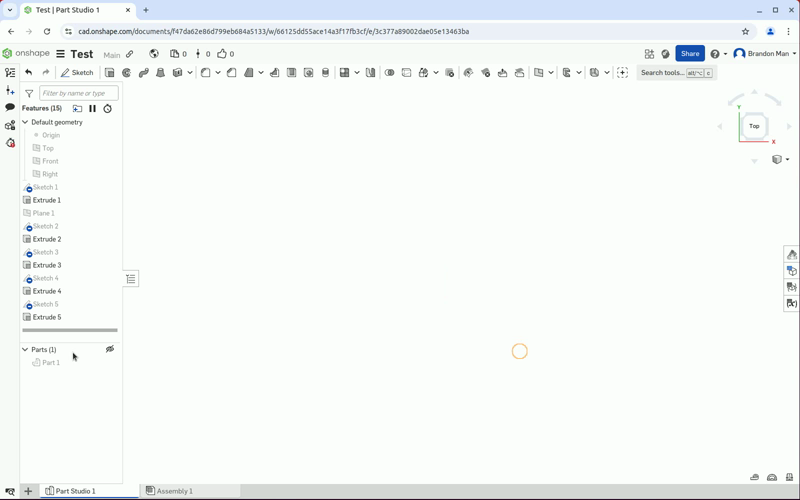
key_down(shift)
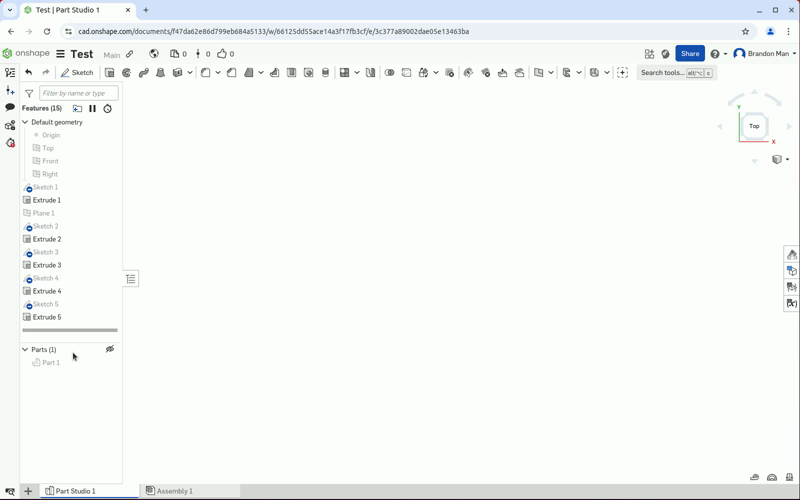
key(up)
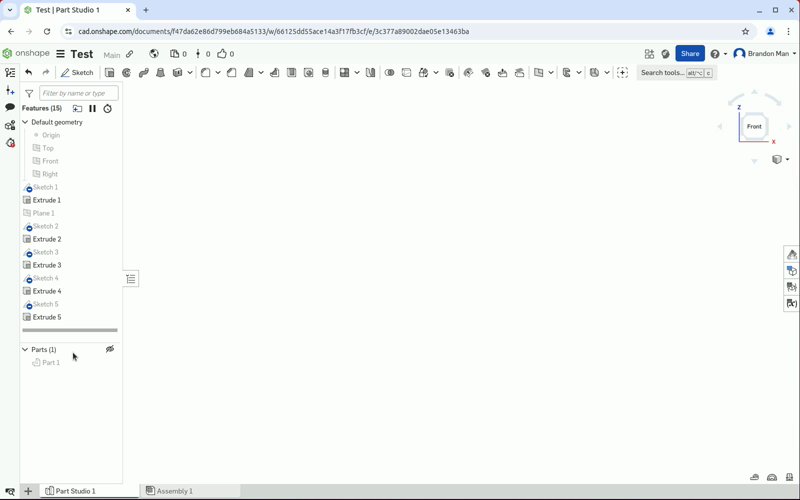
key_up(shift)
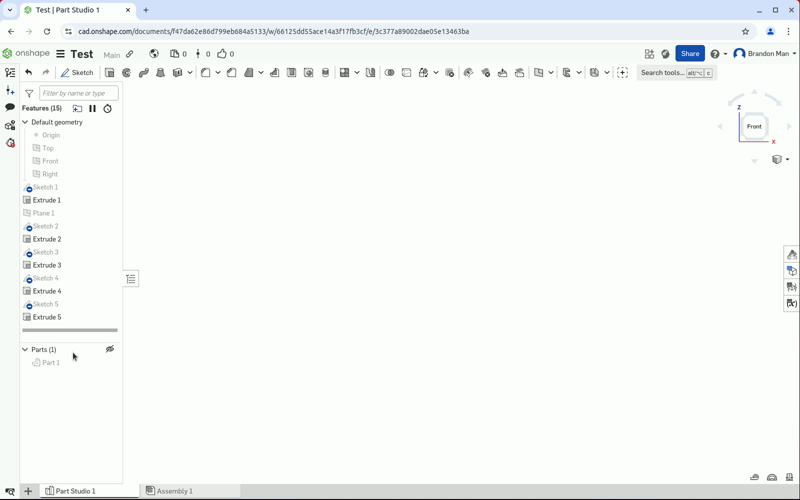
mouse_move(73, 352)
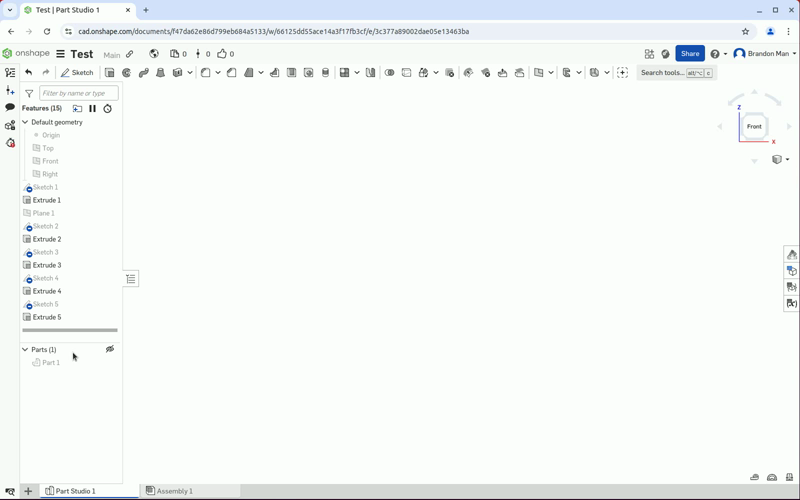
key(shift+y)
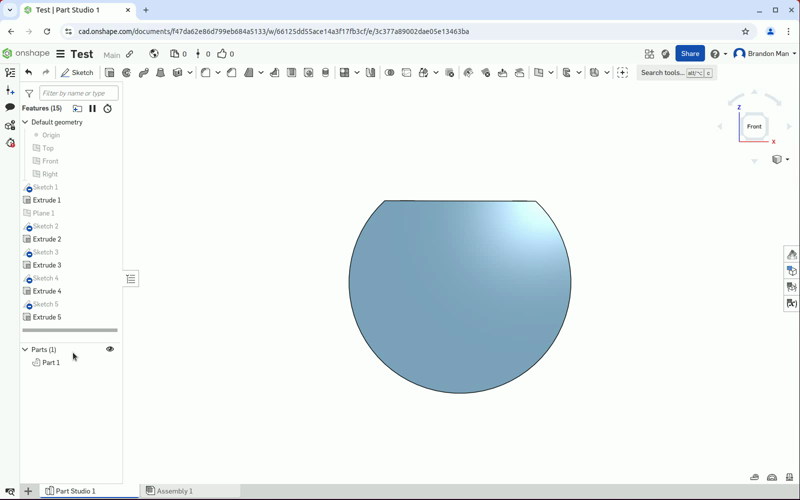
mouse_move(541, 75)
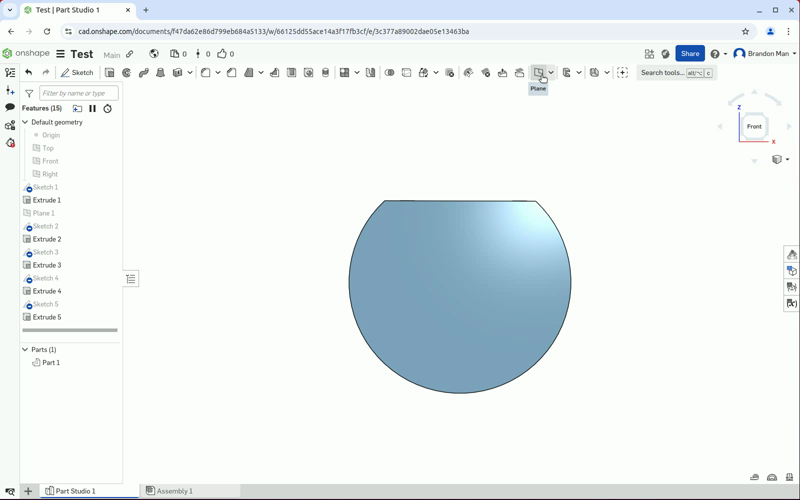
click(541, 75)
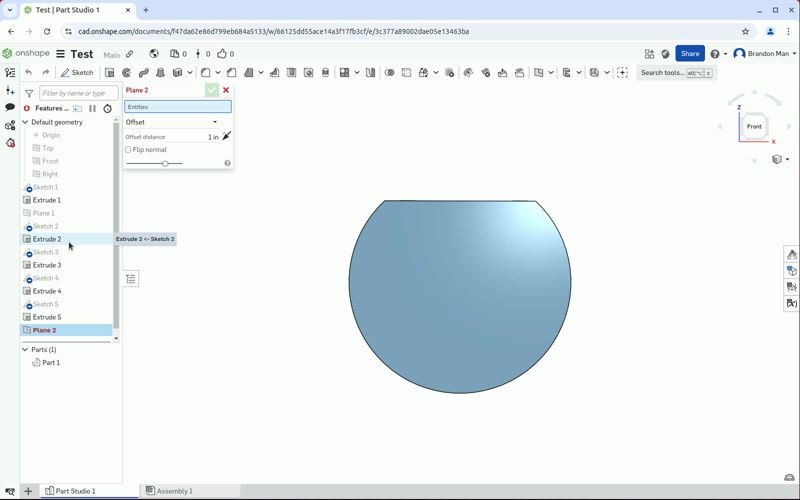
scroll(3)
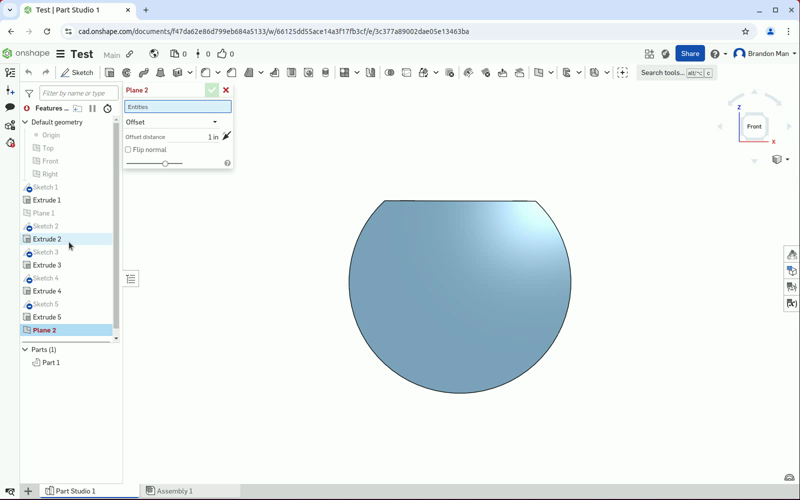
mouse_move(69, 163)
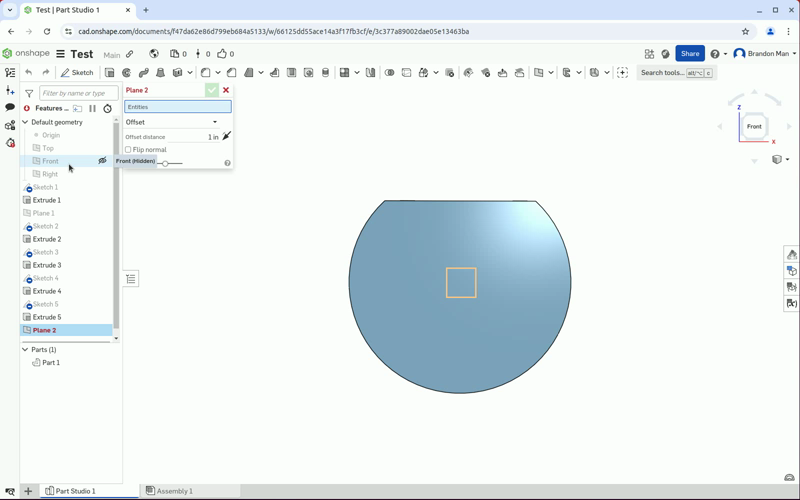
click(69, 163)
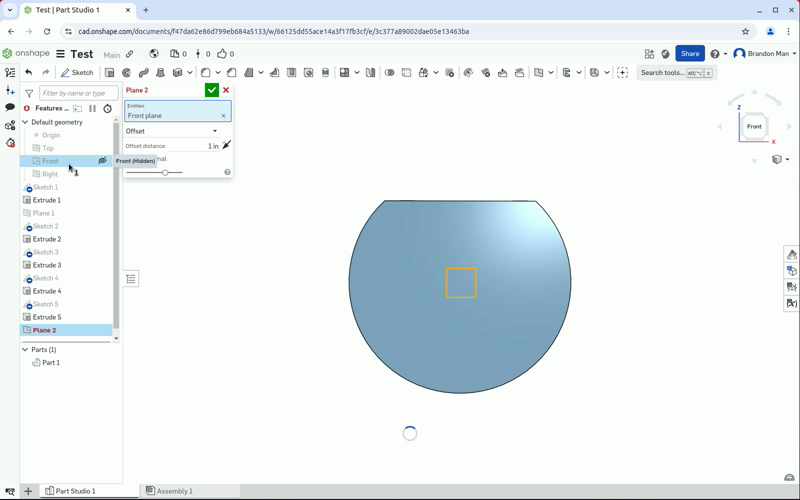
key(tab, 2)
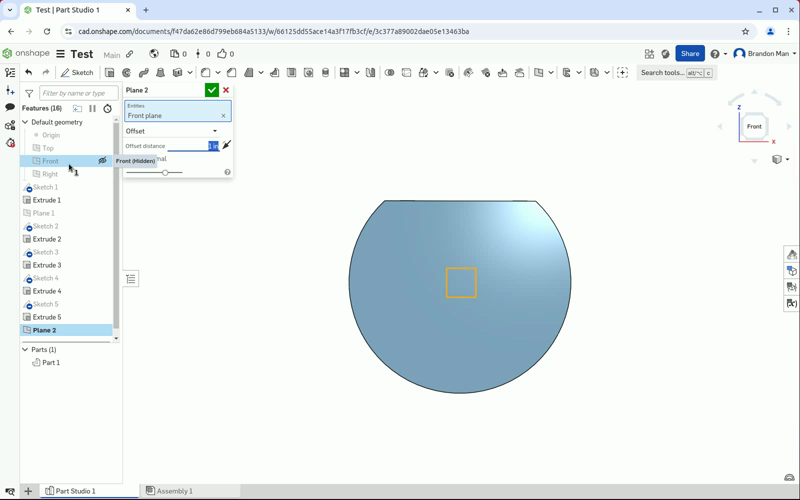
text(18.548)
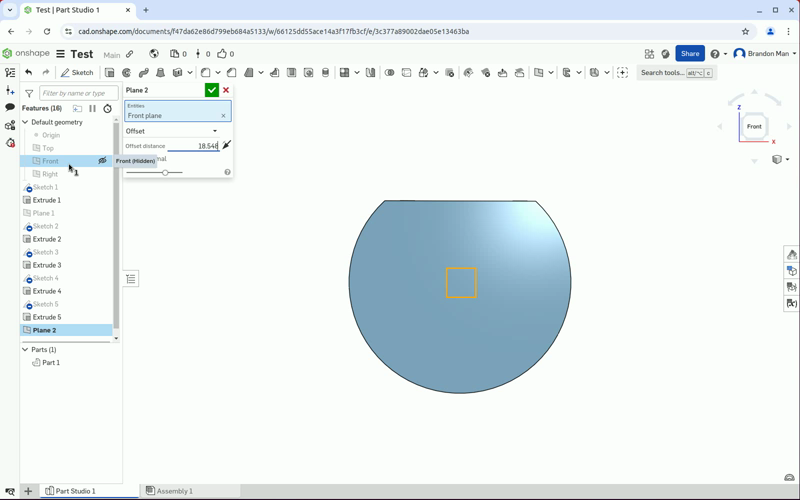
key(enter, 2)
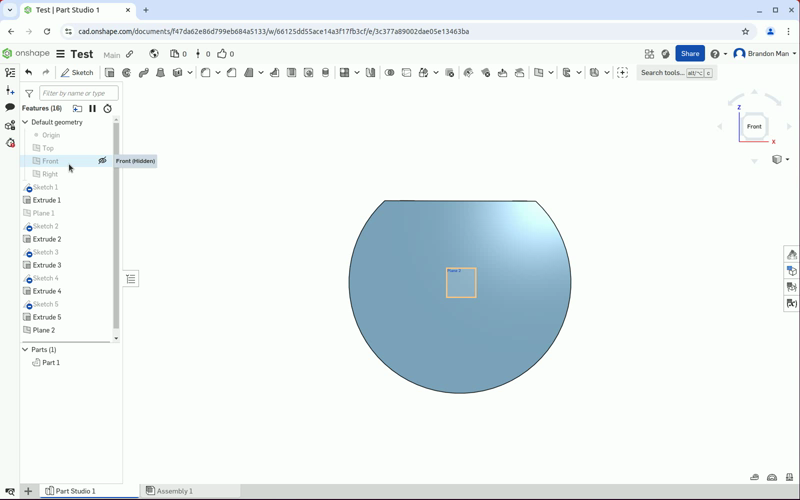
key(shift+s)
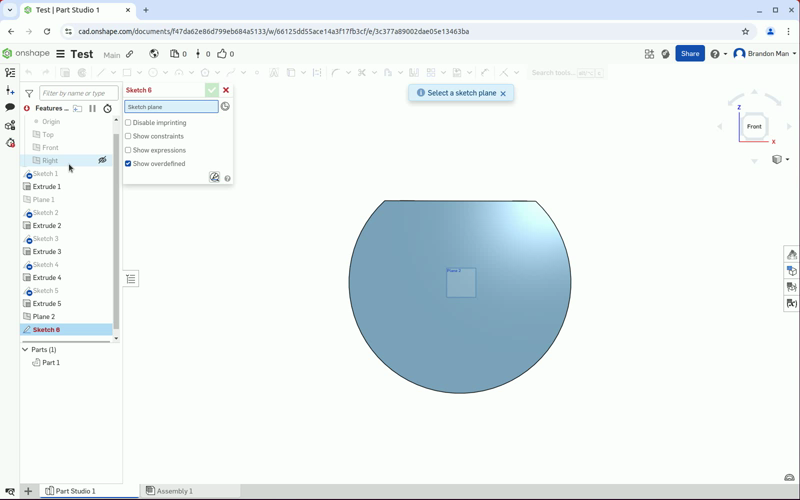
mouse_move(69, 319)
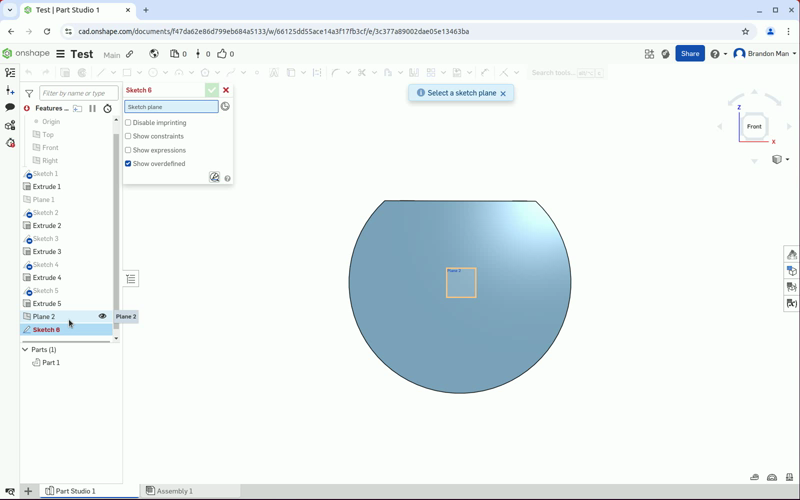
click(69, 319)
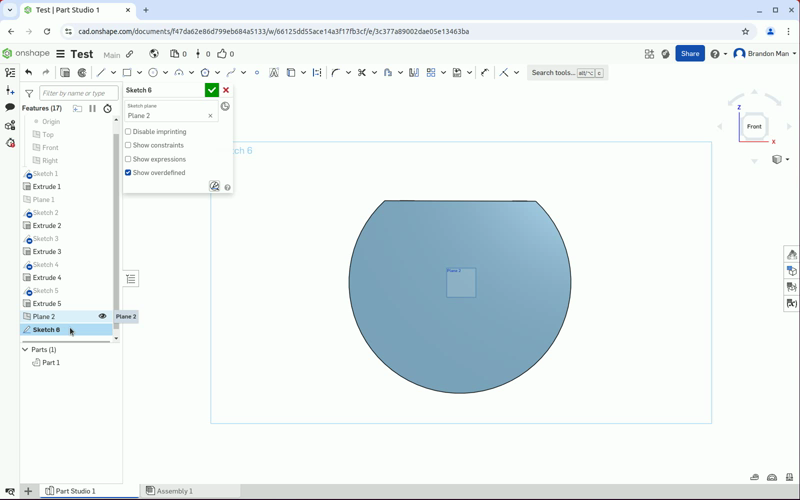
mouse_move(73, 352)
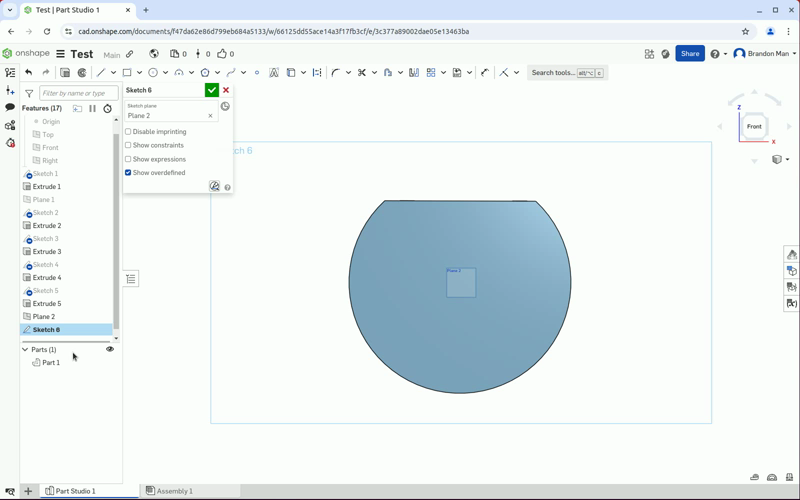
key(y)
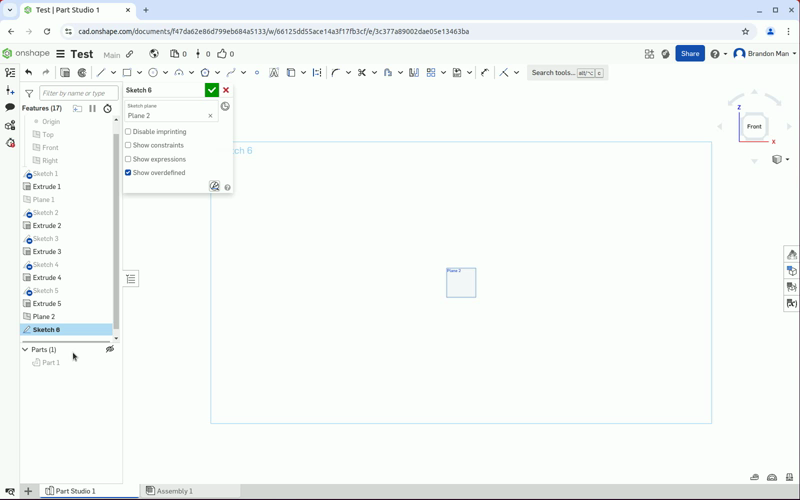
key(c)
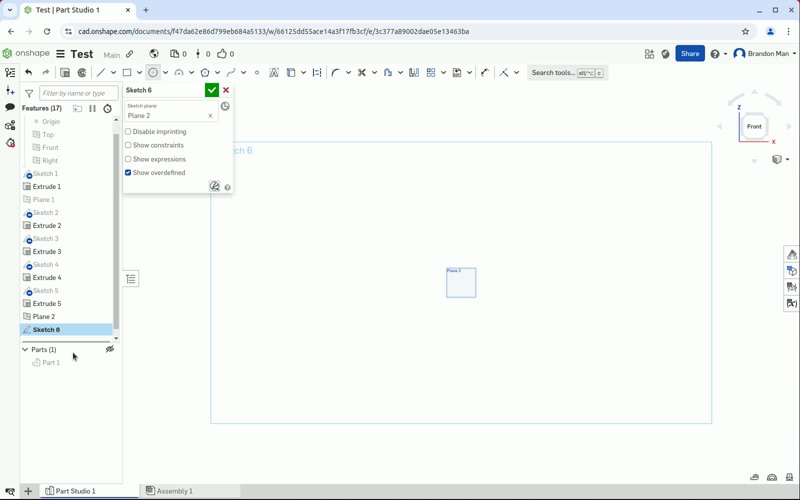
key_down(shift)
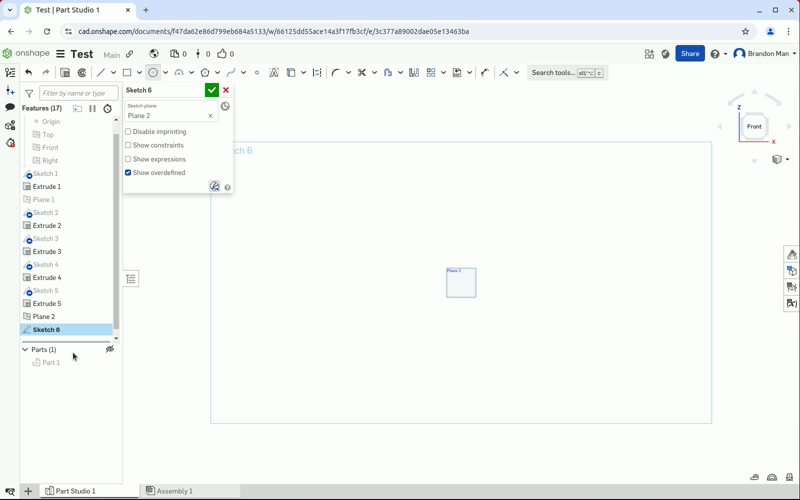
mouse_move(460, 282)
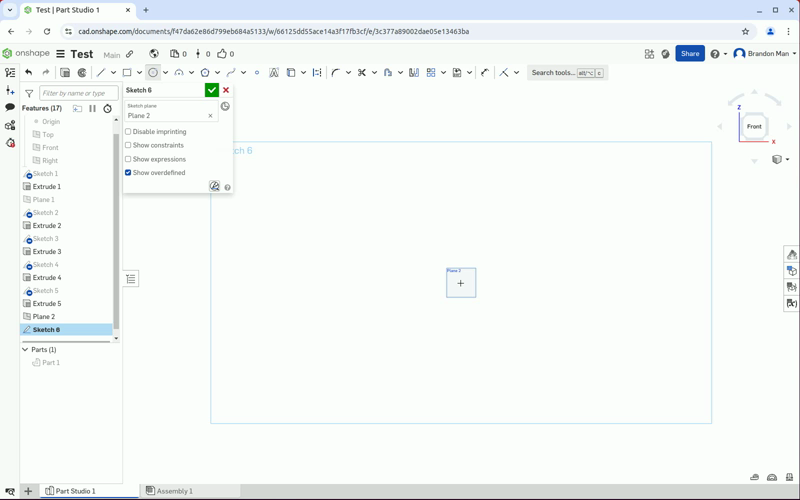
click(460, 282)
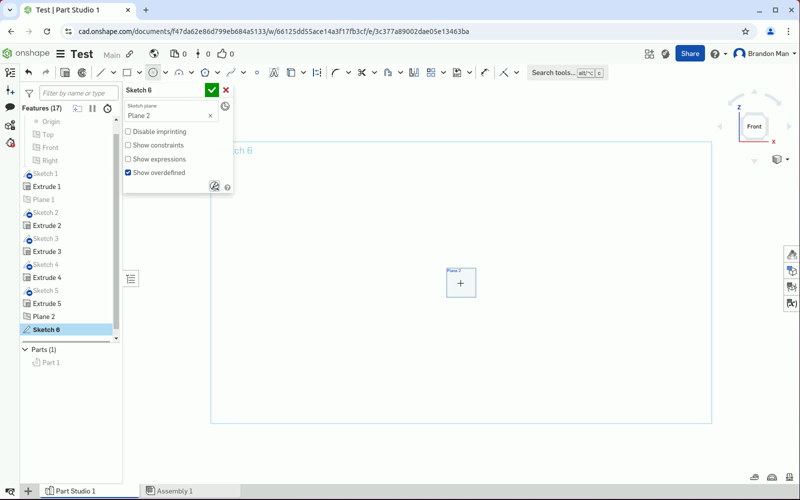
key_up(shift)
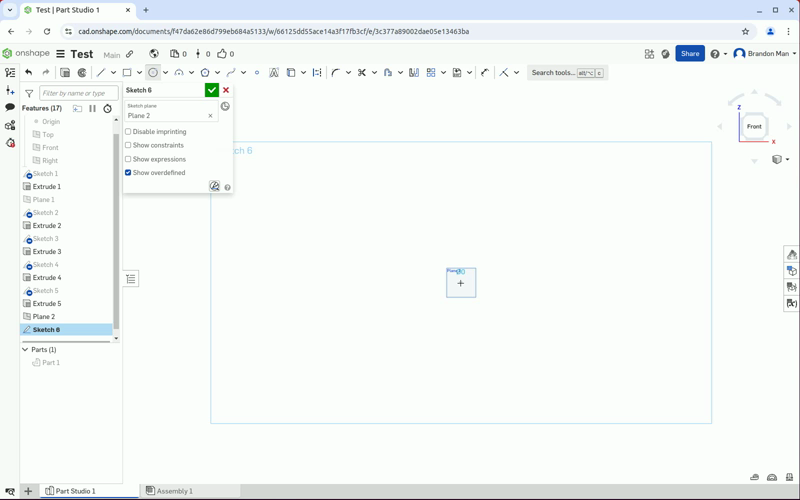
mouse_move(467, 282)
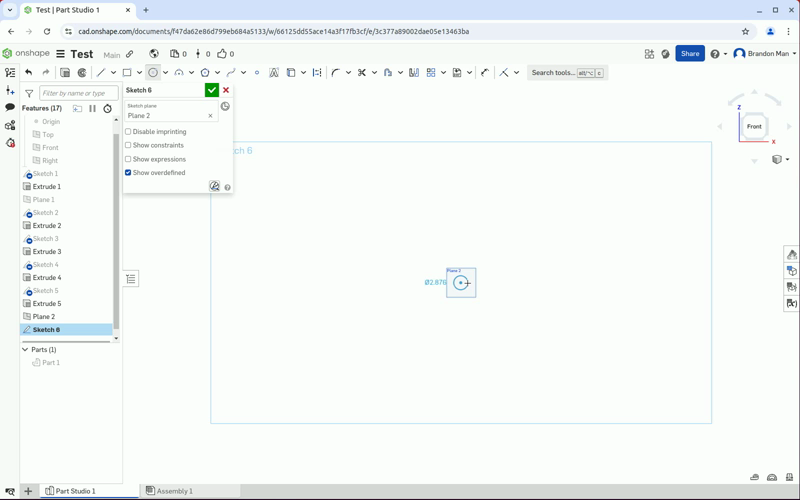
click(467, 282)
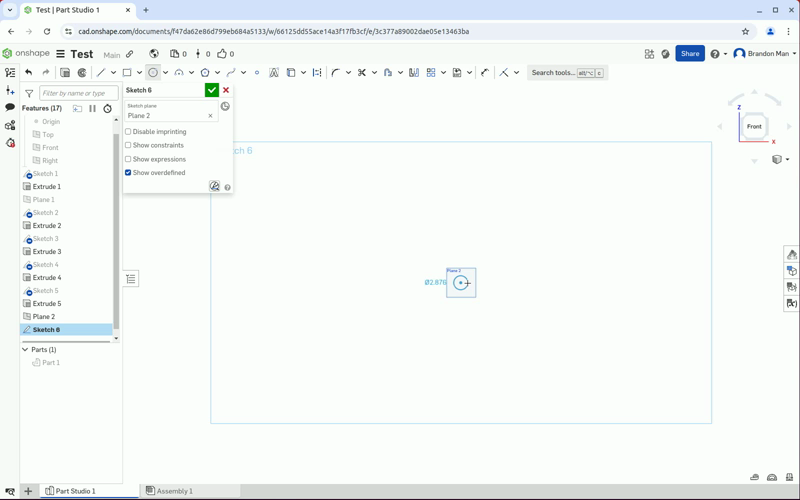
key(esc)
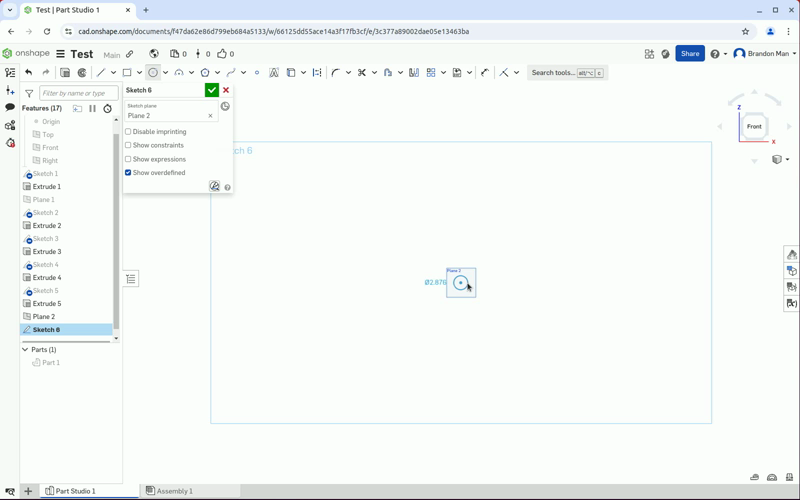
mouse_move(463, 287)
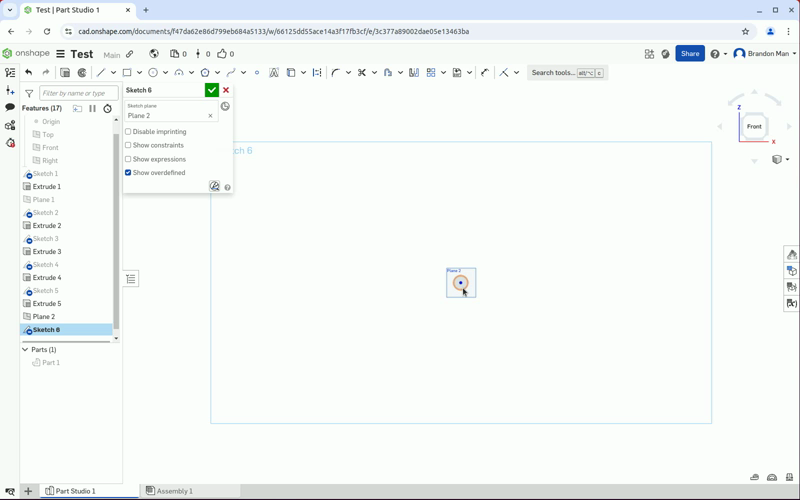
scroll(6)
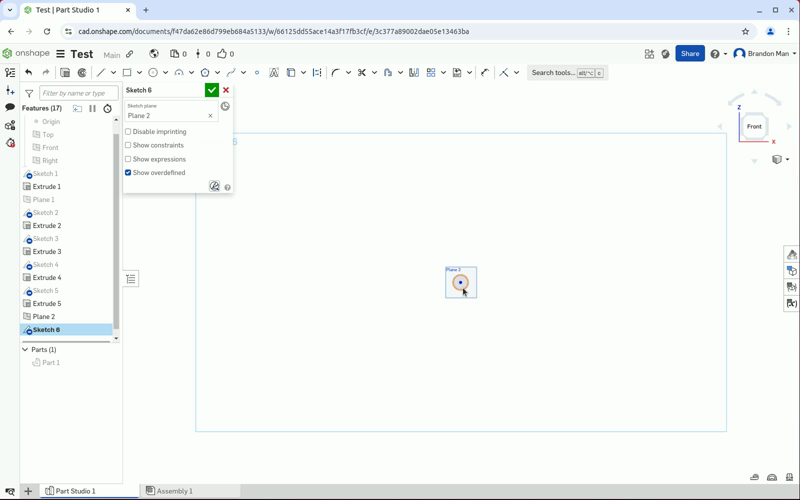
scroll(6)
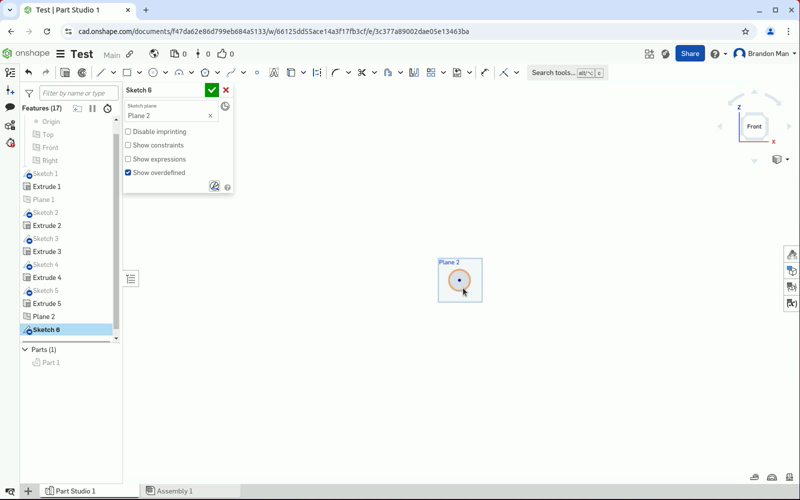
scroll(6)
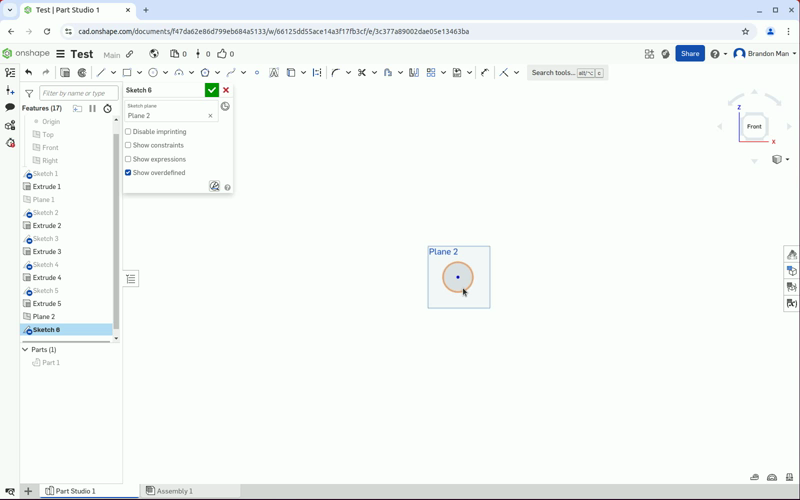
scroll(6)
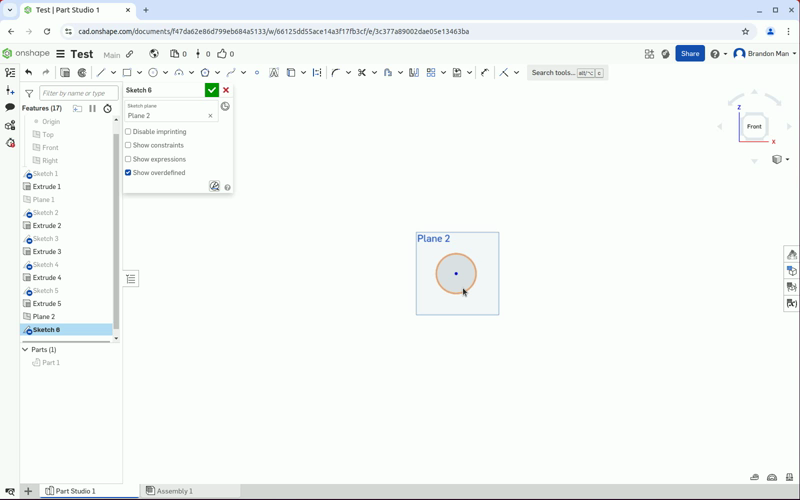
scroll(6)
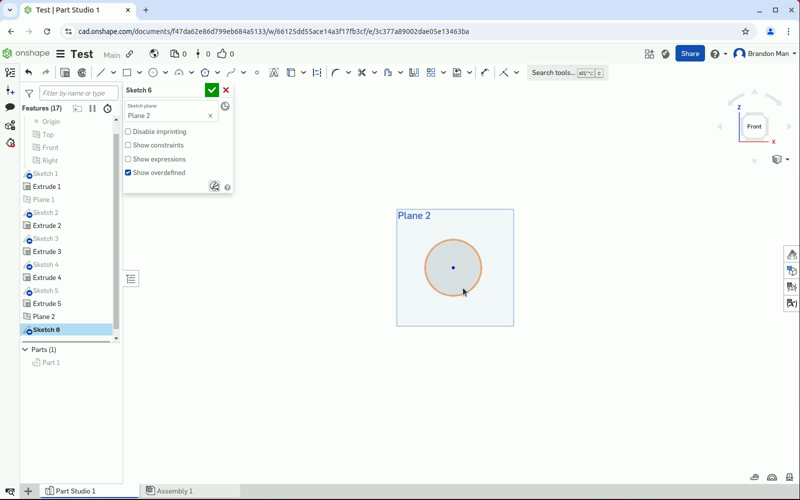
scroll(6)
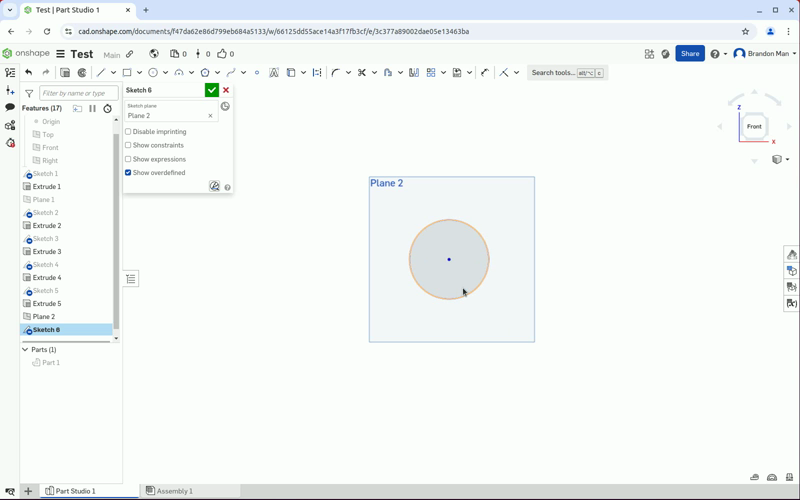
scroll(6)
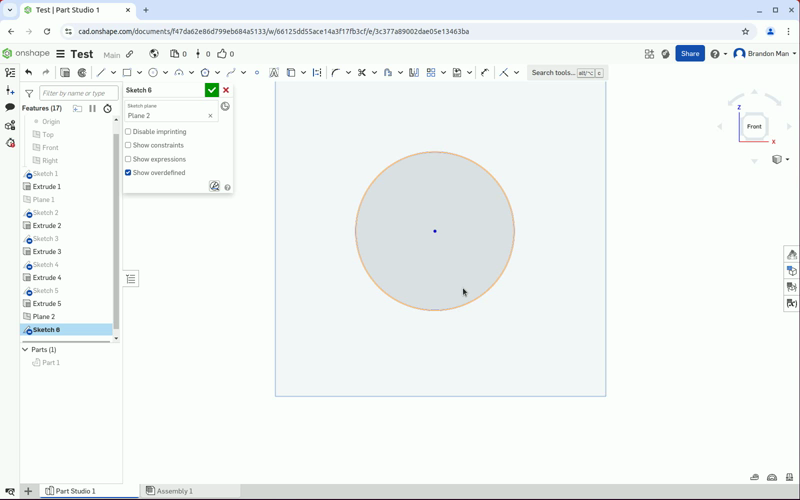
click(463, 287)
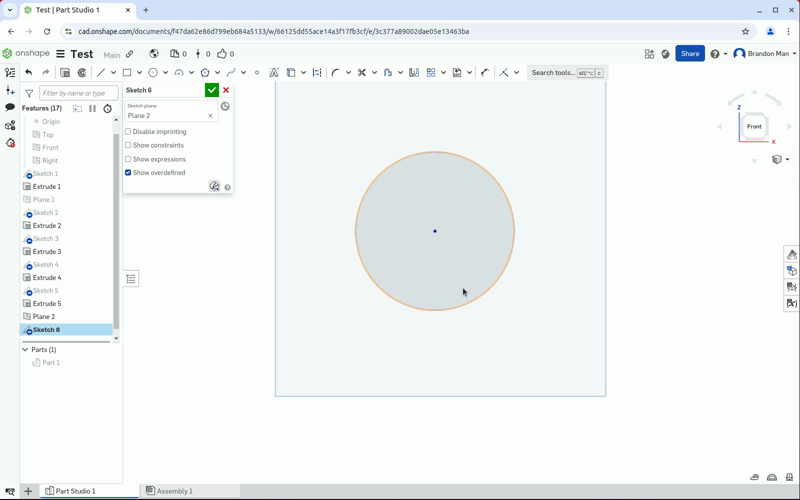
scroll(-6)
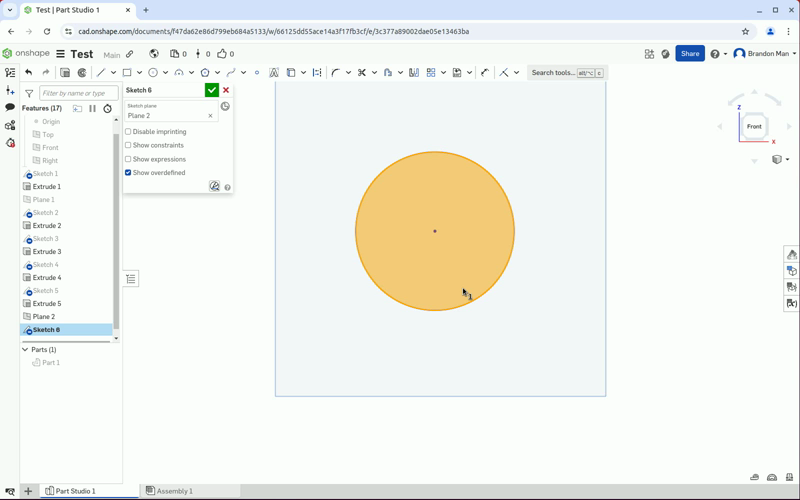
scroll(-6)
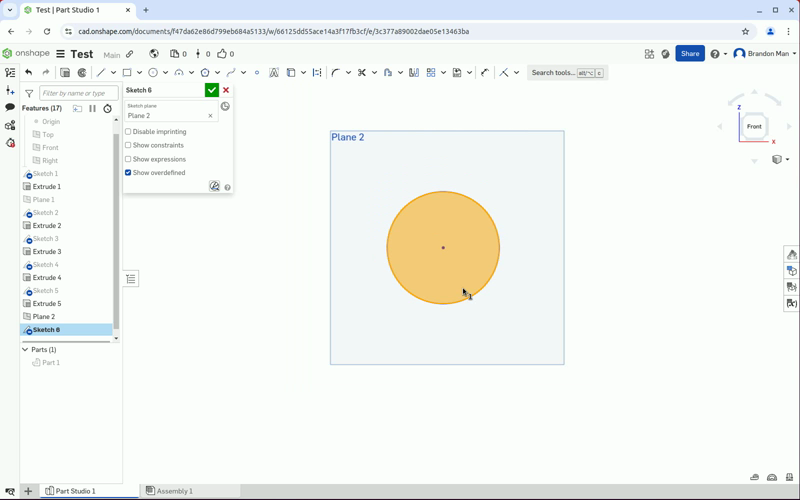
scroll(-6)
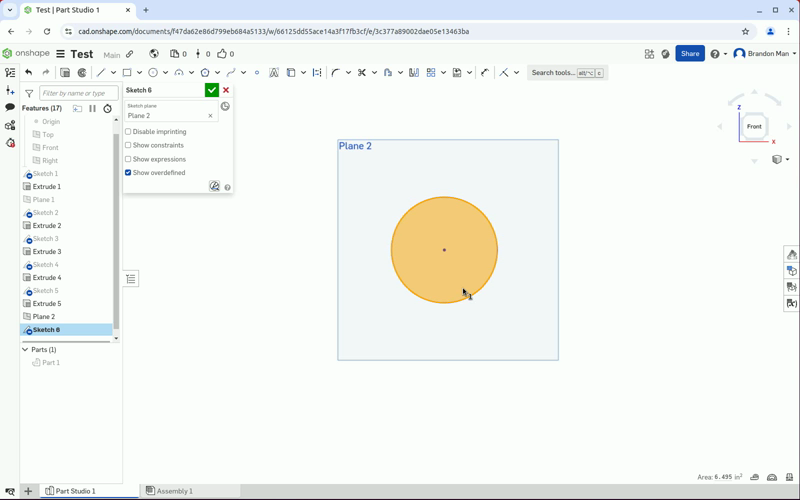
scroll(-6)
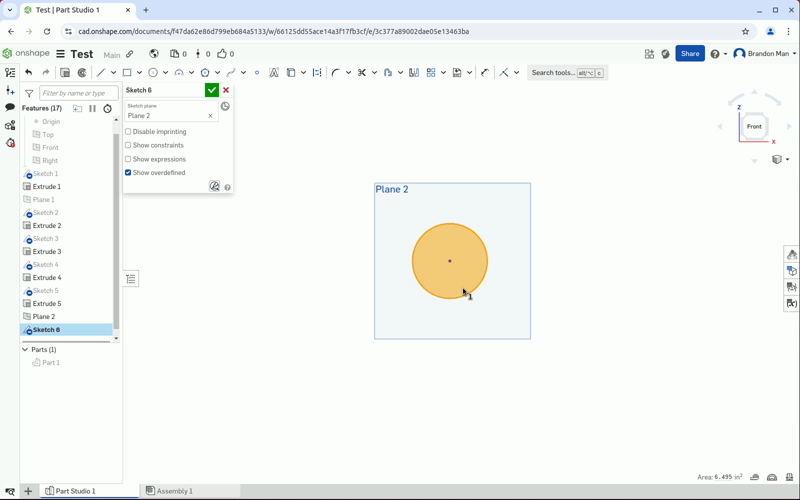
scroll(-6)
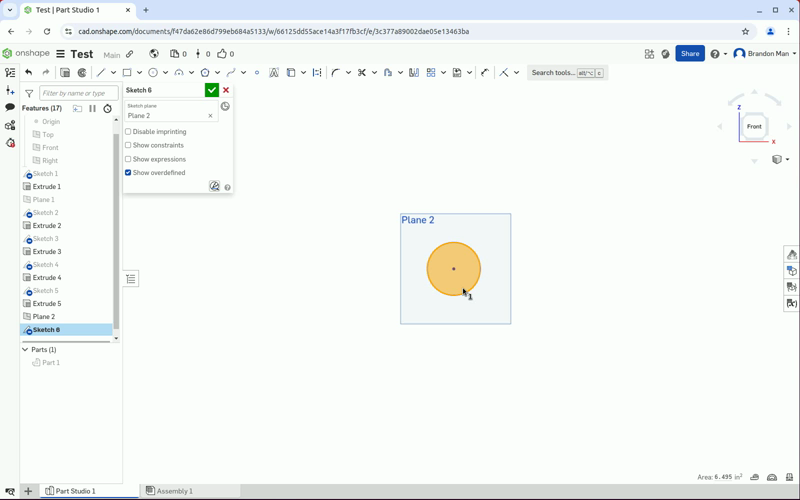
scroll(-6)
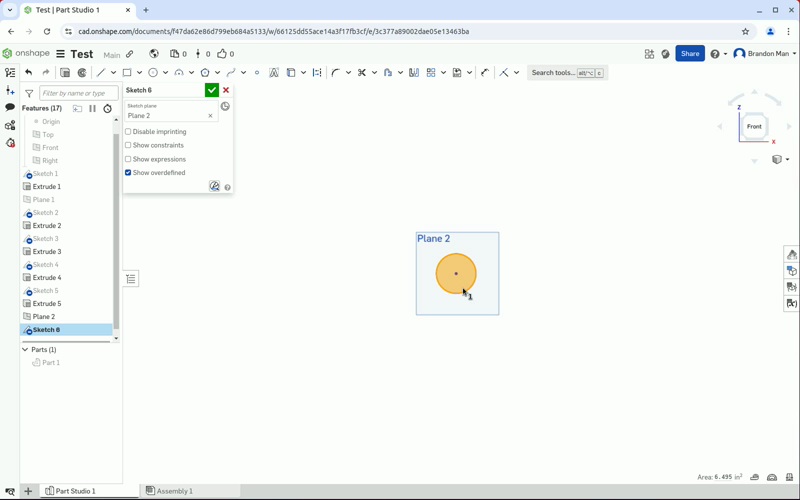
scroll(-6)
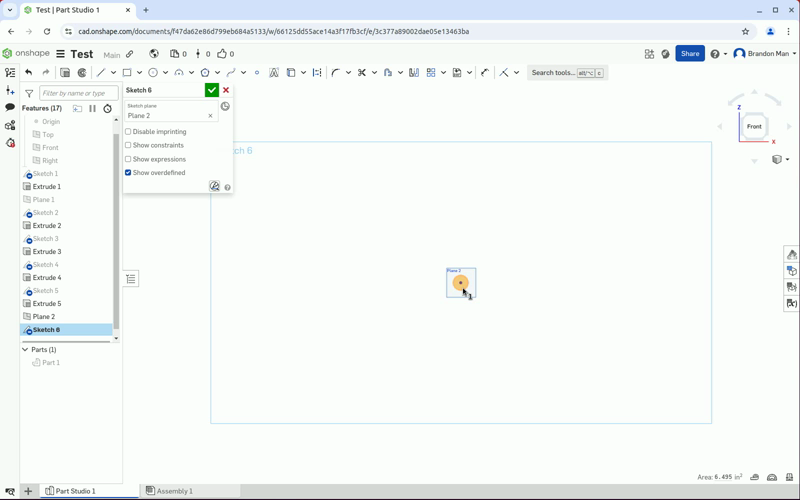
mouse_move(73, 352)
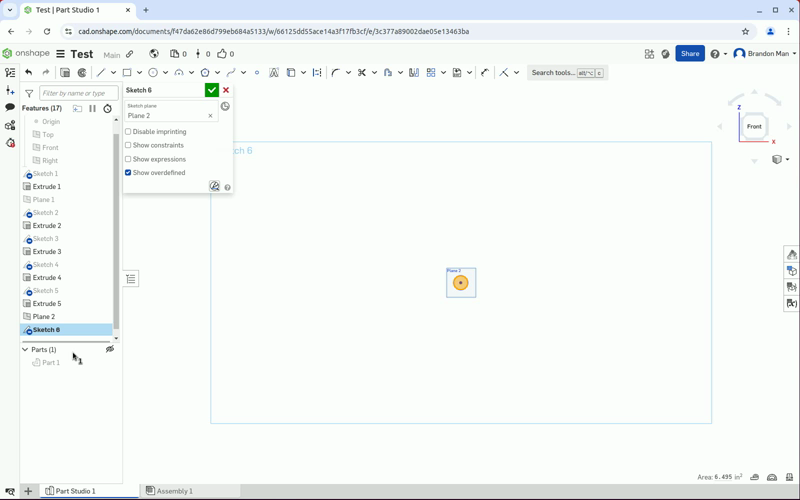
key(shift+y)
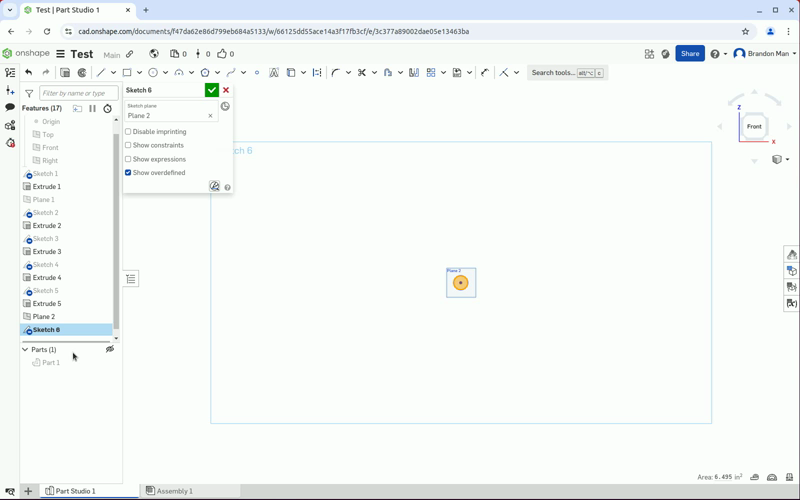
key(shift+e)
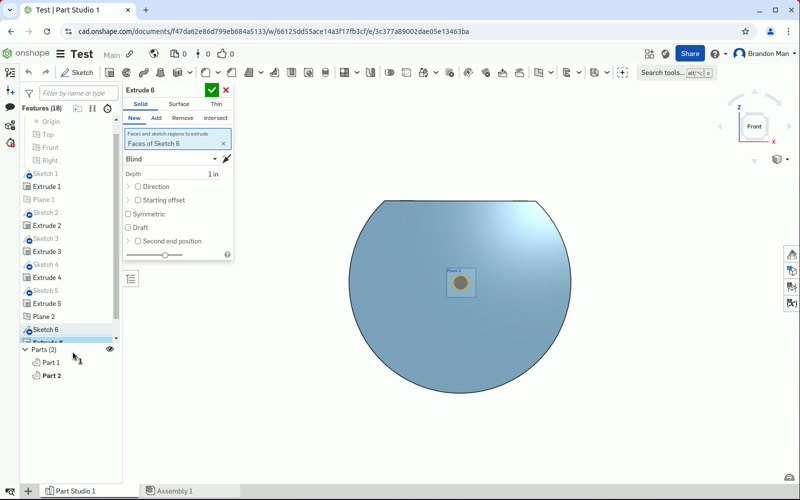
mouse_move(143, 106)
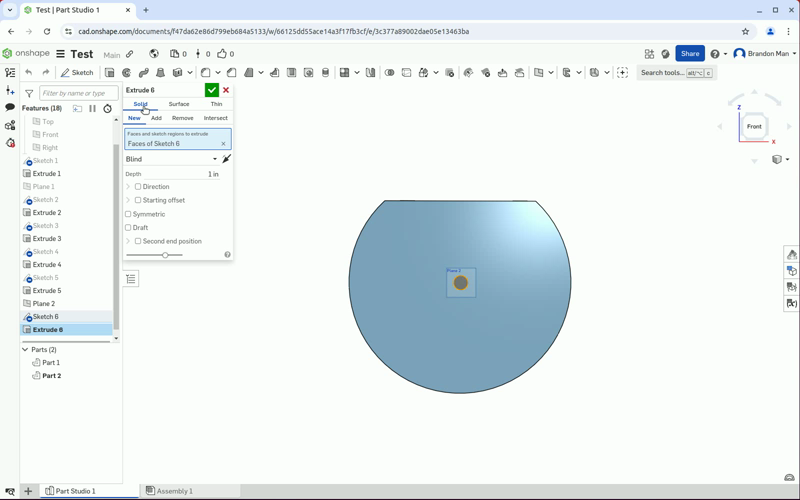
click(143, 106)
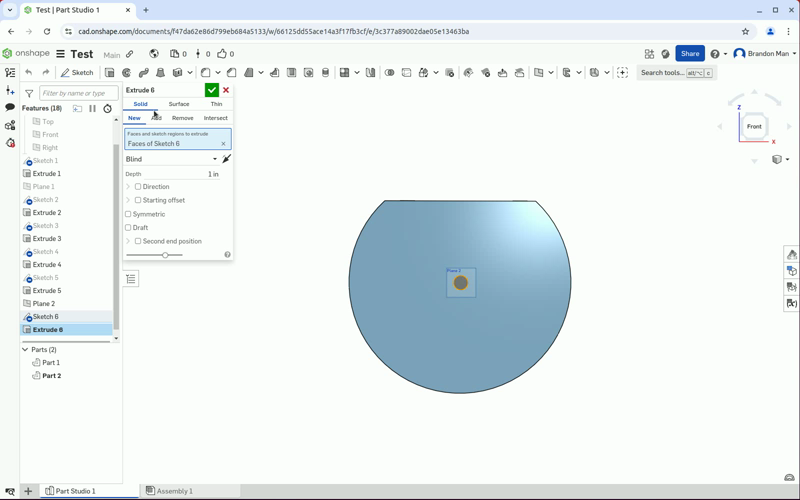
mouse_move(186, 120)
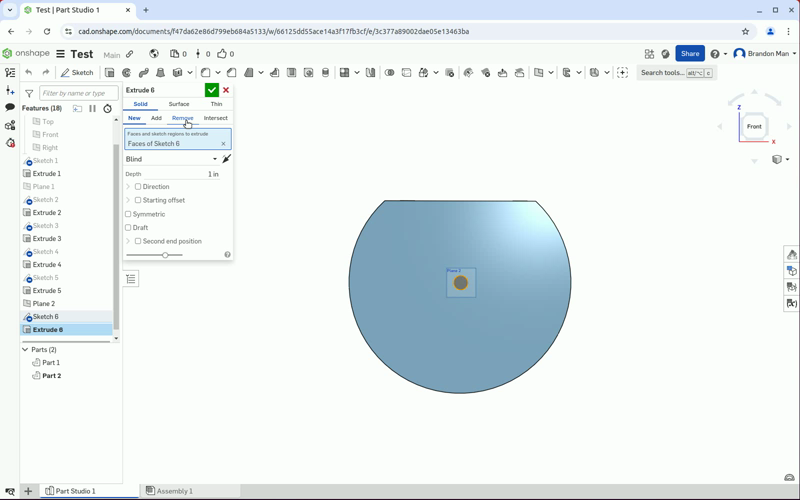
click(186, 120)
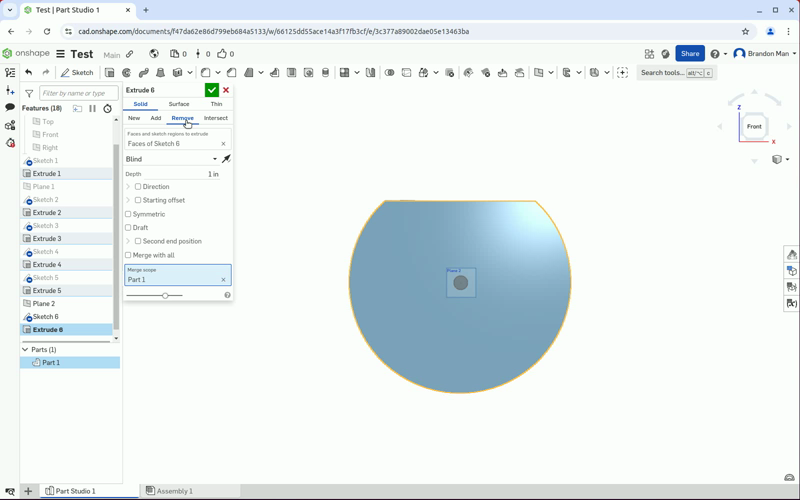
key(tab, 4)
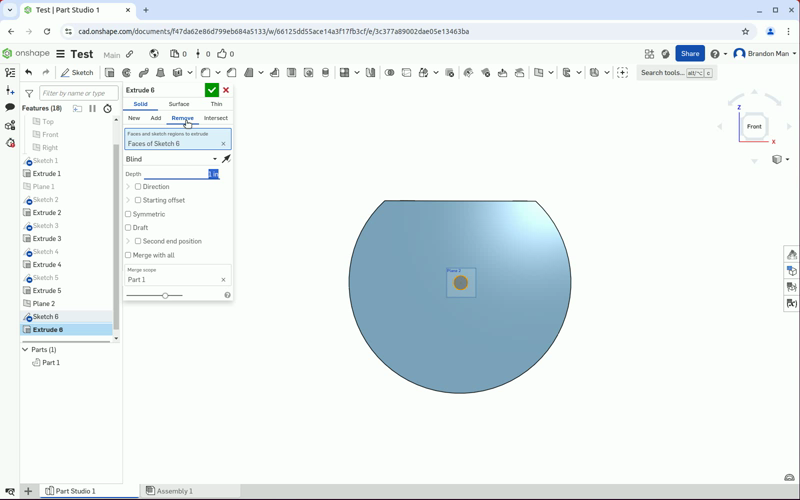
text(18.535)
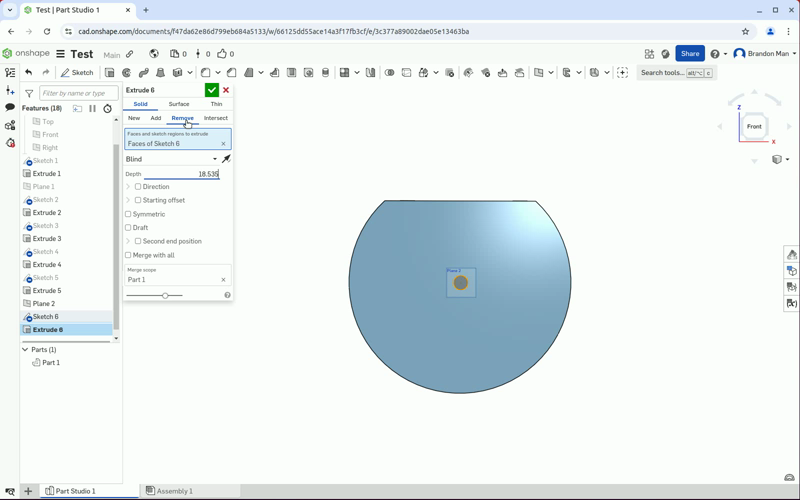
key(tab, 6)
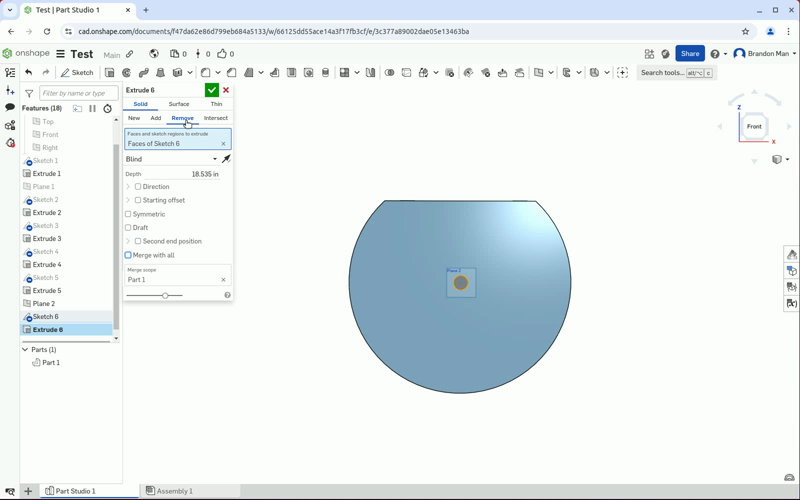
key(space)
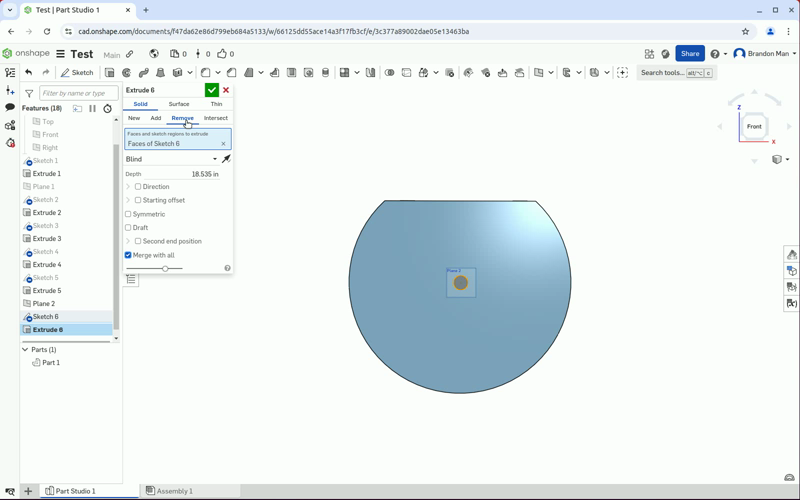
key(enter)
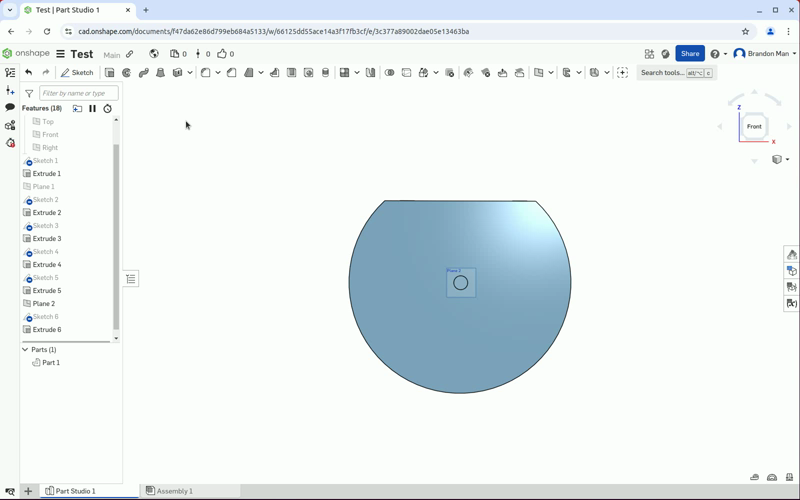
key(shift+h)
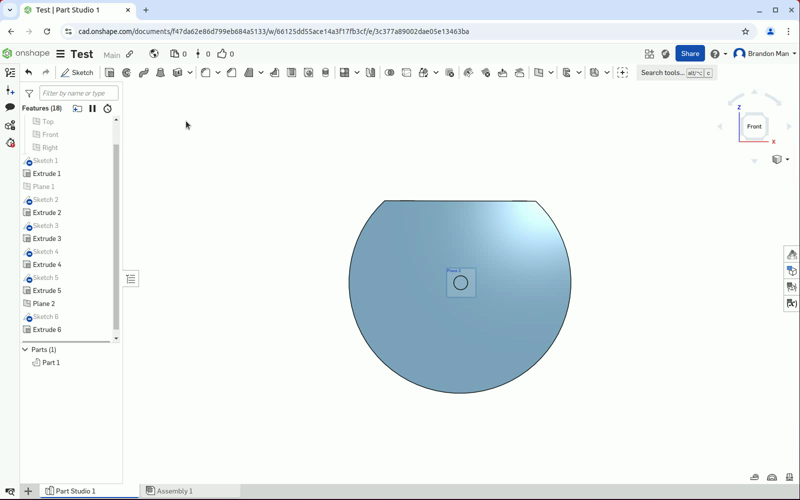
key(shift+h)
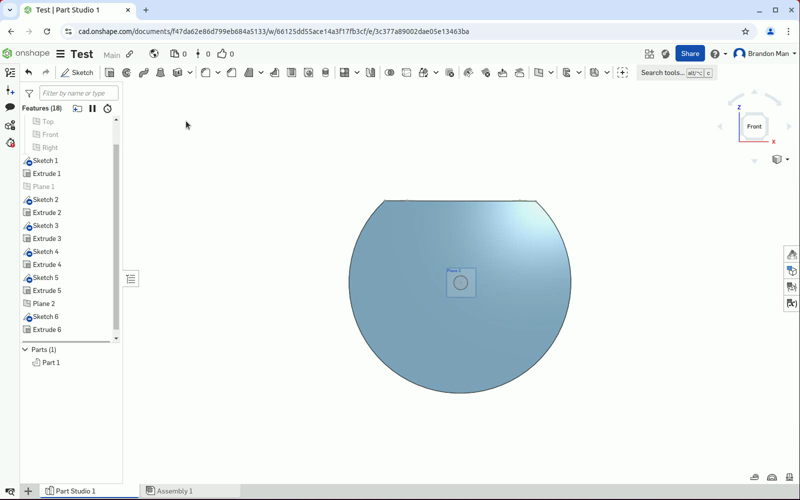
key(shift+7)
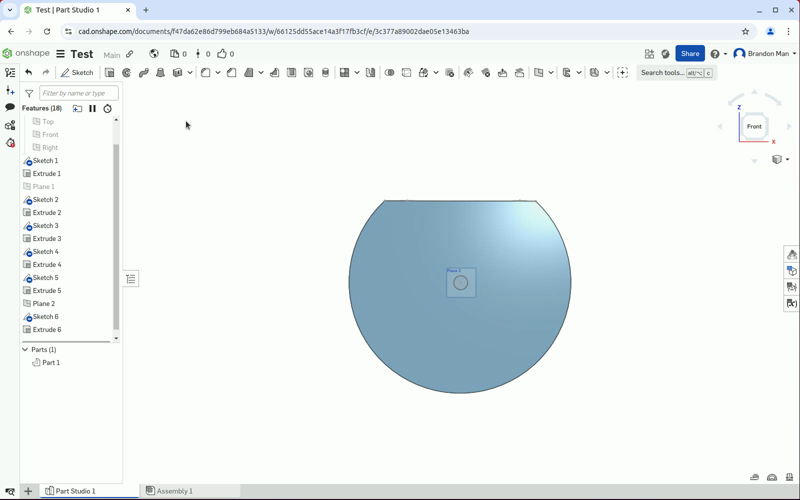
key(left, 2)
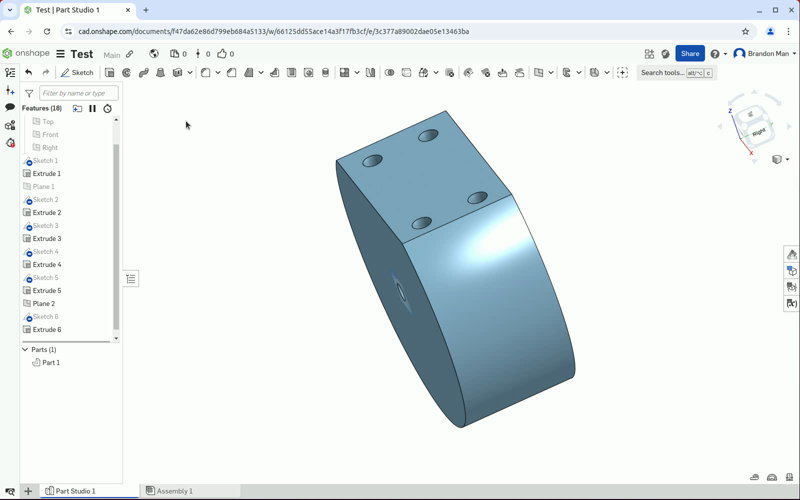
key(down, 2)
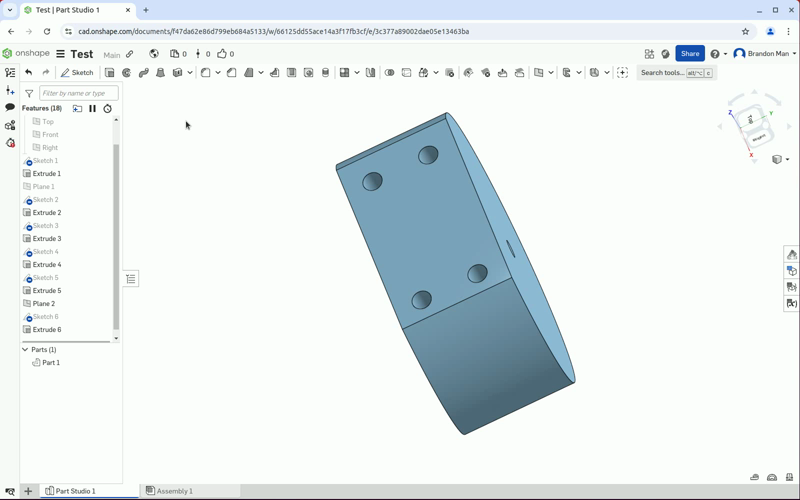
key(up, 2)
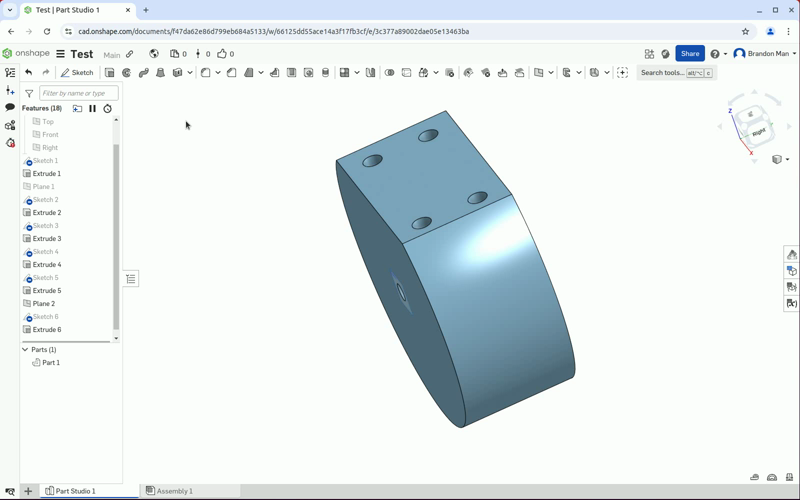
key(right, 2)
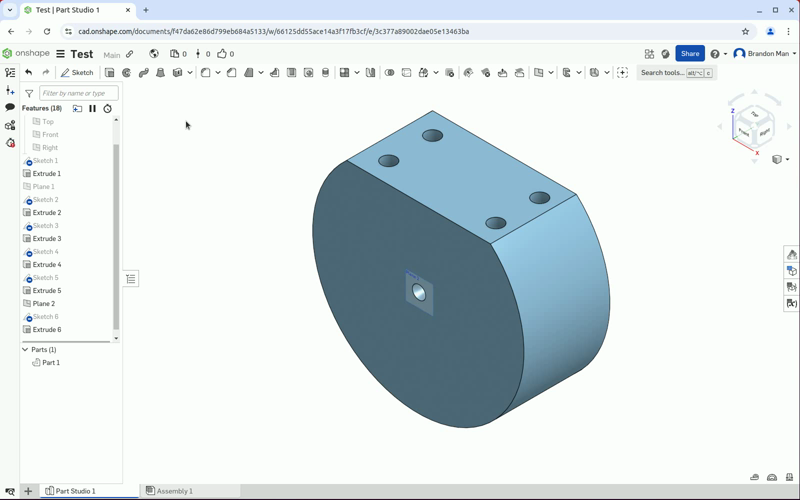
mouse_move(69, 163)
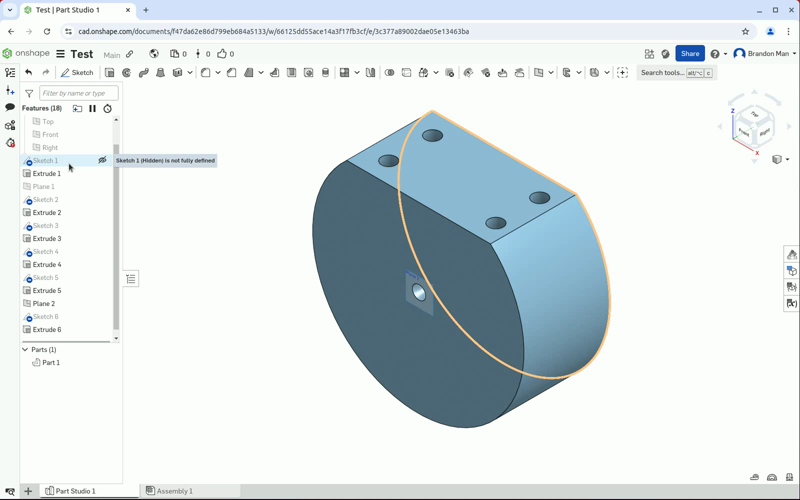
click(69, 163)